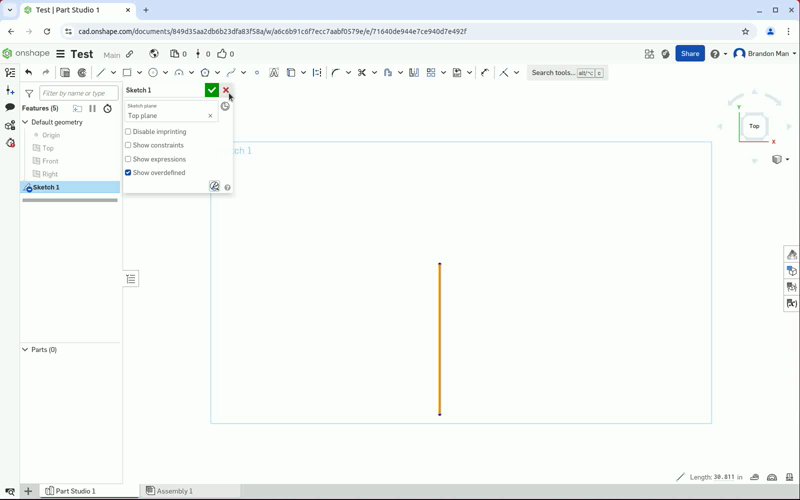
key(shift+h)
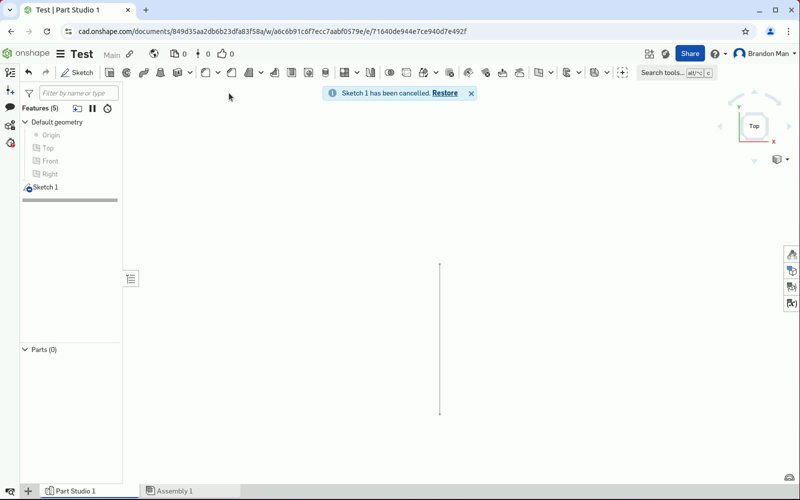
mouse_move(73, 352)
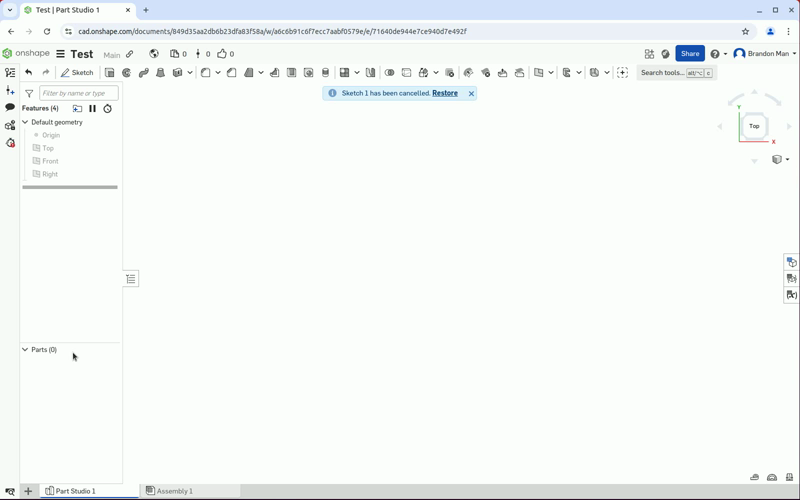
key(y)
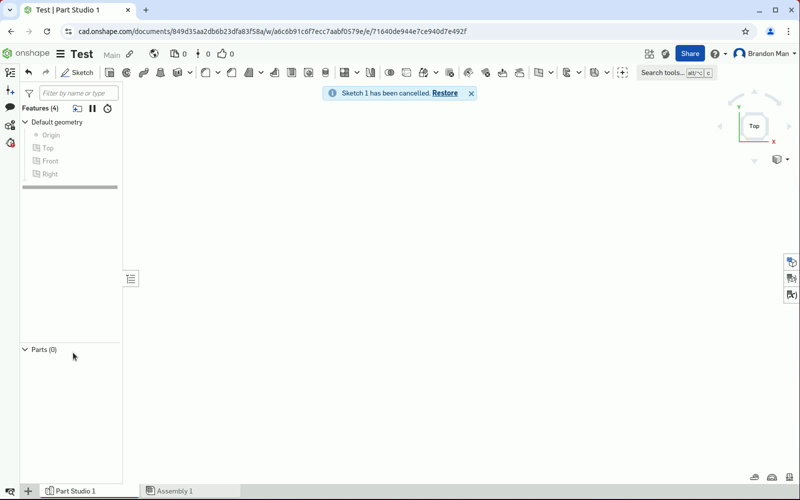
key(shift+p)
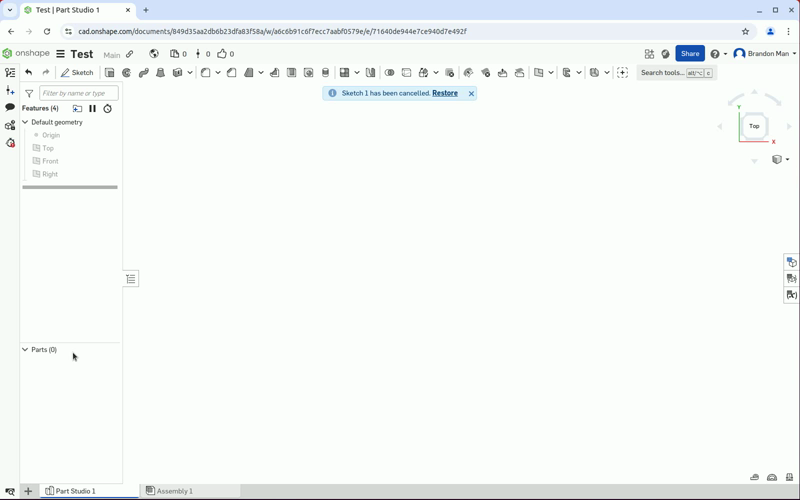
key(space)
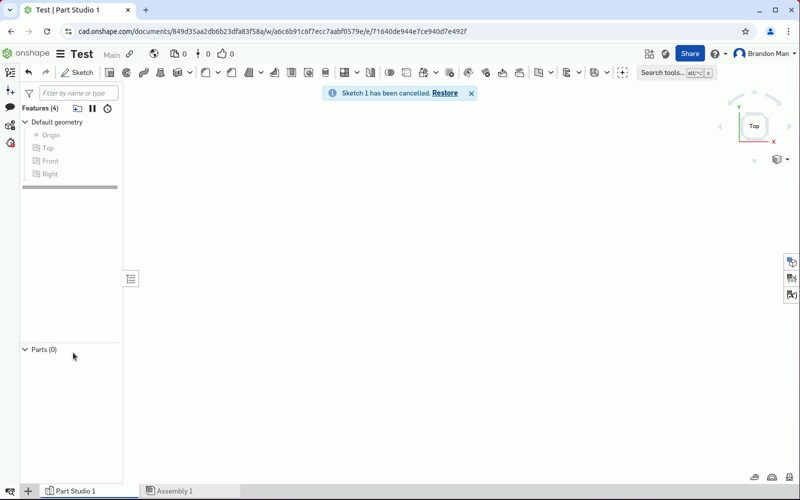
key_down(shift)
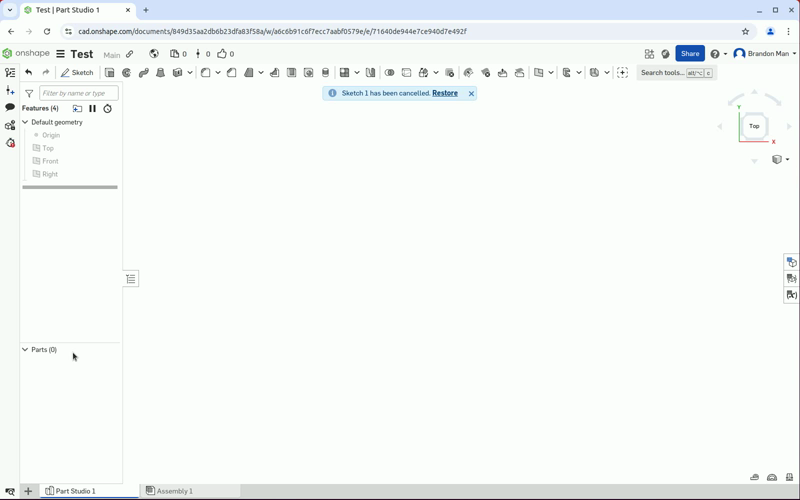
key(up)
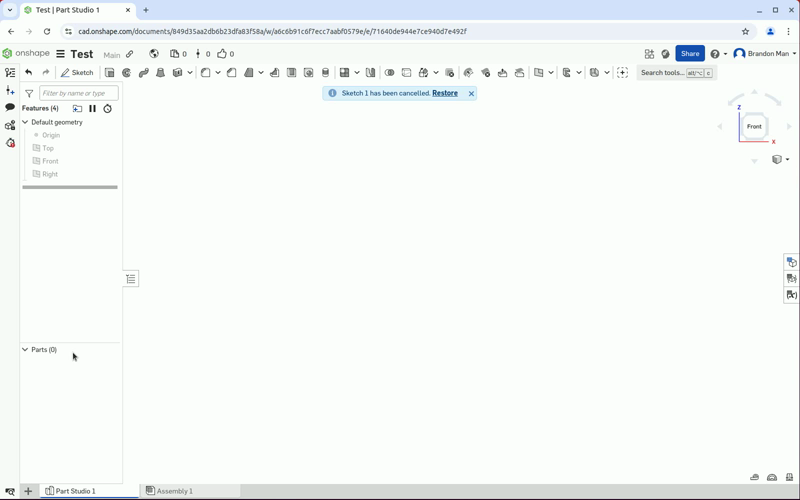
key_up(shift)
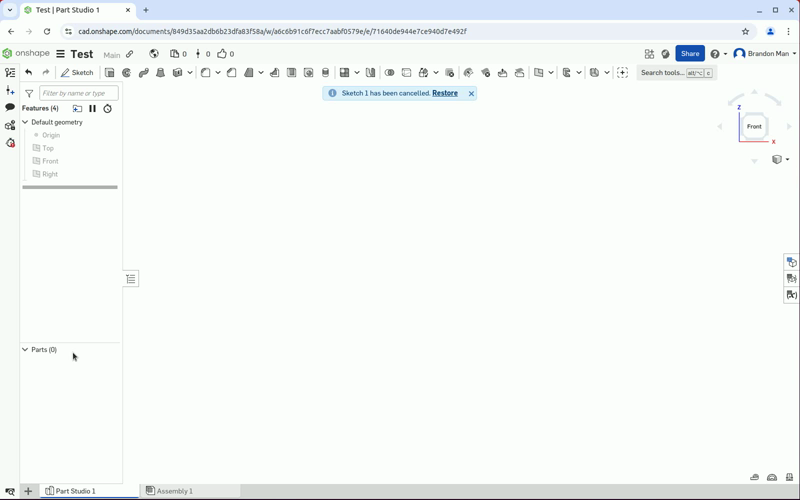
mouse_move(73, 352)
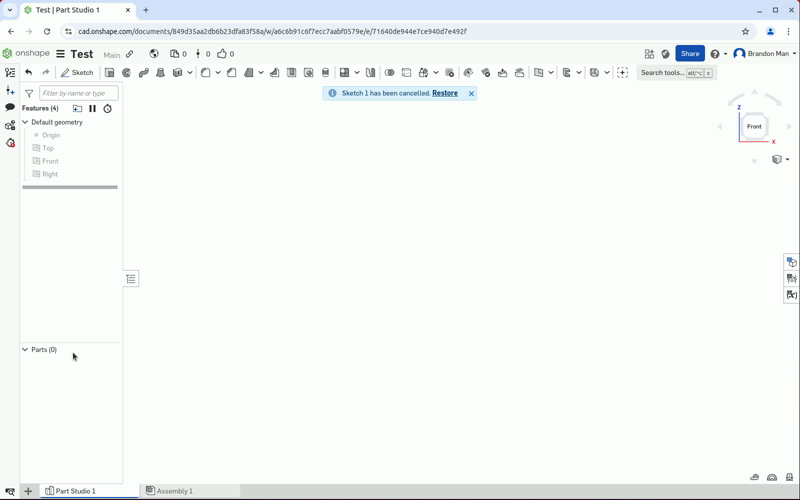
key(shift+y)
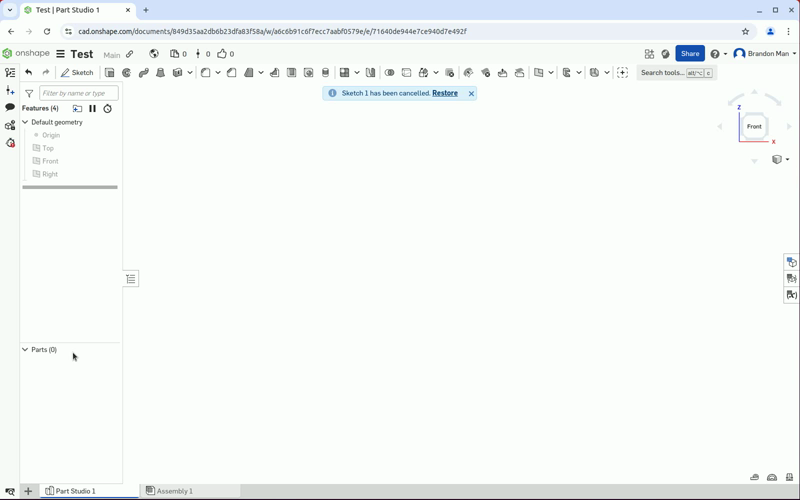
key(shift+s)
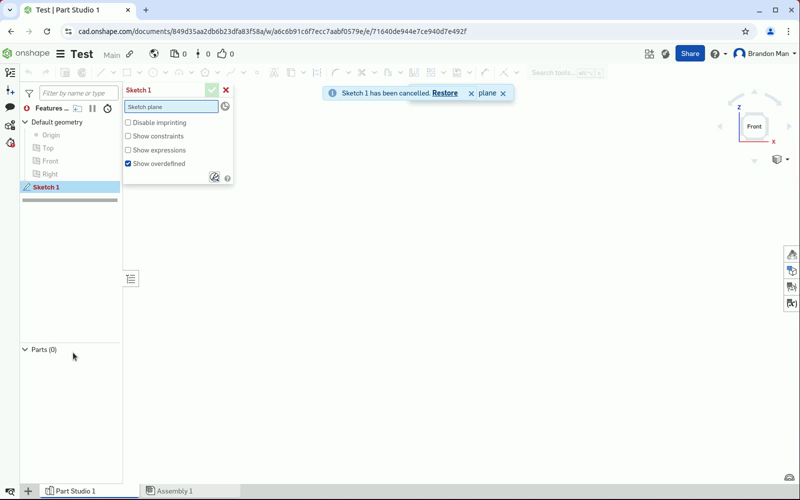
mouse_move(73, 163)
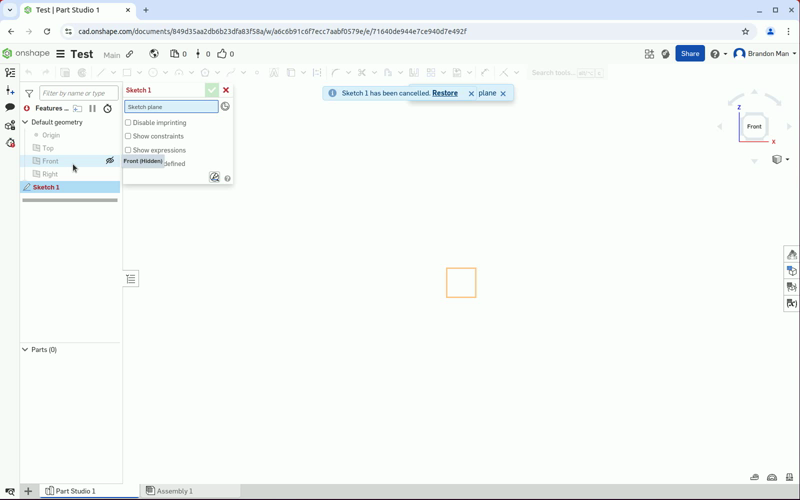
click(73, 163)
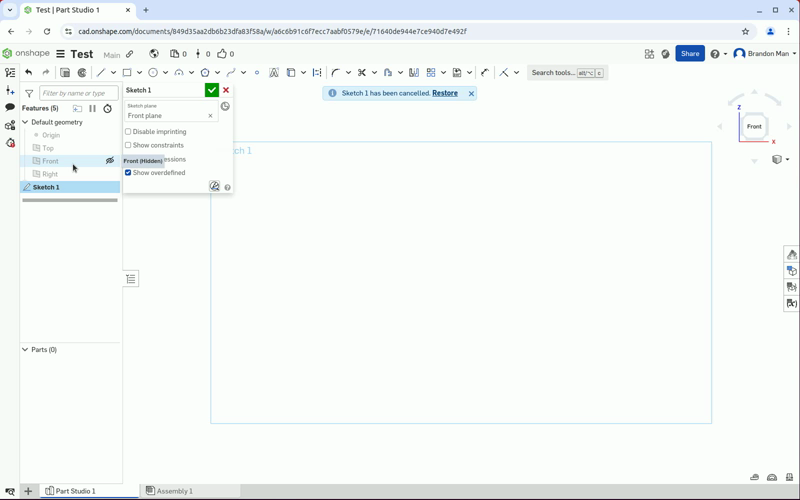
mouse_move(73, 352)
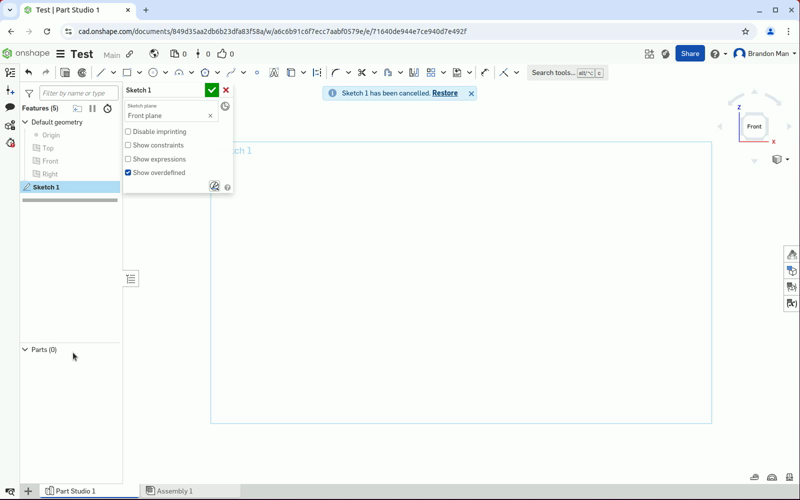
key(y)
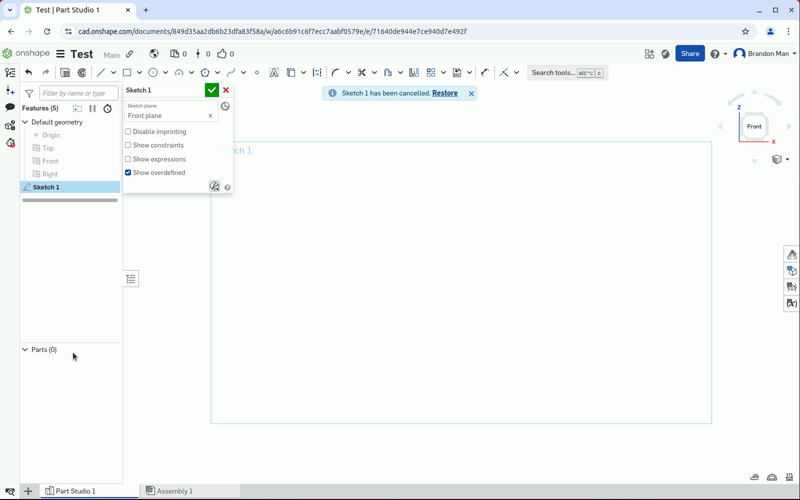
key(l)
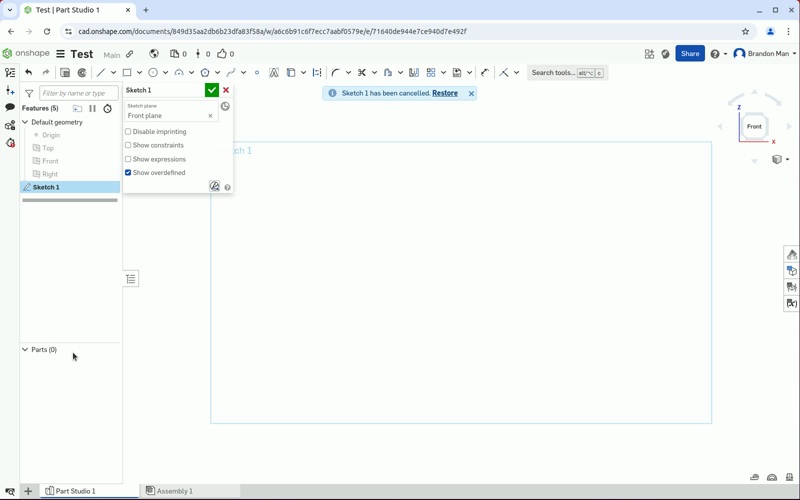
key_down(shift)
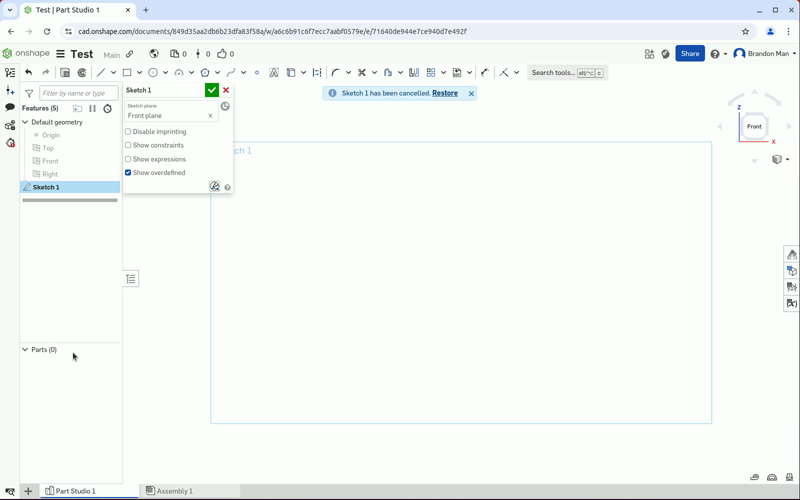
mouse_move(401, 233)
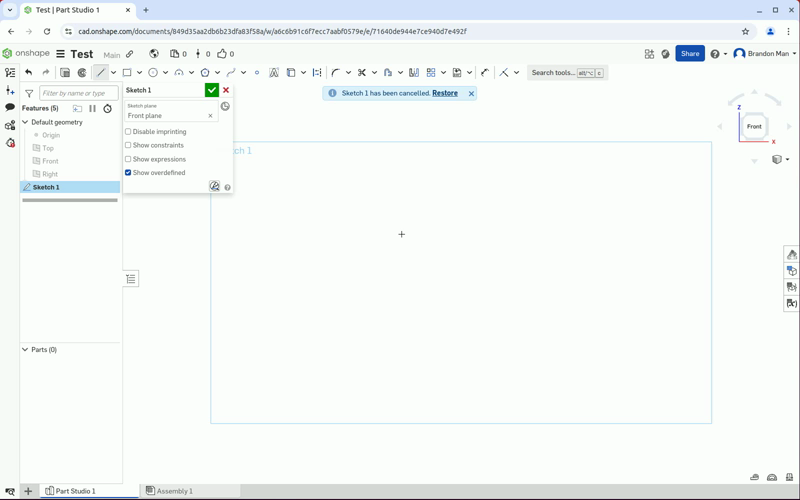
click(401, 233)
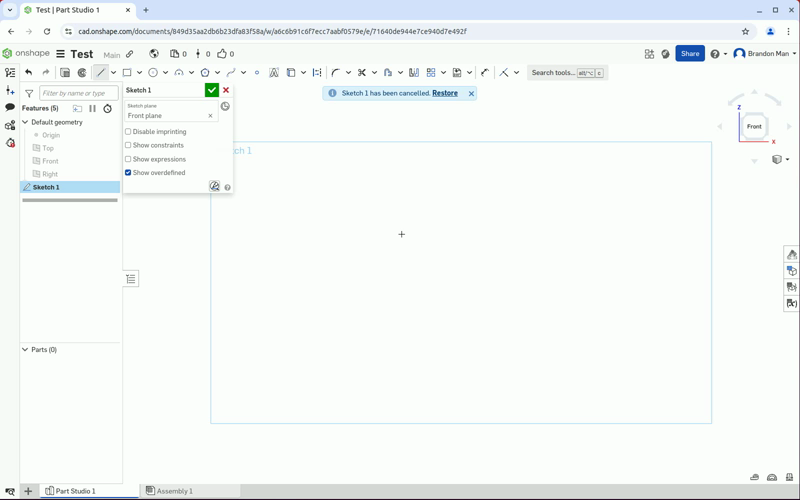
key_up(shift)
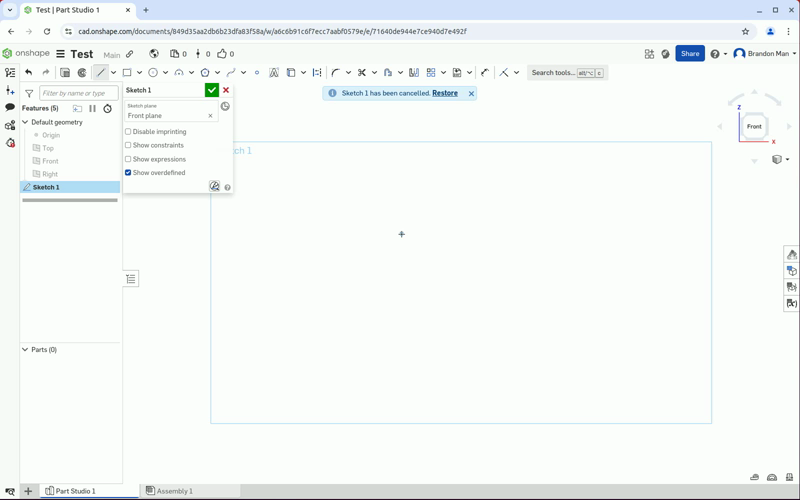
key_down(shift)
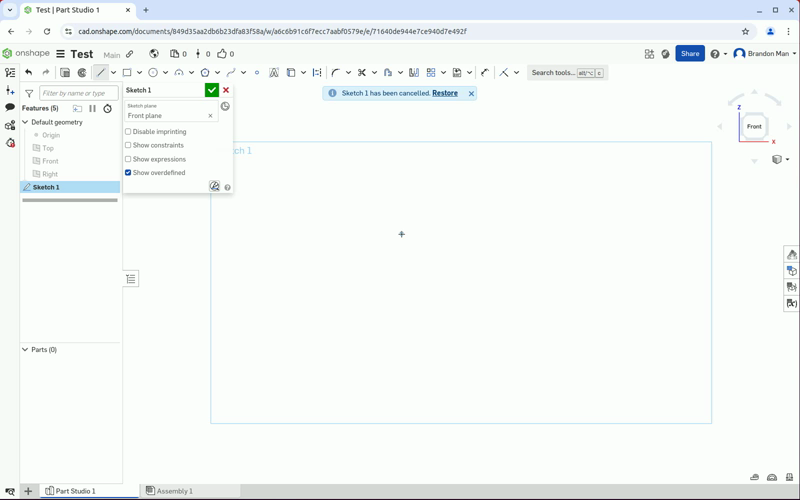
mouse_move(431, 233)
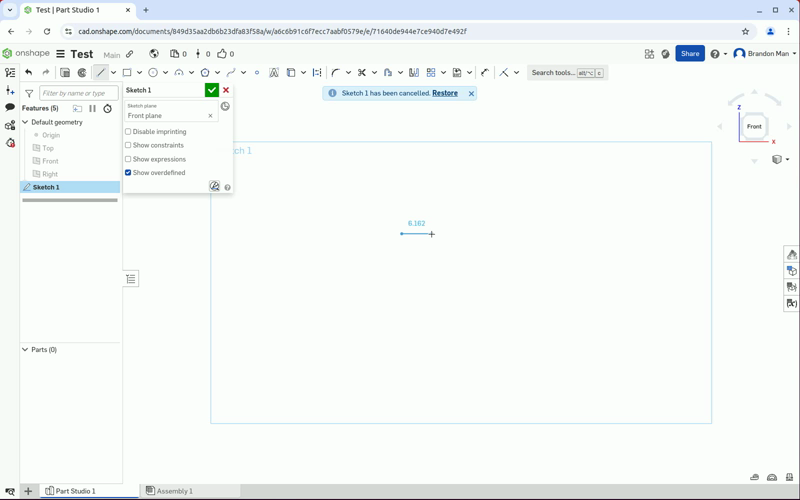
mouse_move(461, 233)
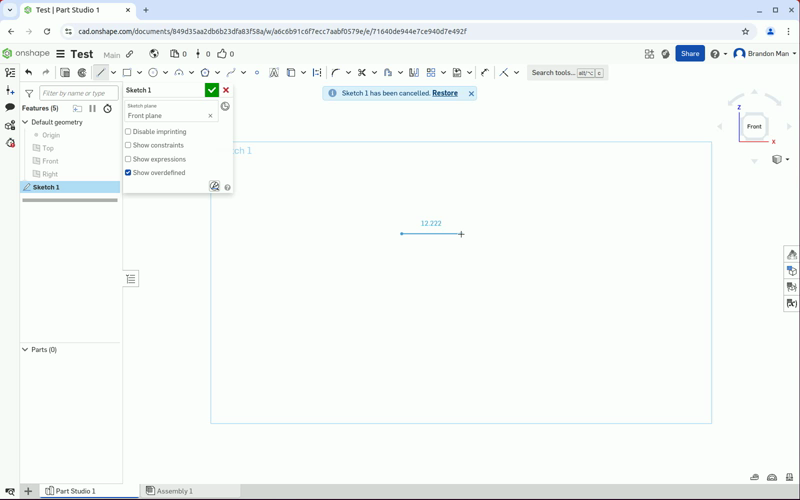
click(461, 233)
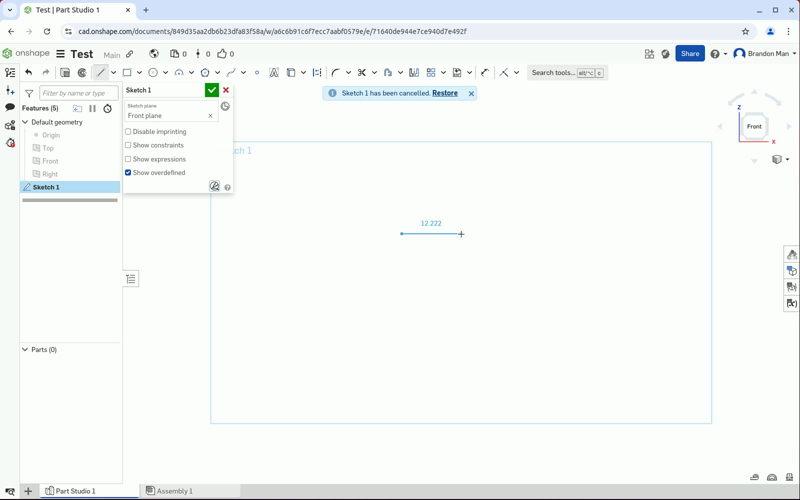
key_up(shift)
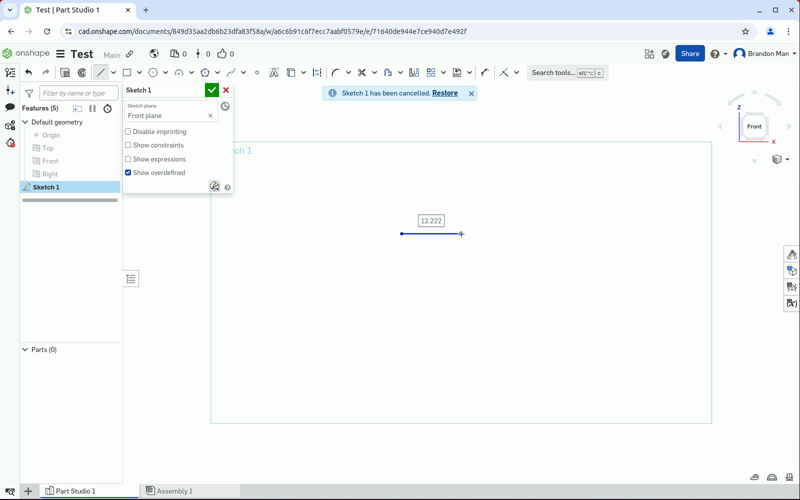
key_down(shift)
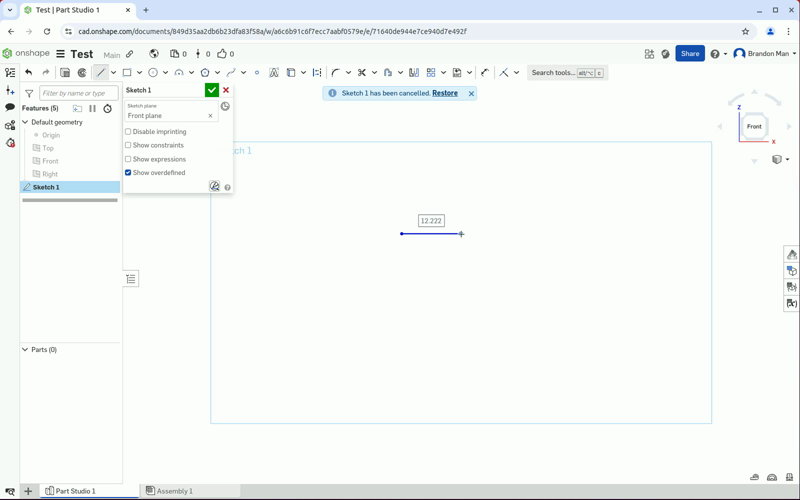
mouse_move(491, 233)
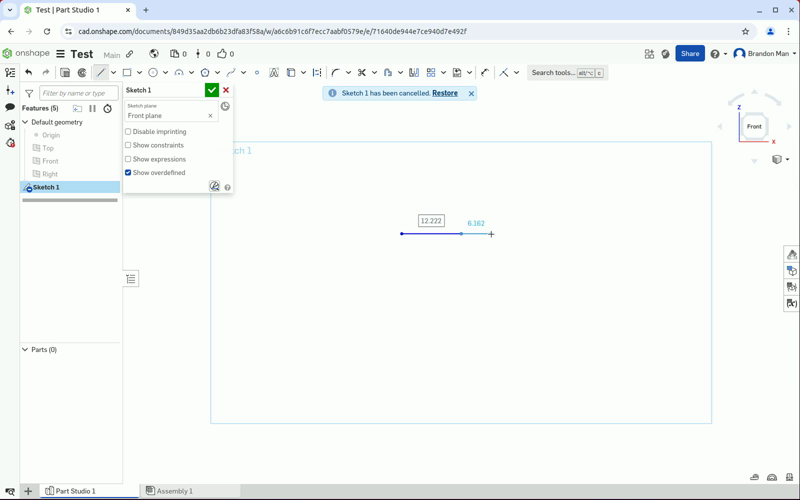
mouse_move(461, 208)
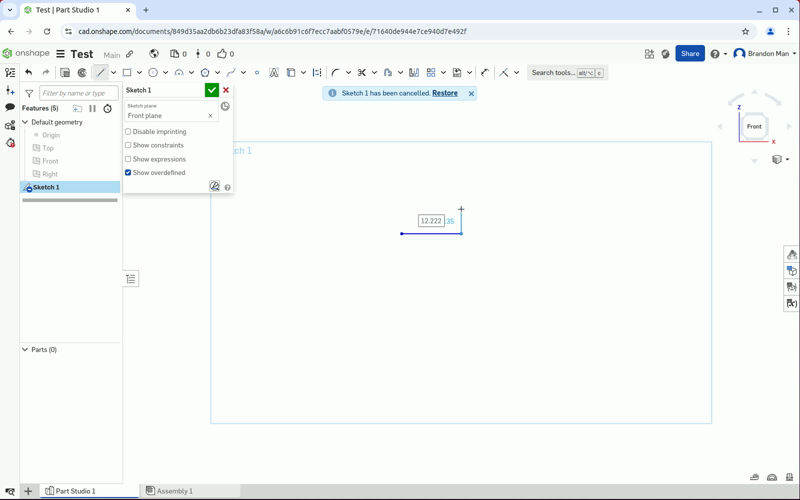
click(461, 208)
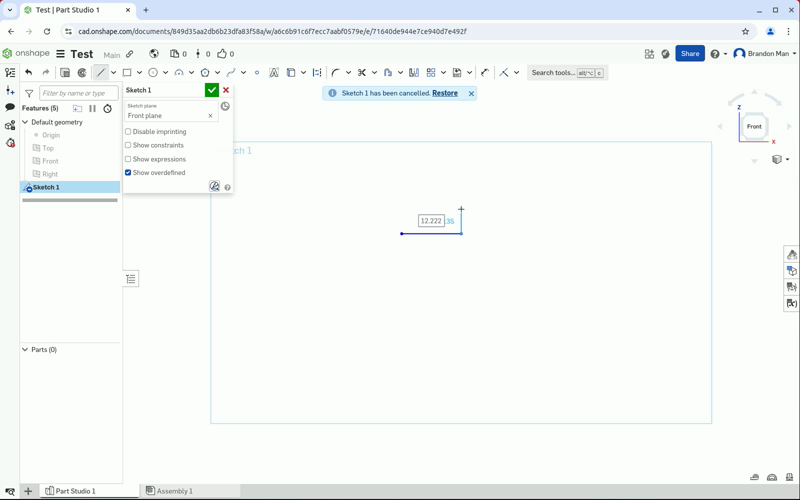
key_up(shift)
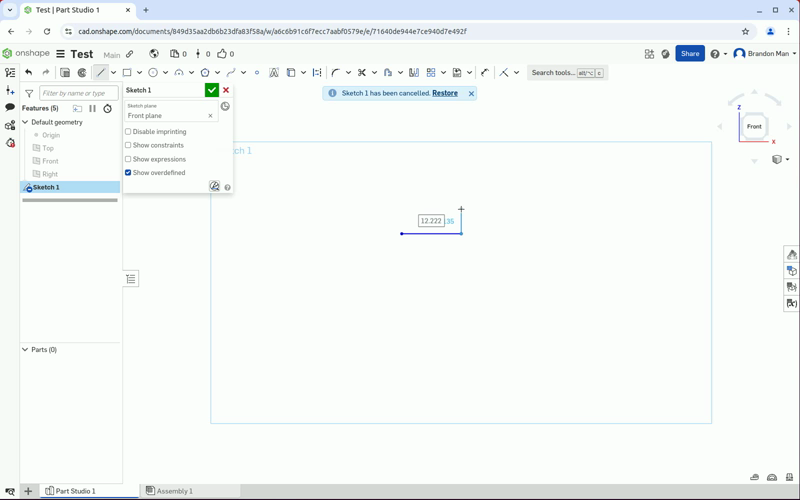
key_down(shift)
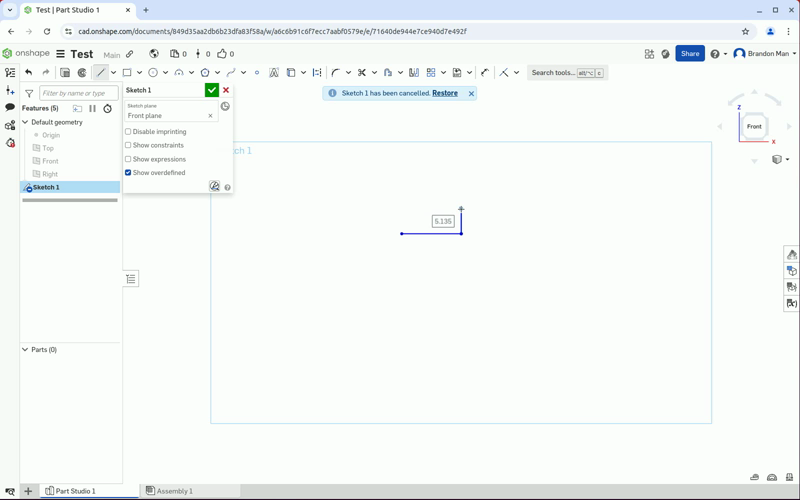
mouse_move(491, 208)
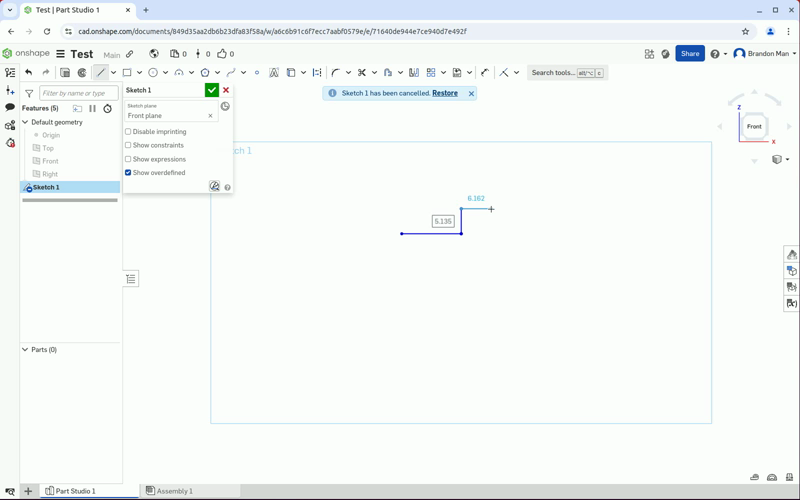
mouse_move(401, 208)
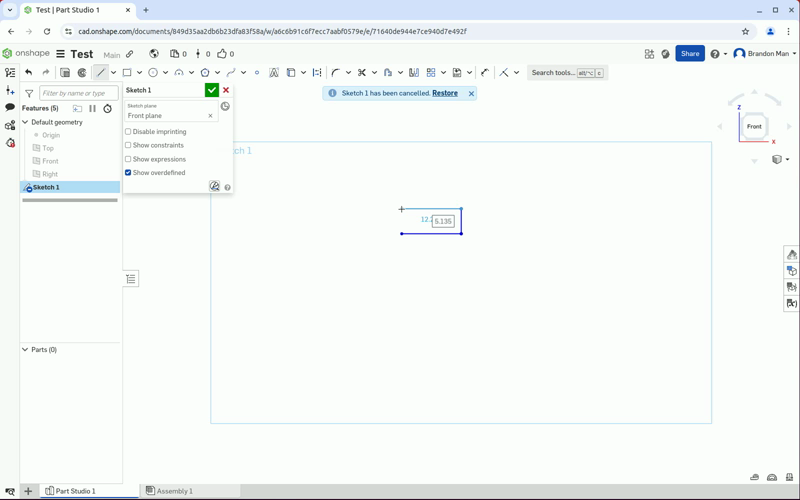
click(401, 208)
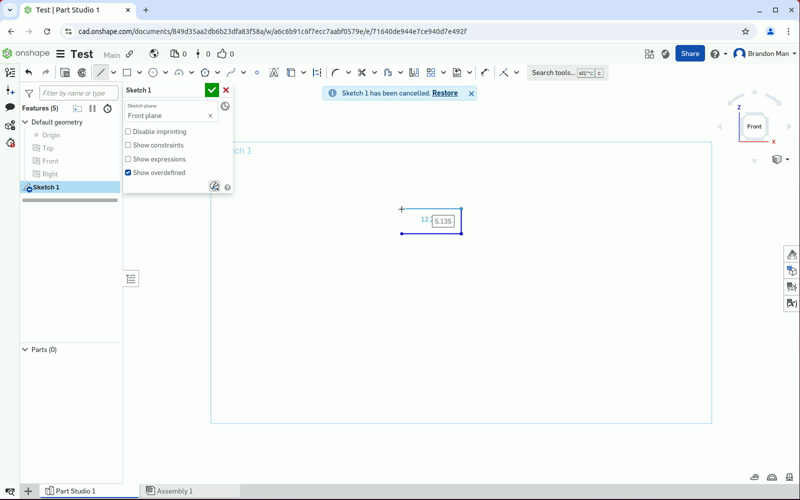
key_up(shift)
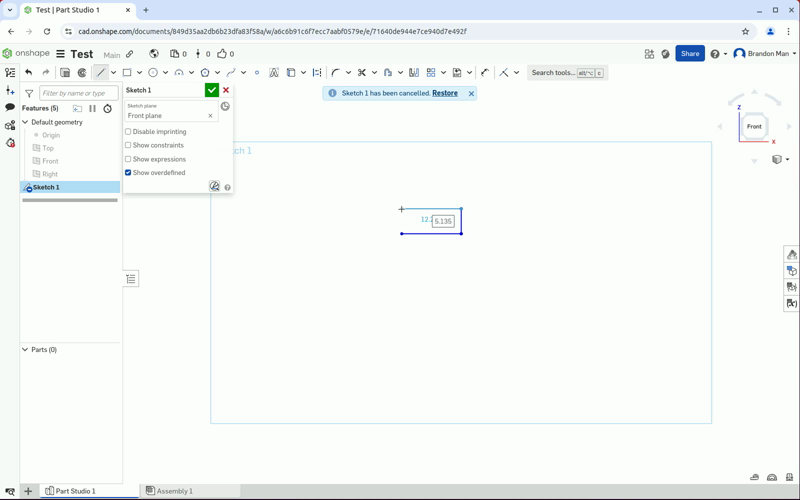
key_down(shift)
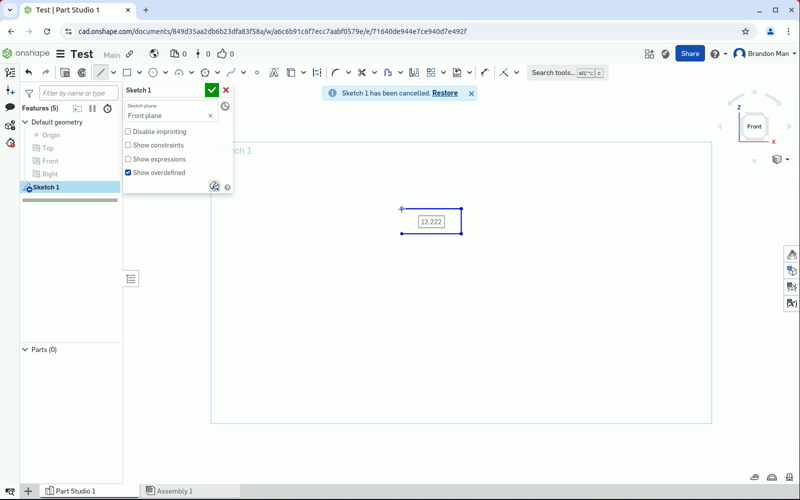
mouse_move(431, 208)
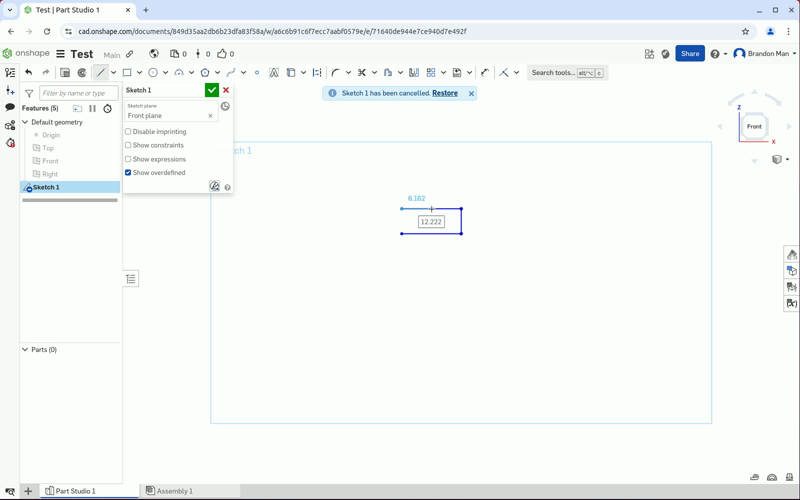
mouse_move(401, 211)
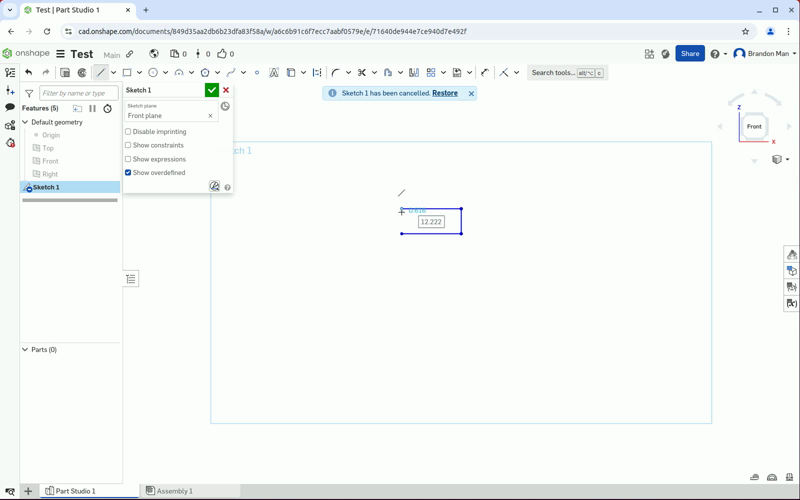
scroll(6)
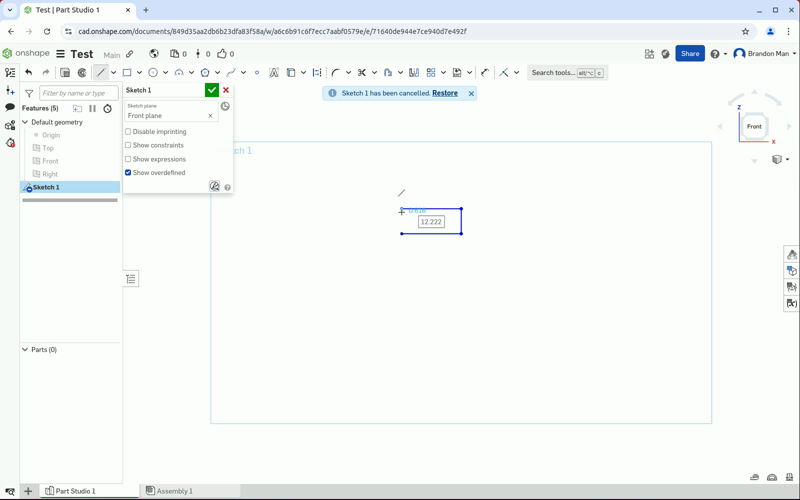
scroll(6)
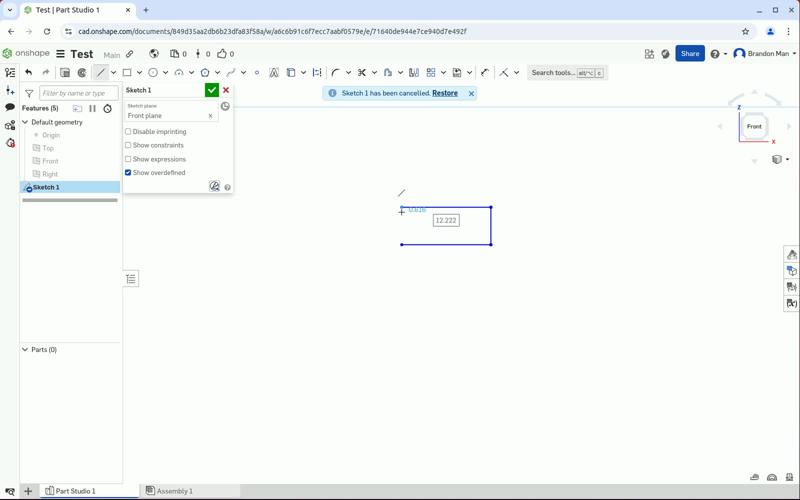
scroll(6)
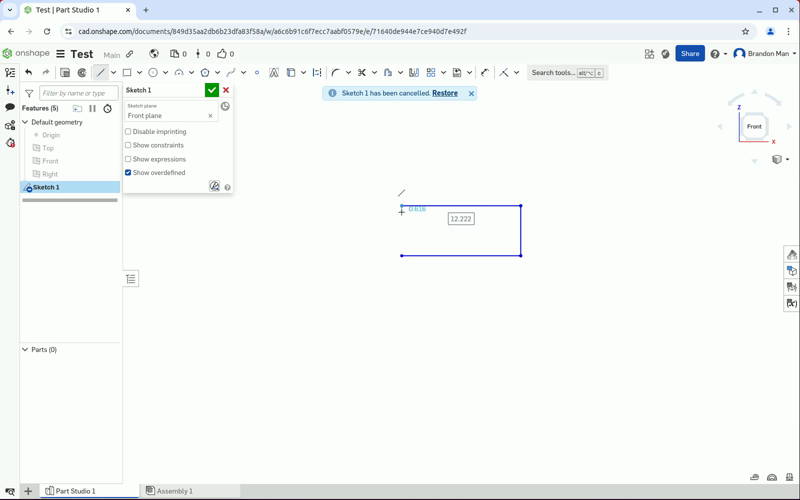
scroll(6)
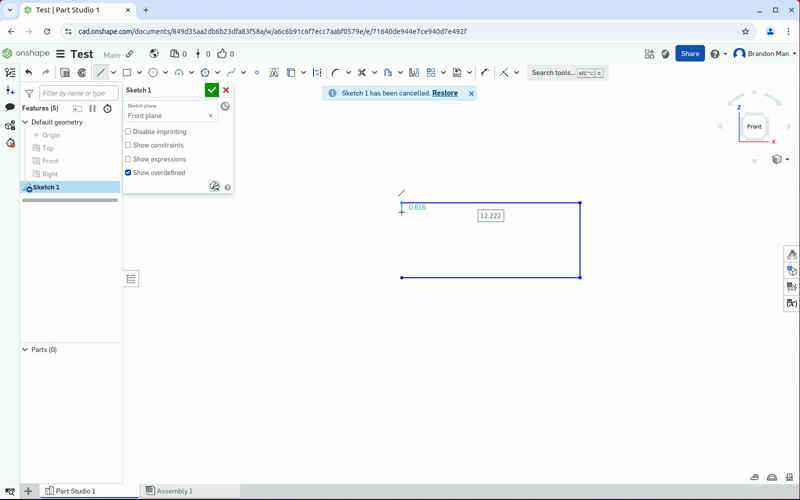
scroll(6)
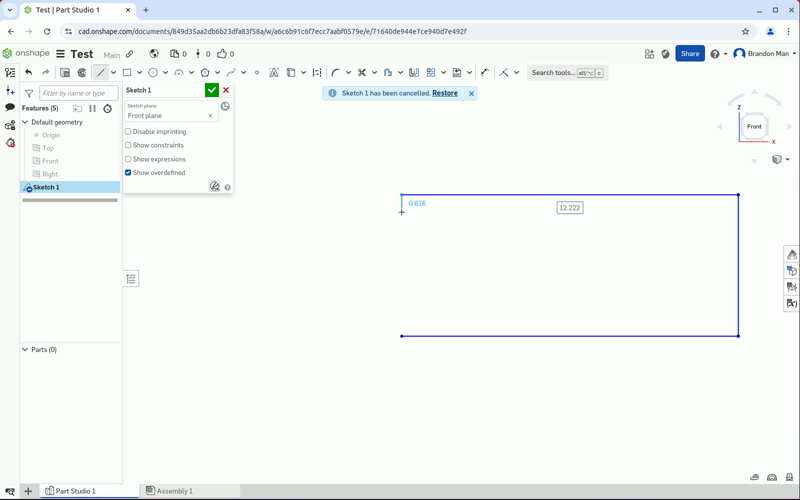
scroll(6)
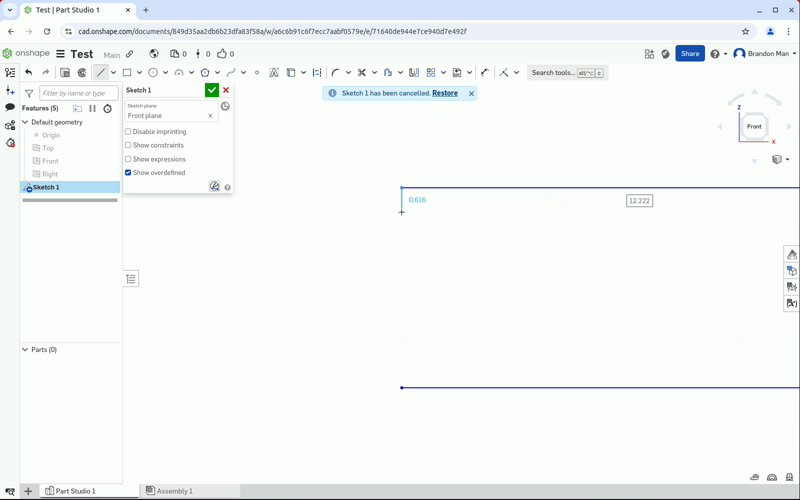
scroll(6)
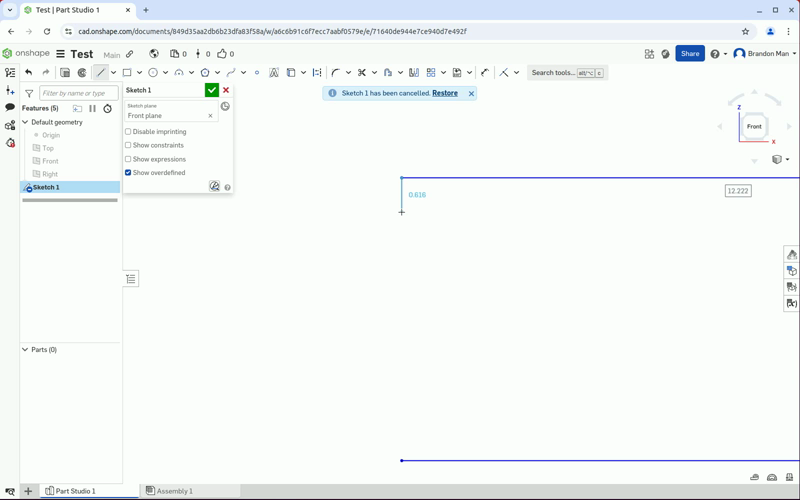
click(401, 211)
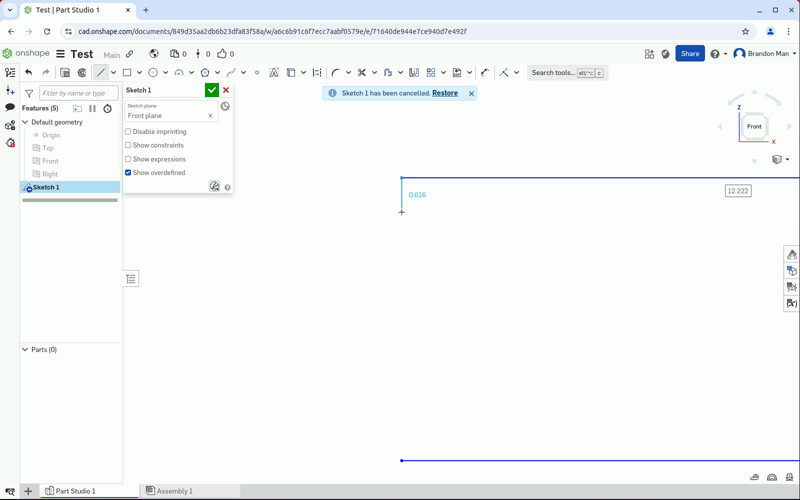
scroll(-6)
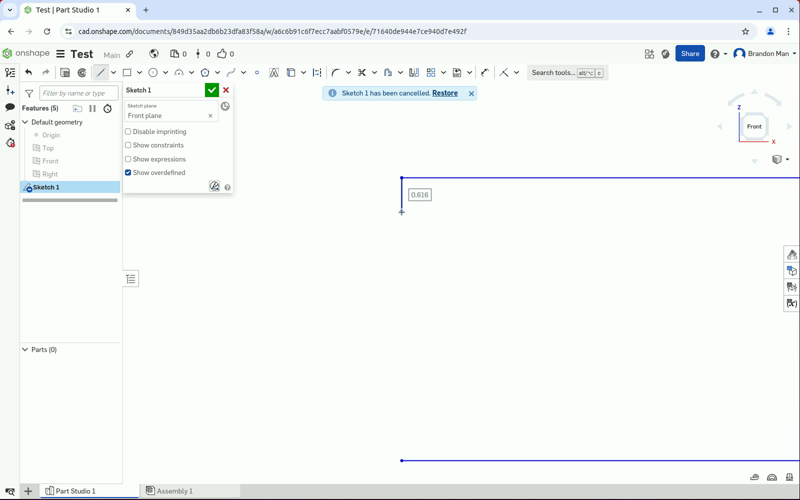
scroll(-6)
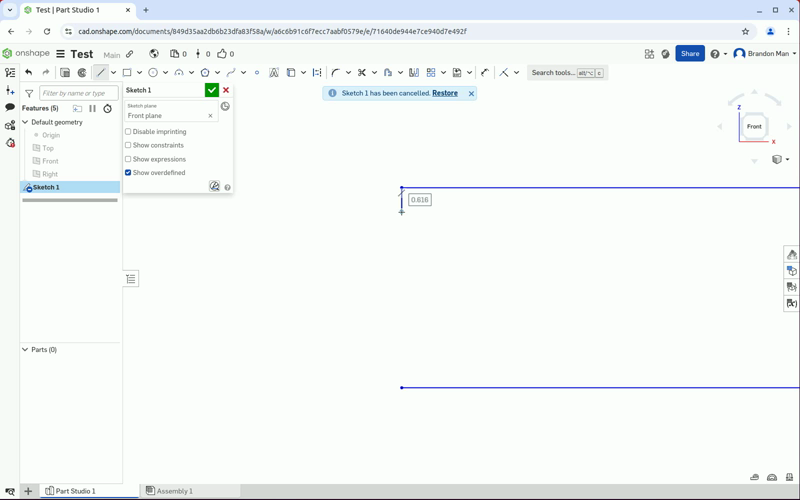
scroll(-6)
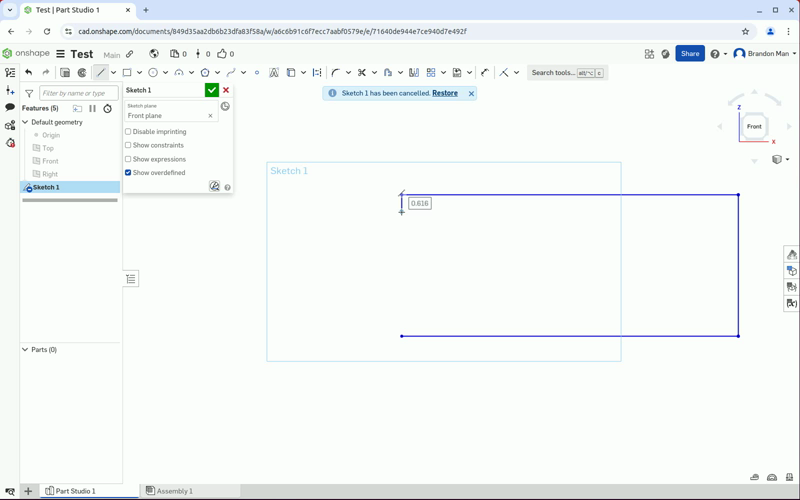
scroll(-6)
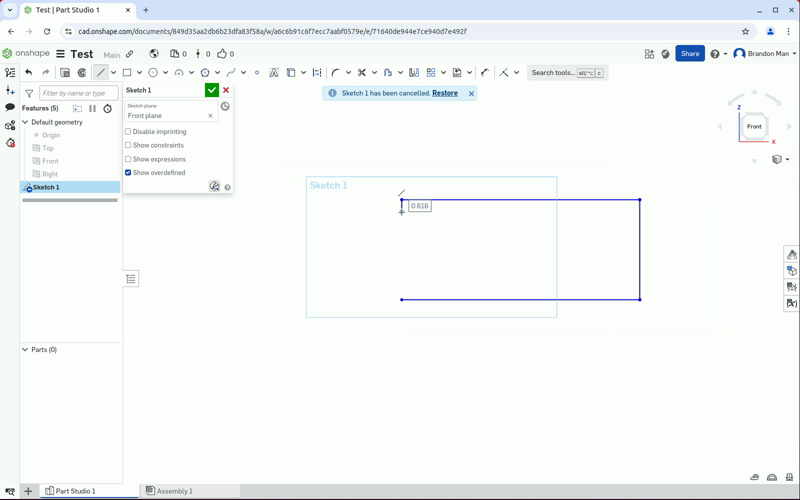
scroll(-6)
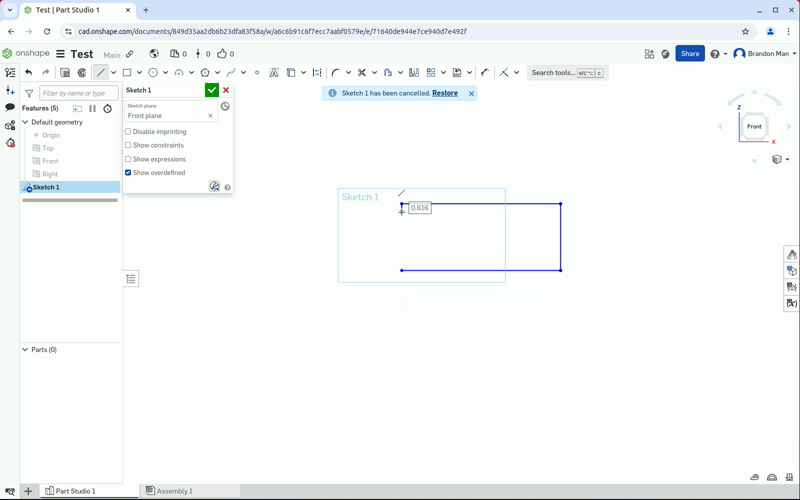
scroll(-6)
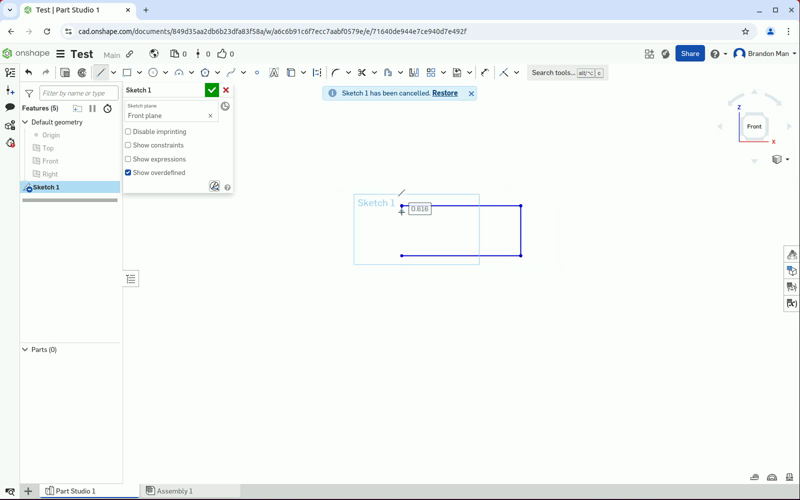
scroll(-6)
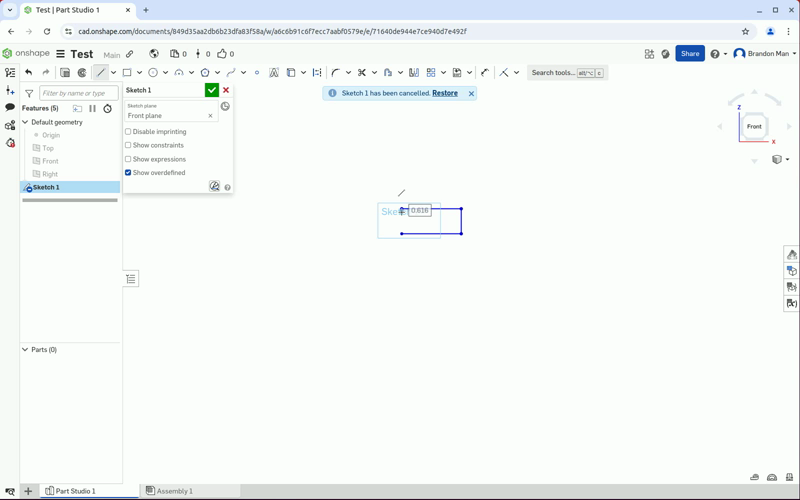
key_up(shift)
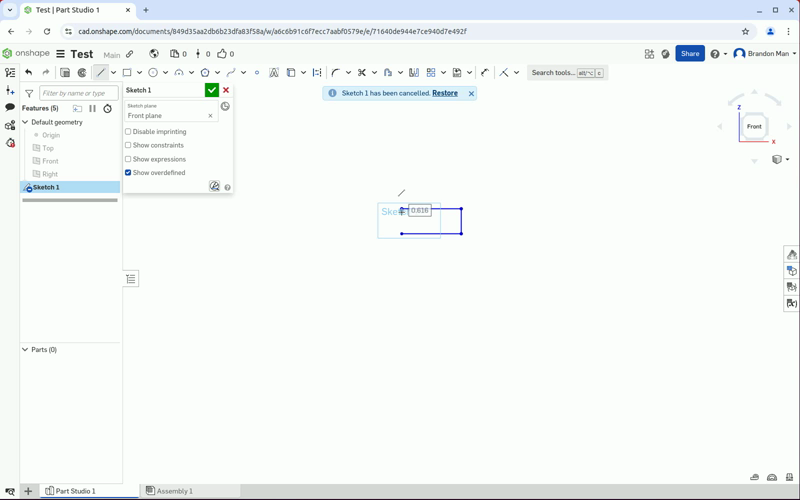
key_down(shift)
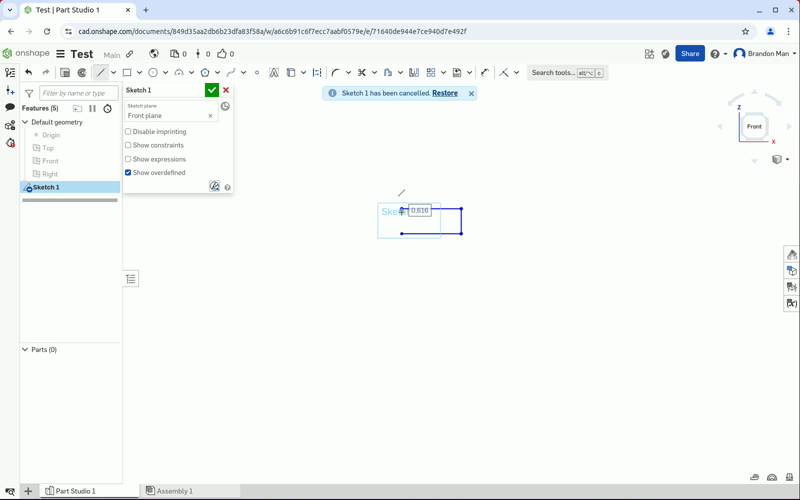
mouse_move(431, 211)
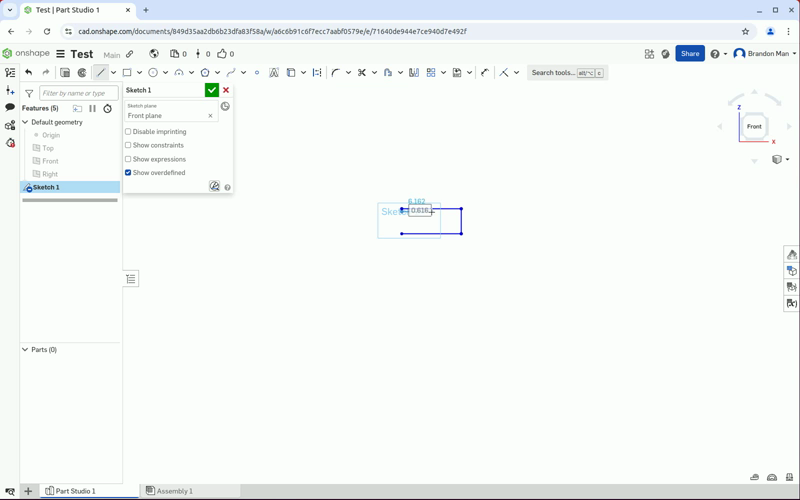
mouse_move(401, 218)
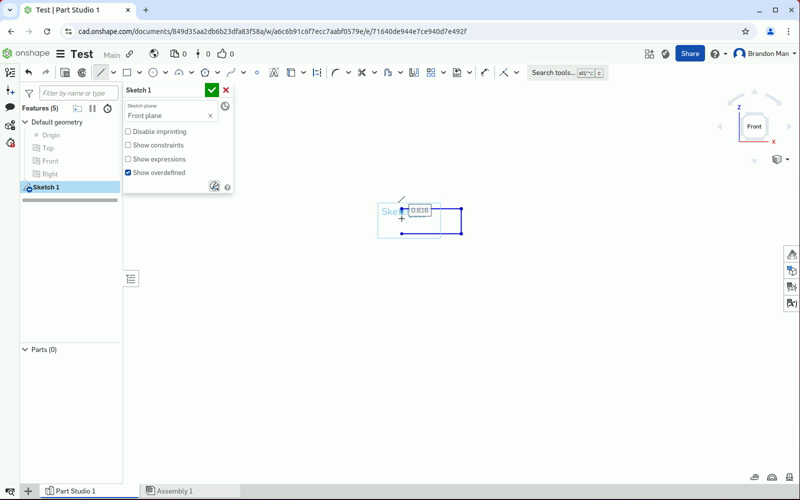
scroll(6)
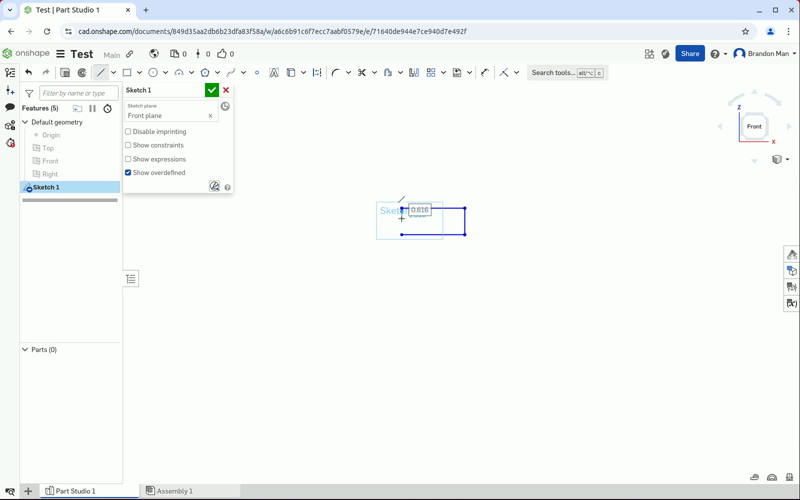
scroll(6)
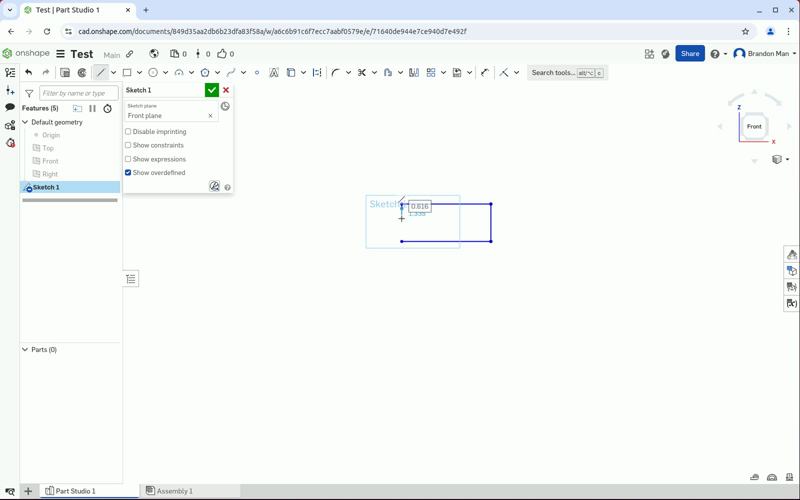
scroll(6)
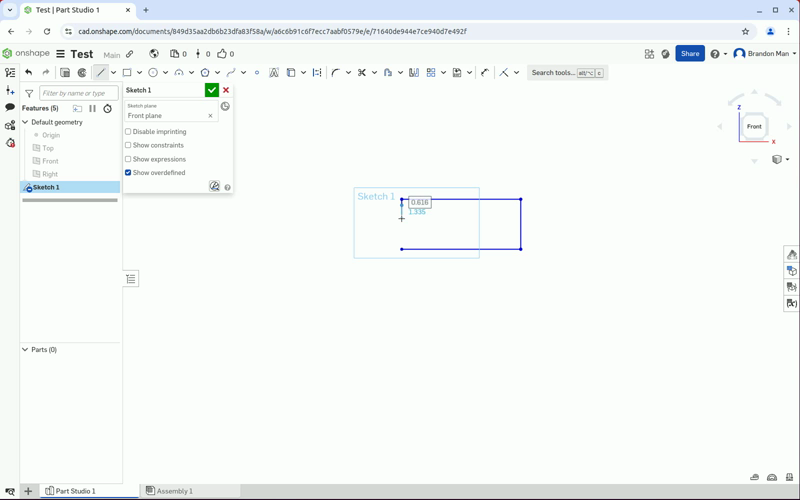
scroll(6)
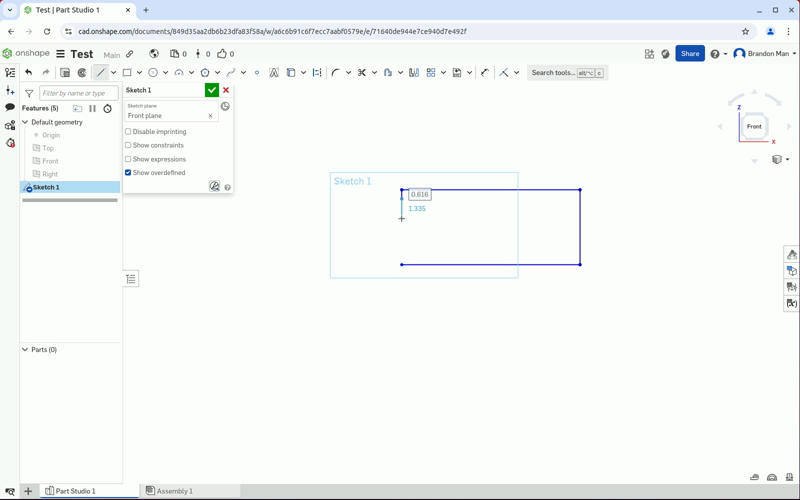
scroll(6)
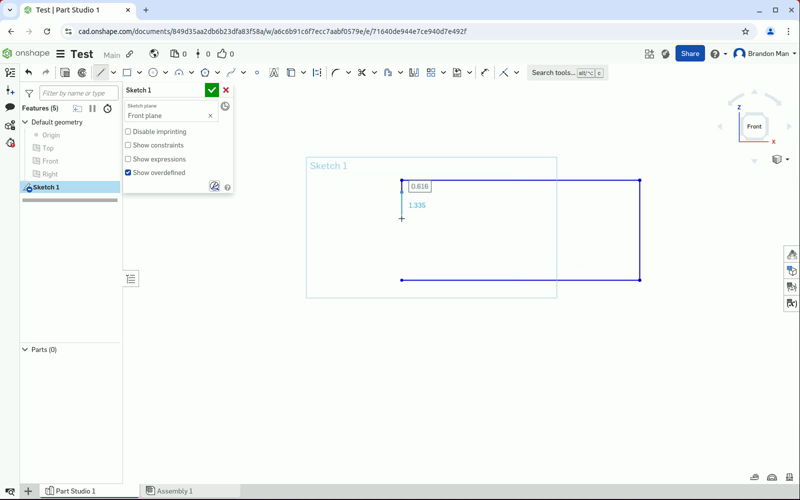
scroll(6)
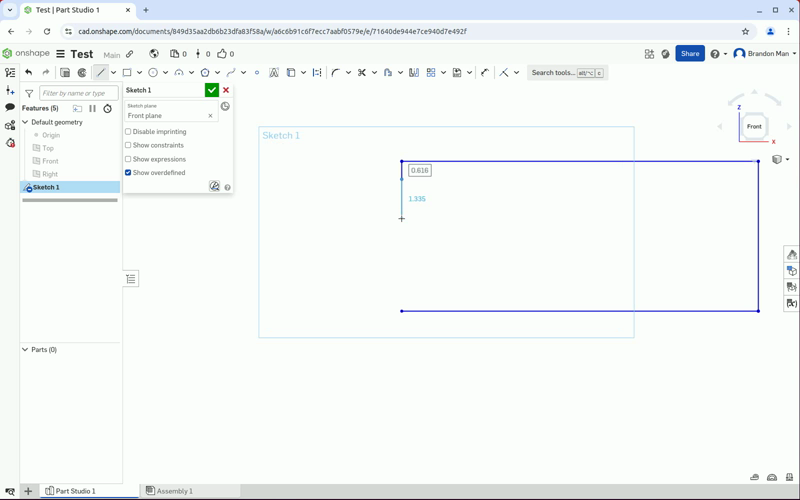
scroll(6)
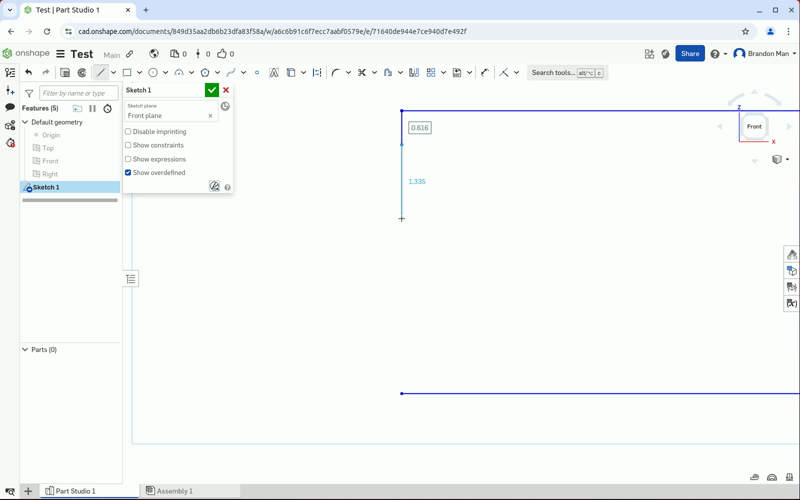
click(401, 218)
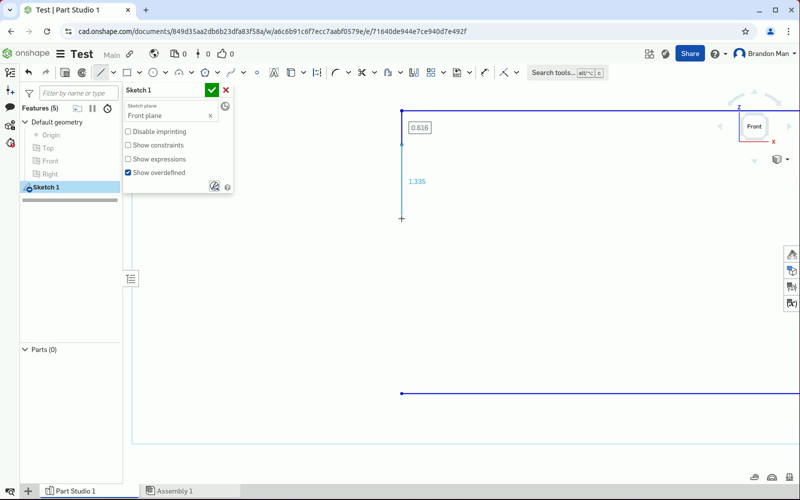
scroll(-6)
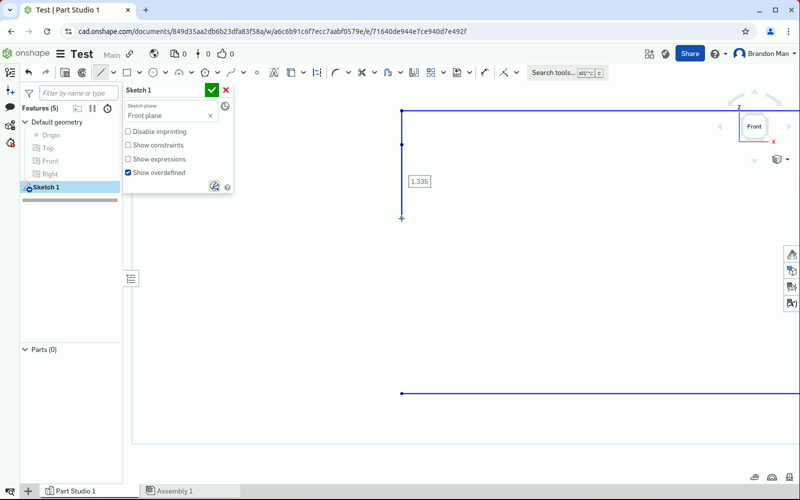
scroll(-6)
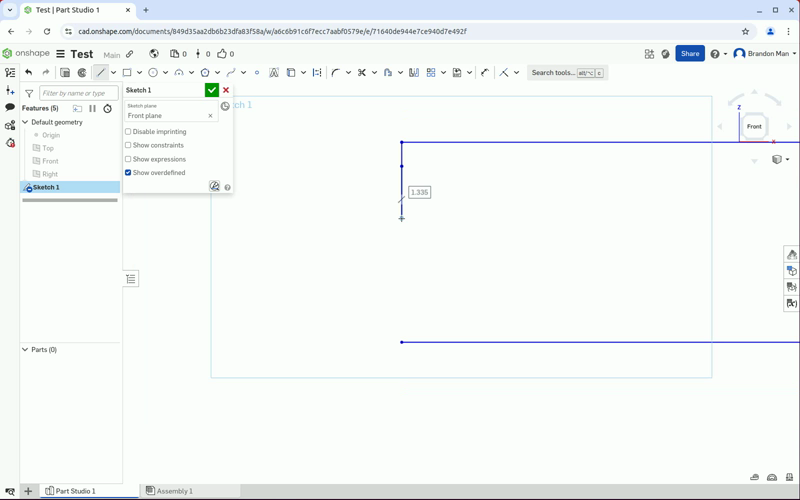
scroll(-6)
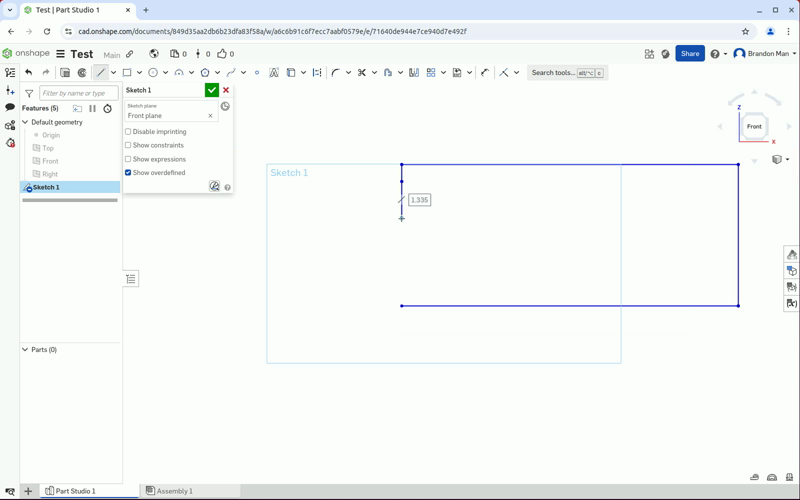
scroll(-6)
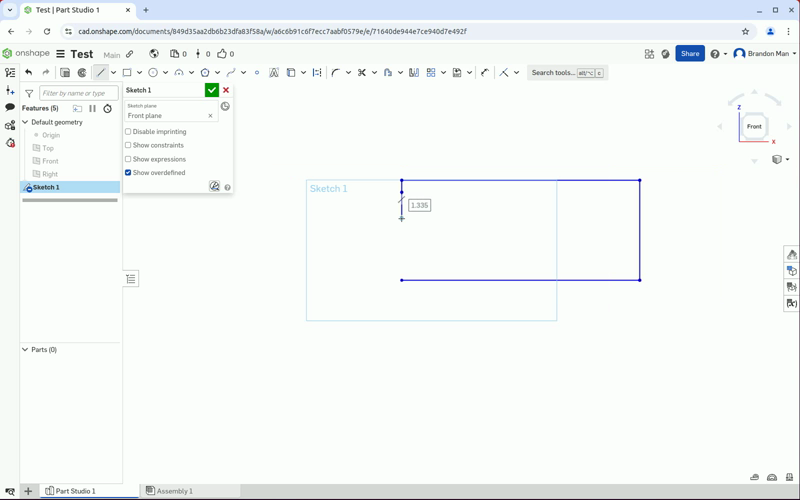
scroll(-6)
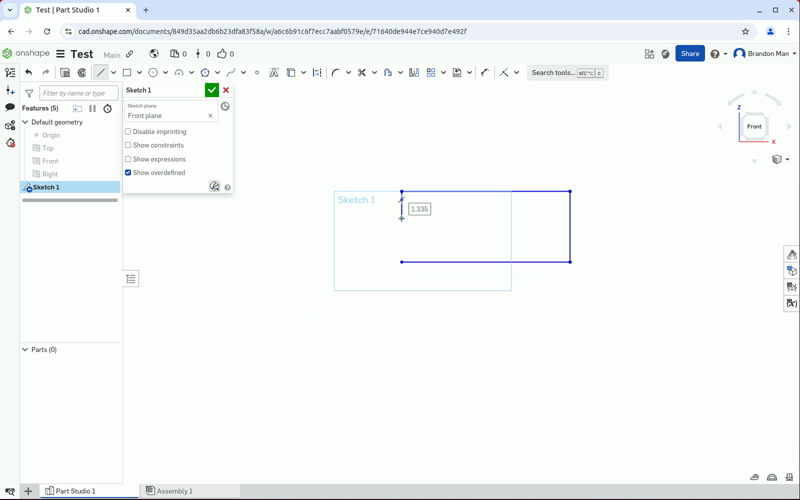
scroll(-6)
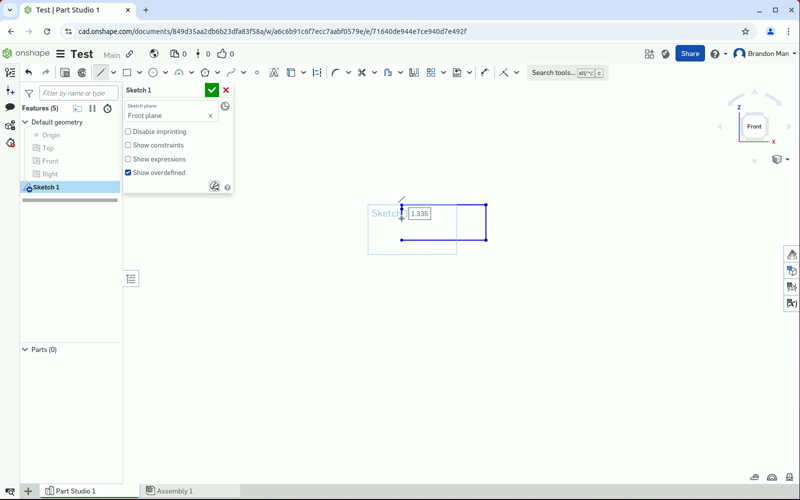
scroll(-6)
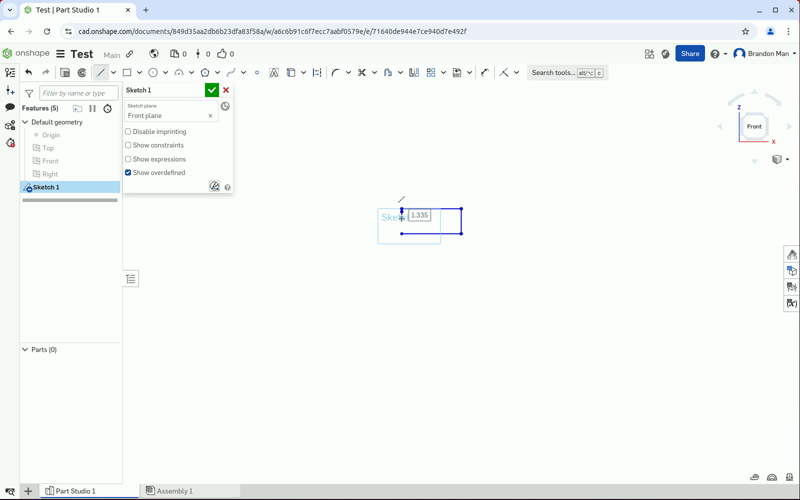
key_up(shift)
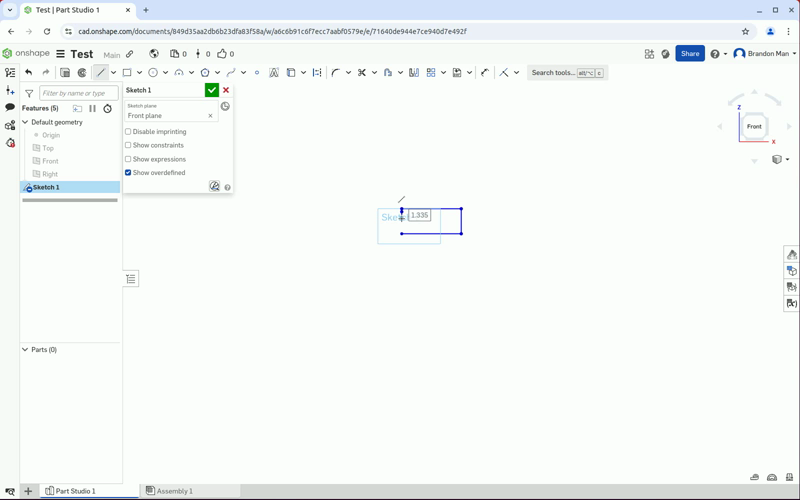
mouse_move(431, 218)
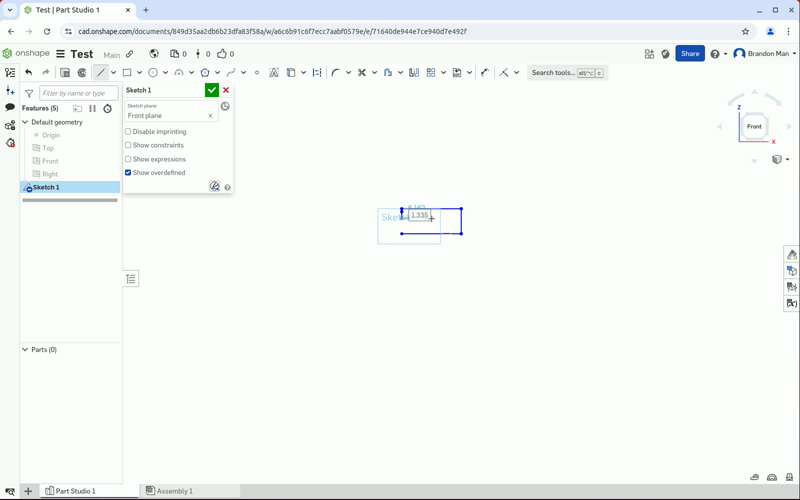
key_down(shift)
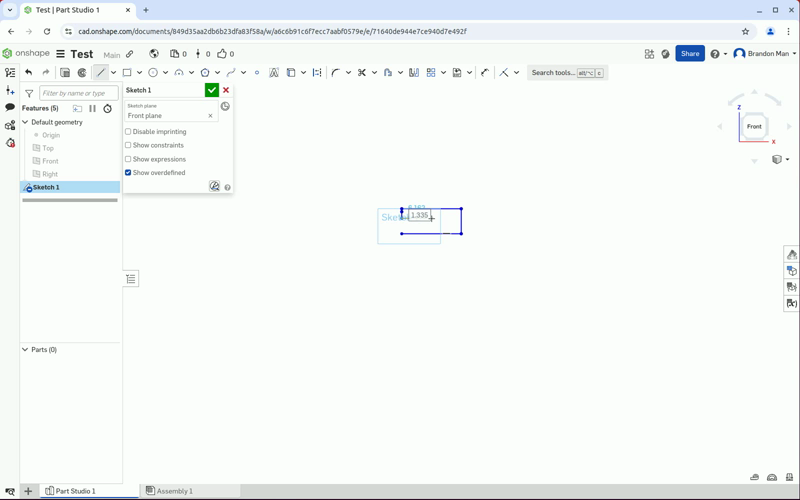
mouse_move(401, 233)
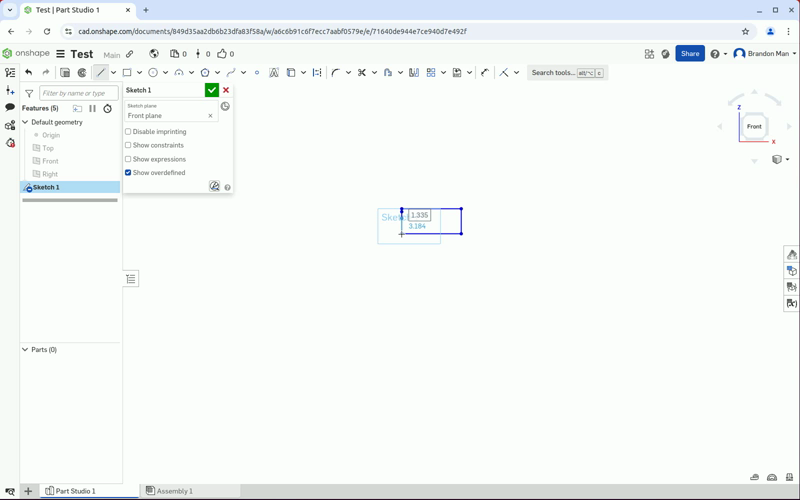
key_up(shift)
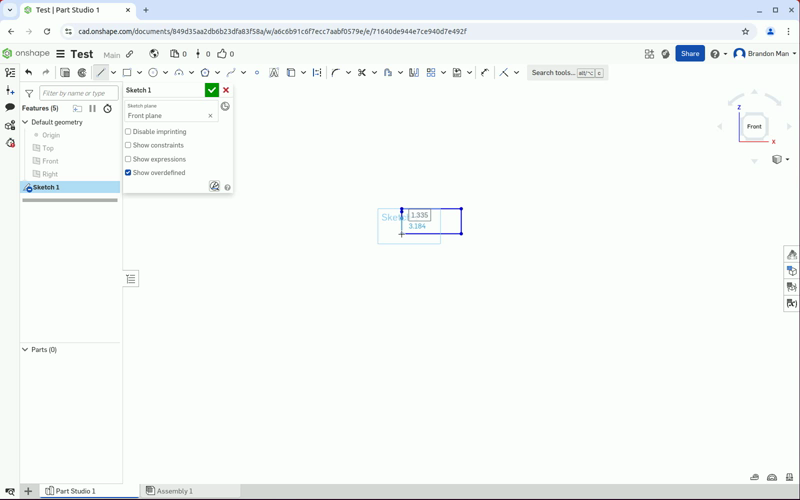
click(401, 233)
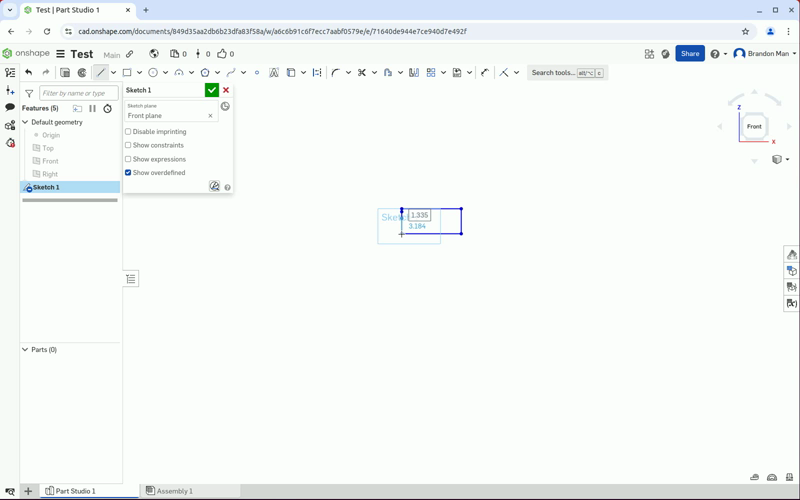
key(esc)
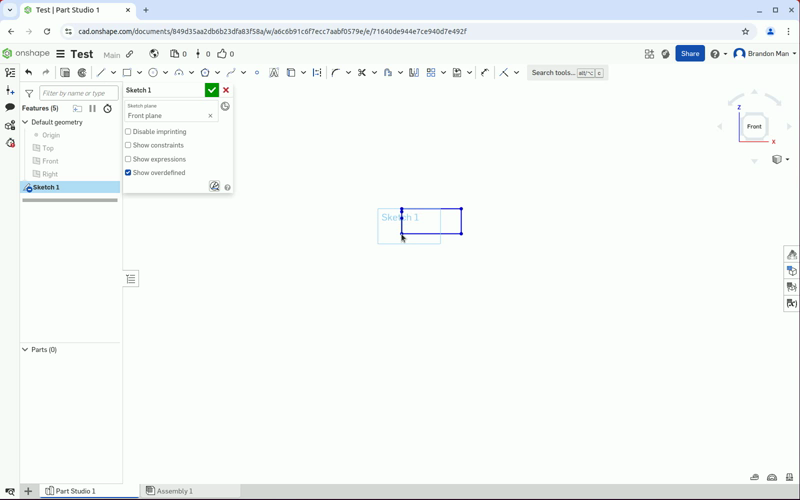
mouse_move(429, 215)
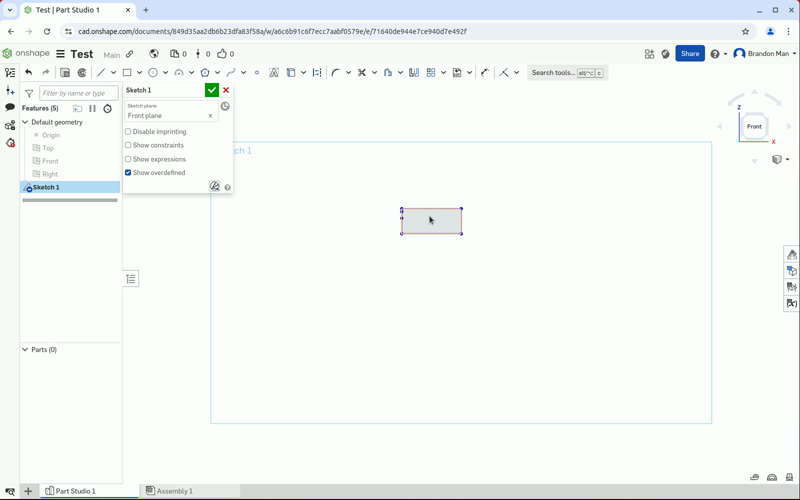
scroll(6)
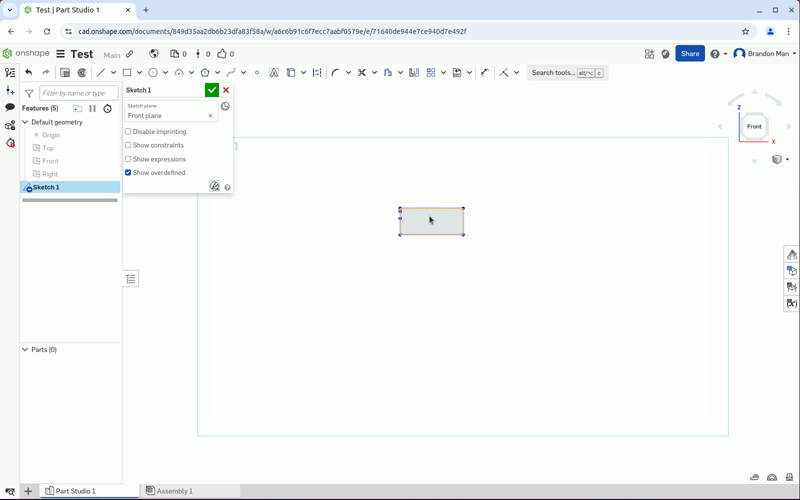
scroll(6)
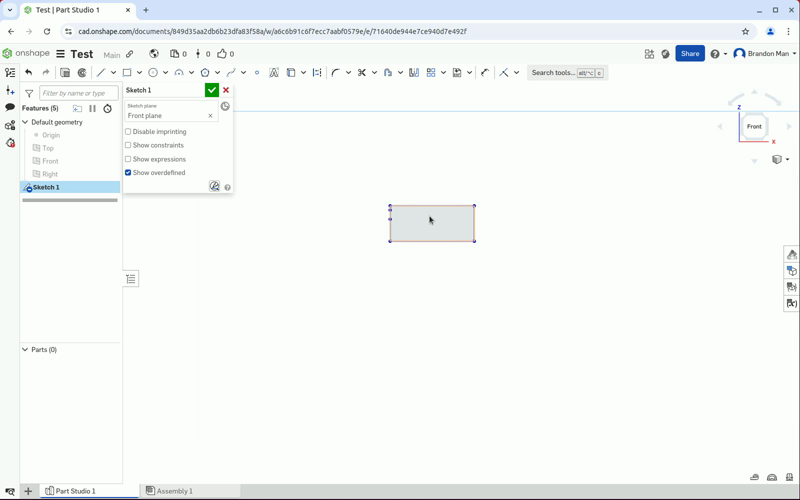
scroll(6)
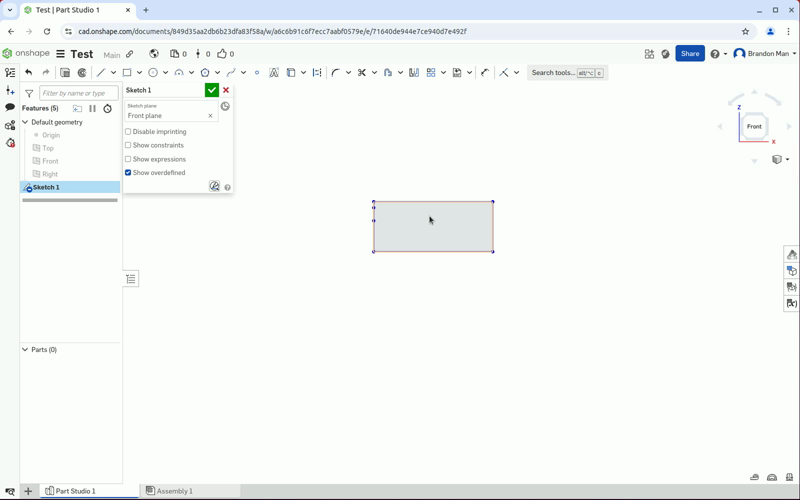
scroll(6)
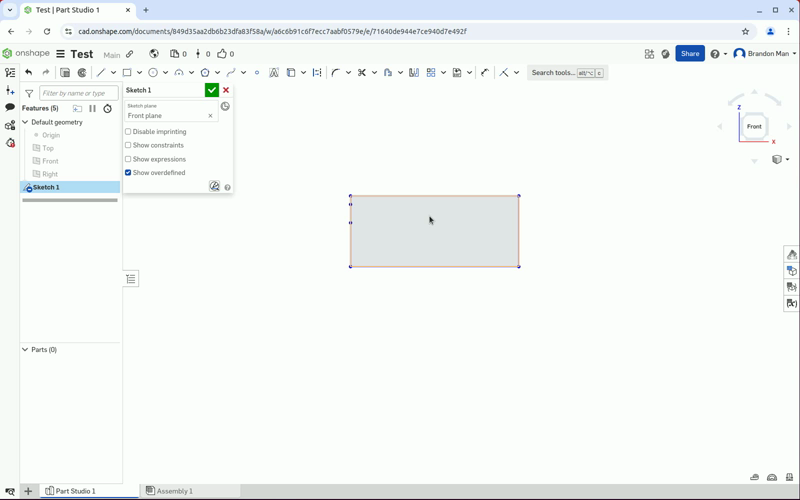
scroll(6)
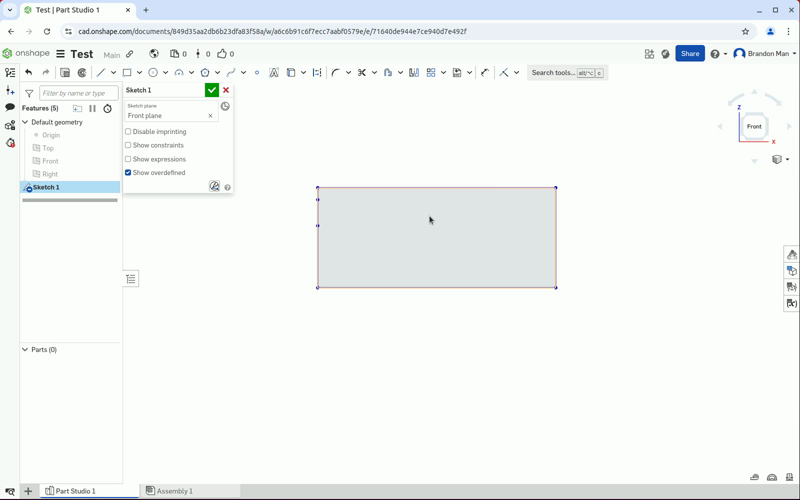
scroll(6)
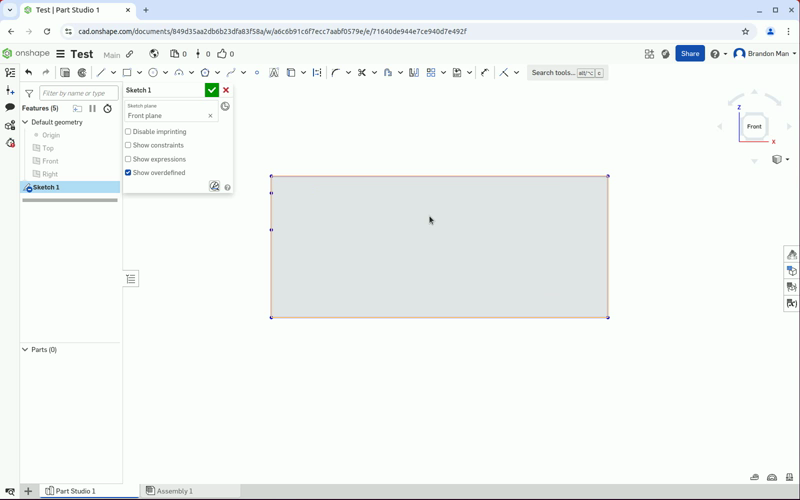
scroll(6)
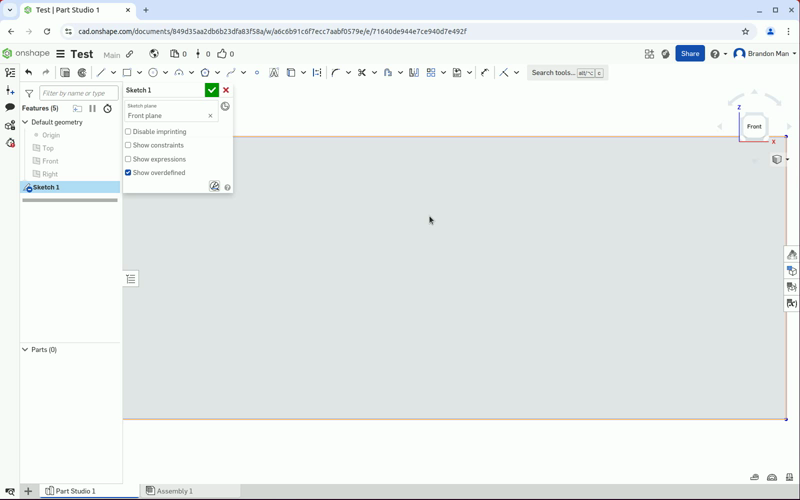
click(429, 215)
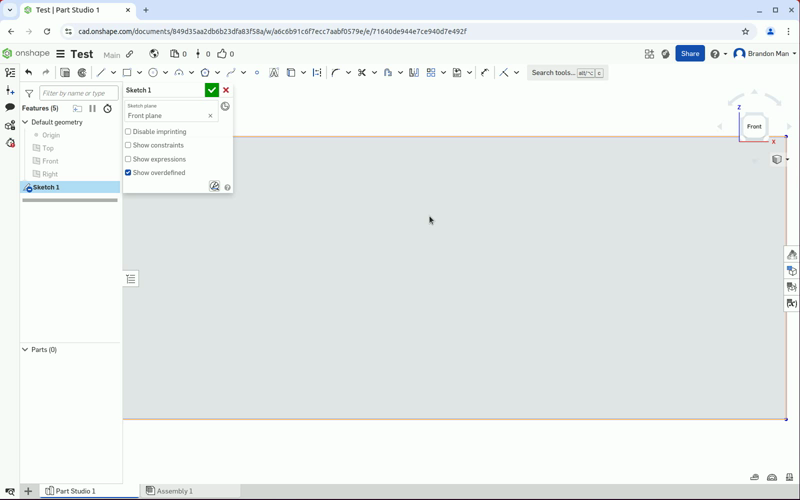
scroll(-6)
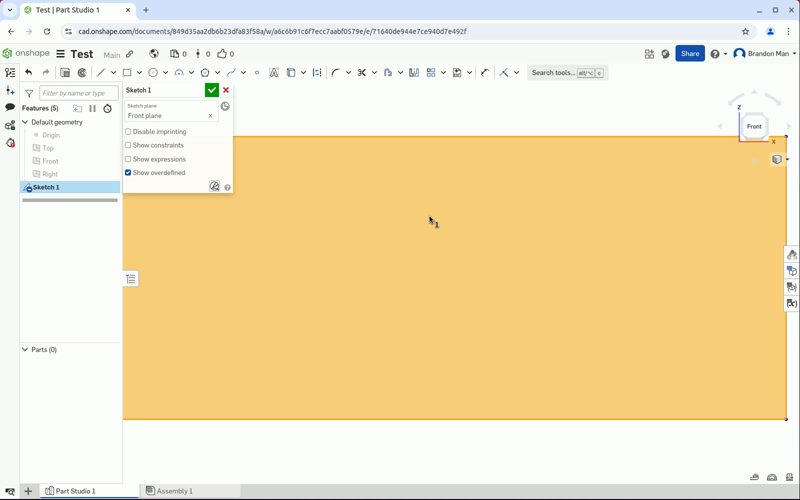
scroll(-6)
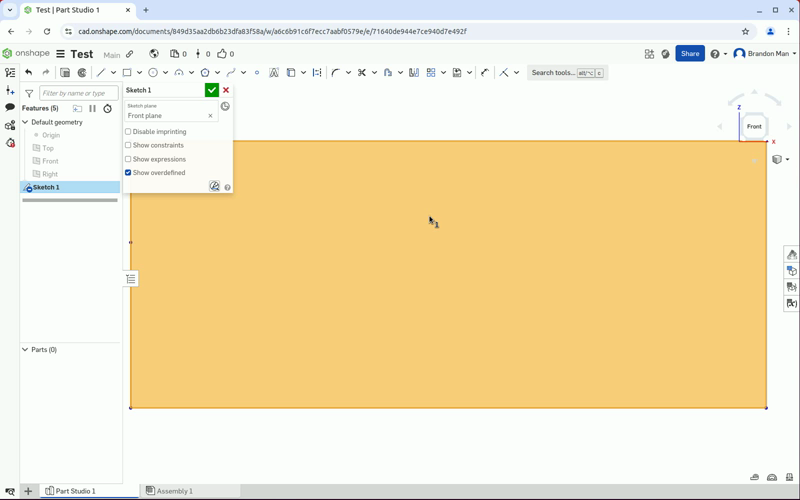
scroll(-6)
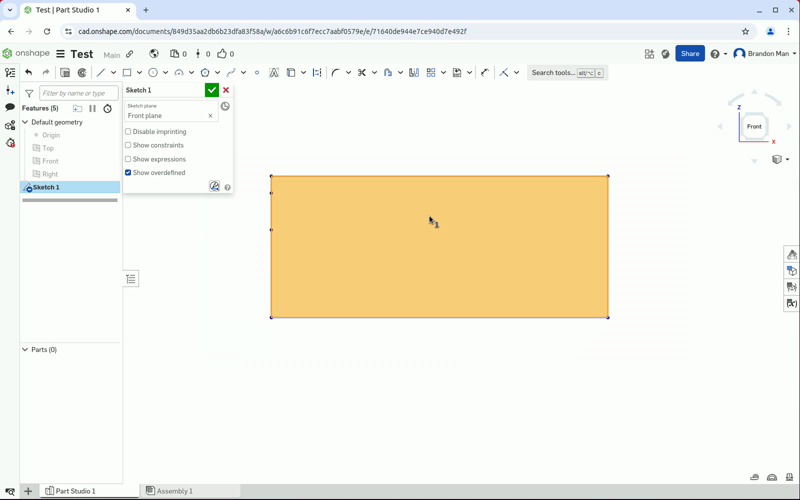
scroll(-6)
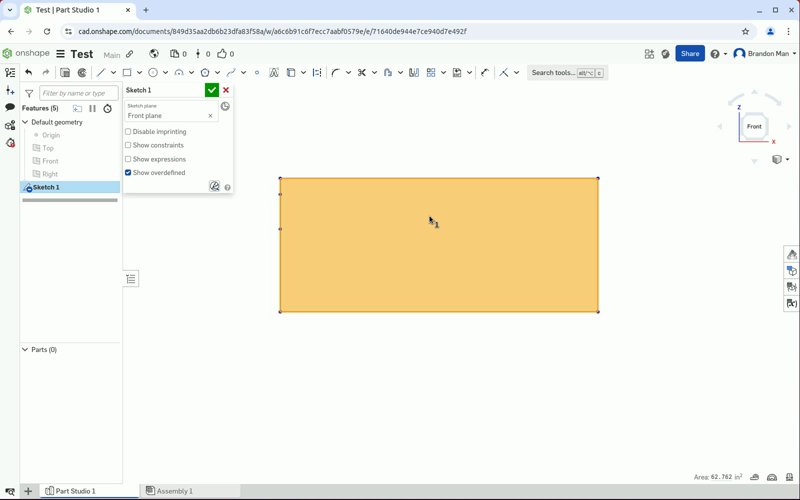
scroll(-6)
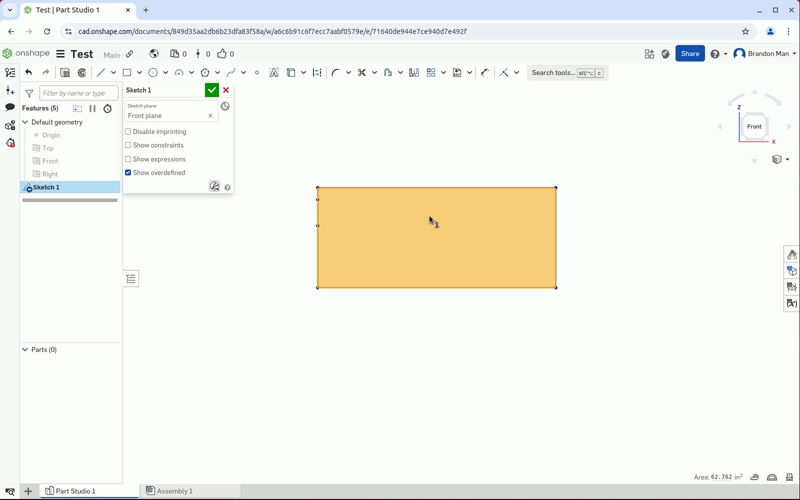
scroll(-6)
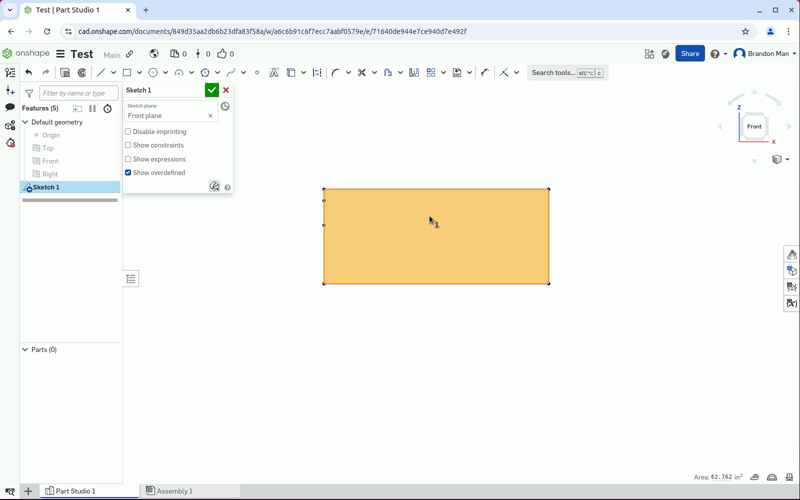
scroll(-6)
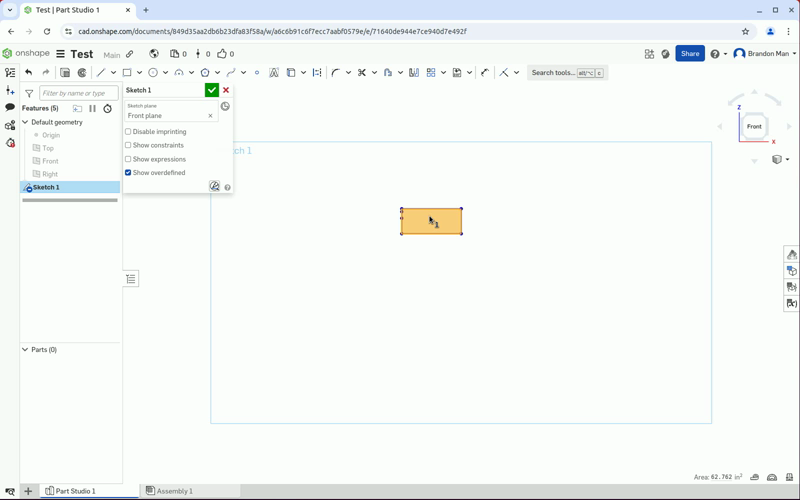
mouse_move(73, 352)
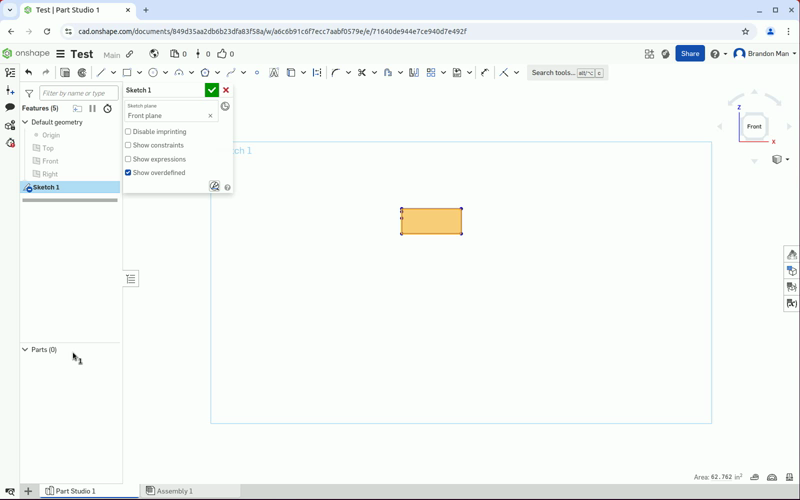
key(shift+y)
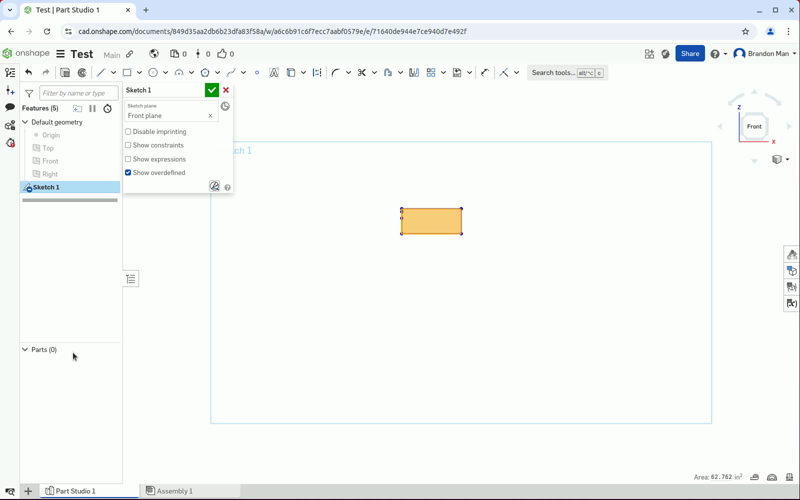
key(shift+e)
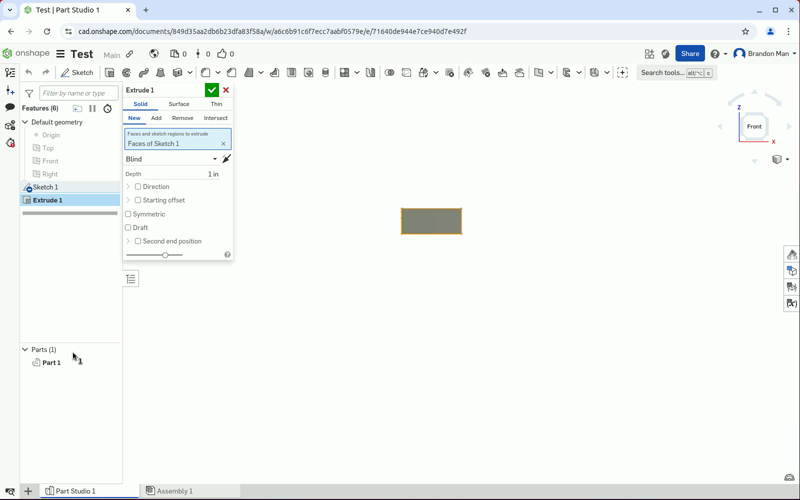
mouse_move(143, 106)
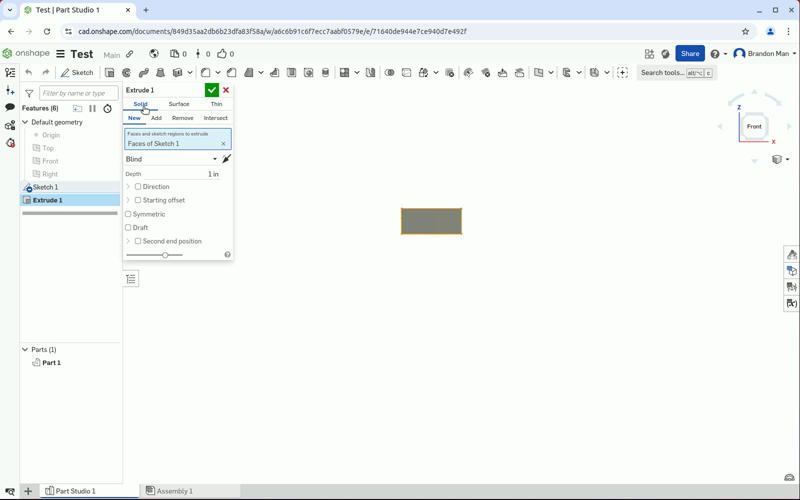
click(143, 106)
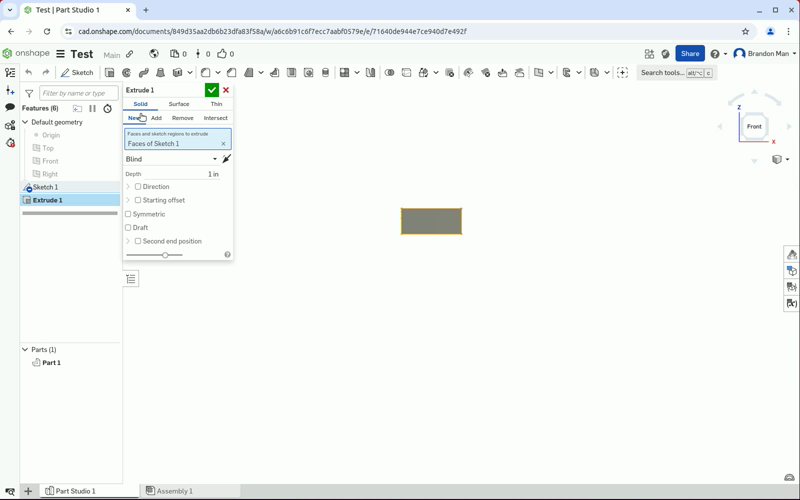
mouse_move(137, 120)
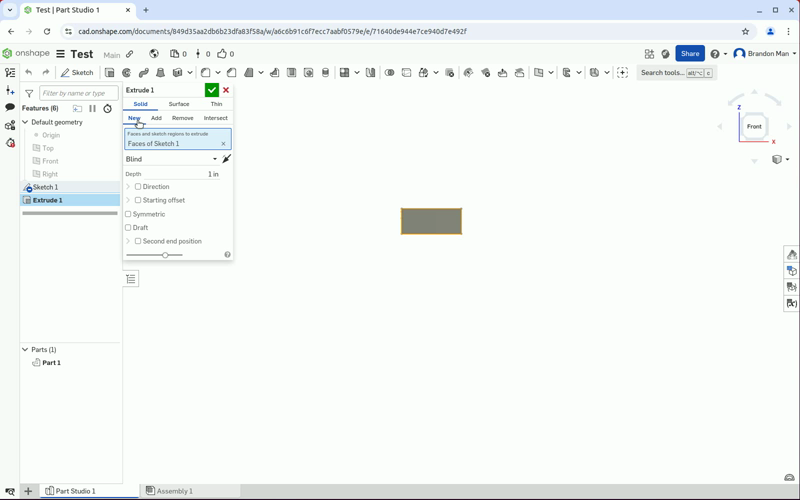
click(137, 120)
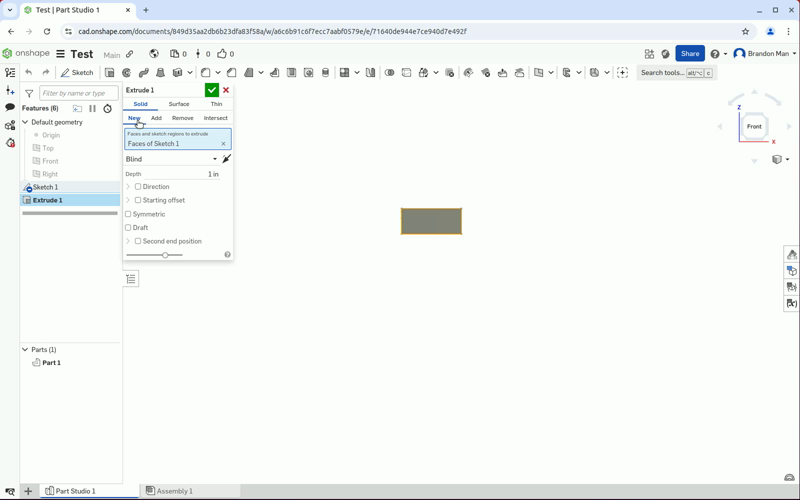
key(tab, 4)
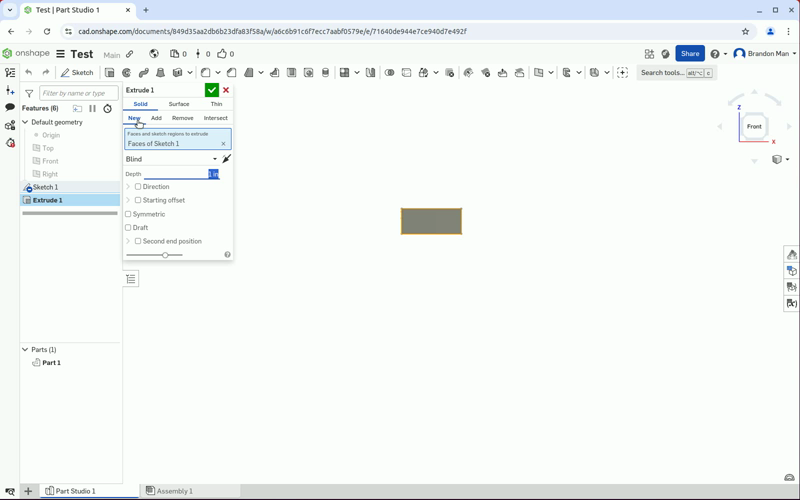
text(0.963)
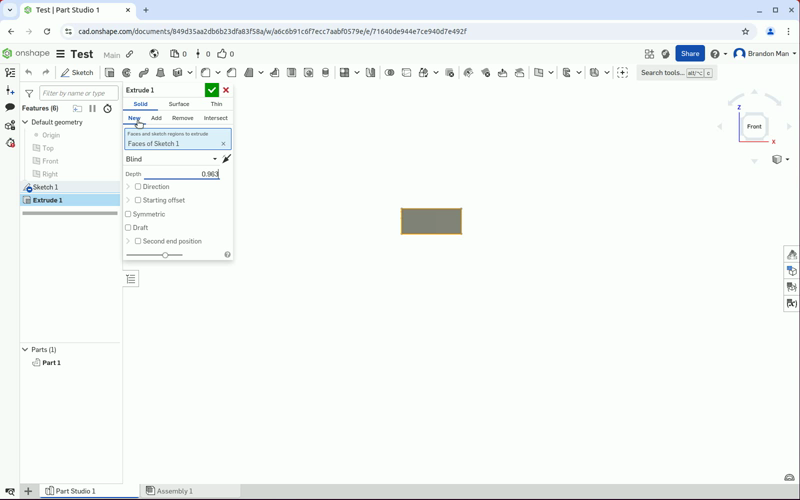
key(enter)
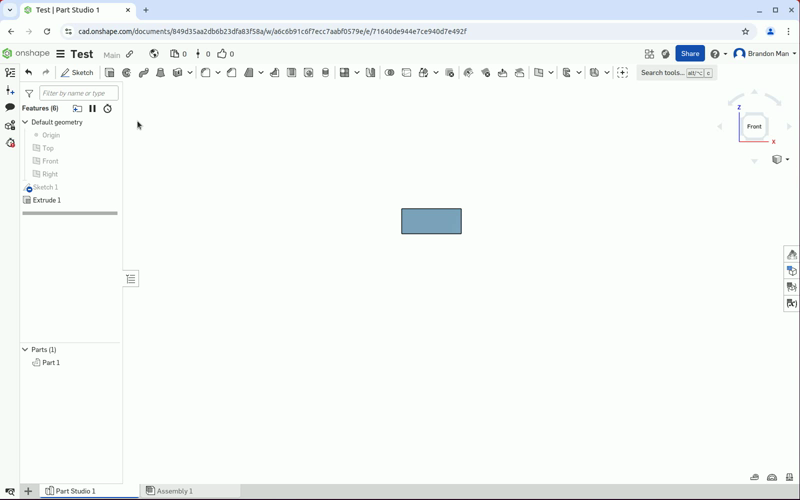
key(shift+h)
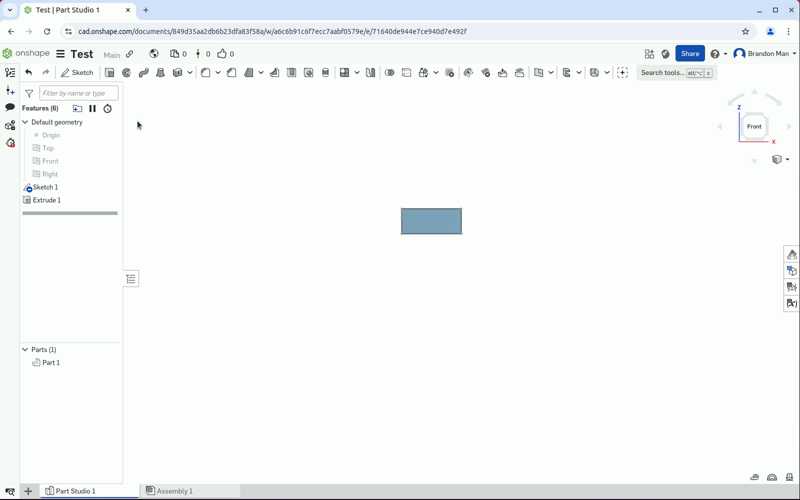
key(shift+h)
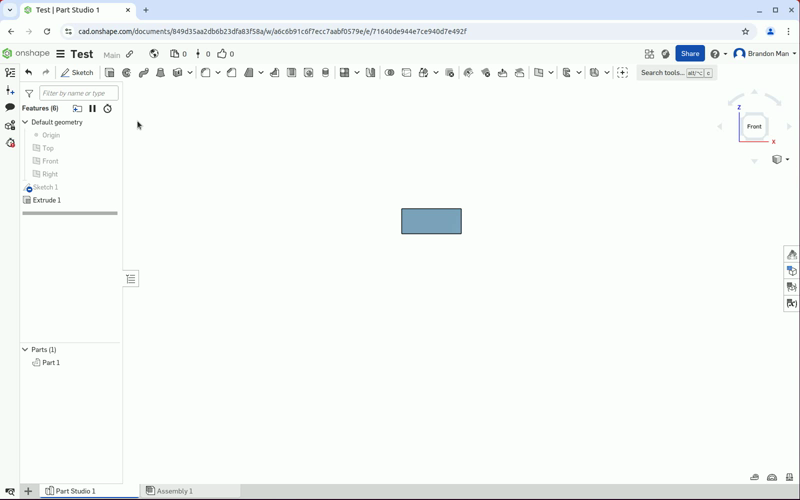
mouse_move(73, 189)
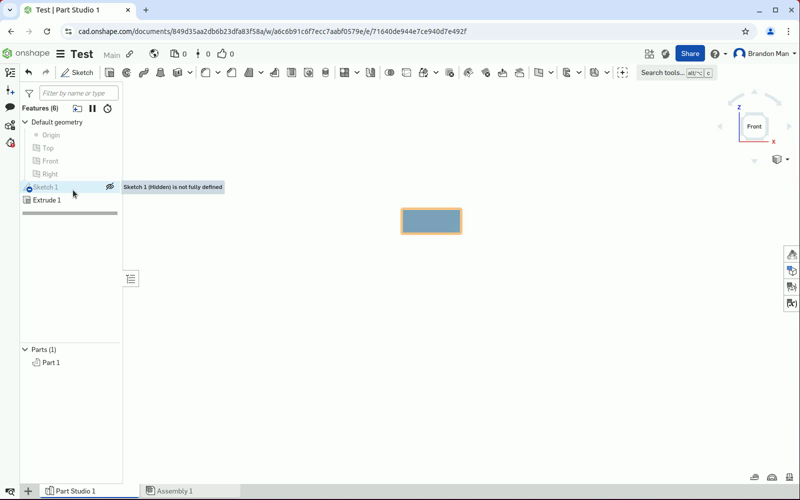
click(73, 189)
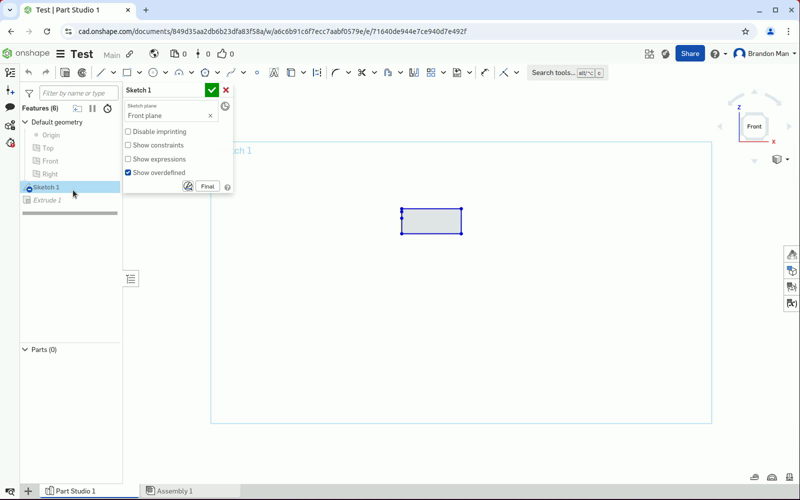
mouse_move(229, 92)
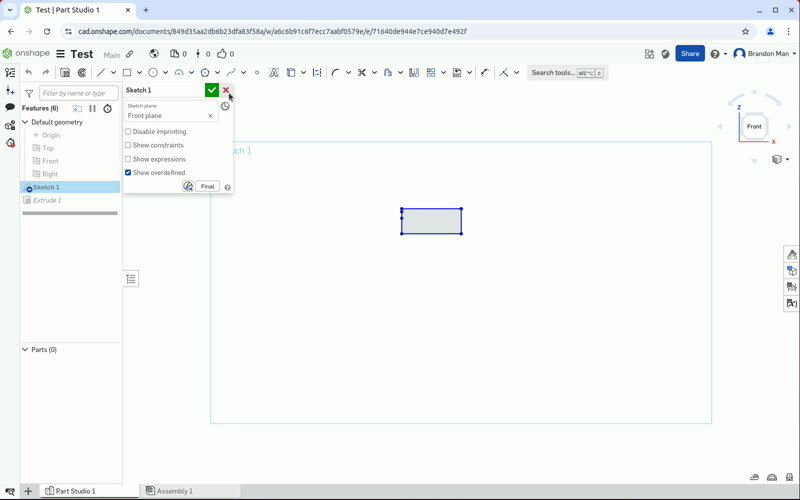
click(229, 92)
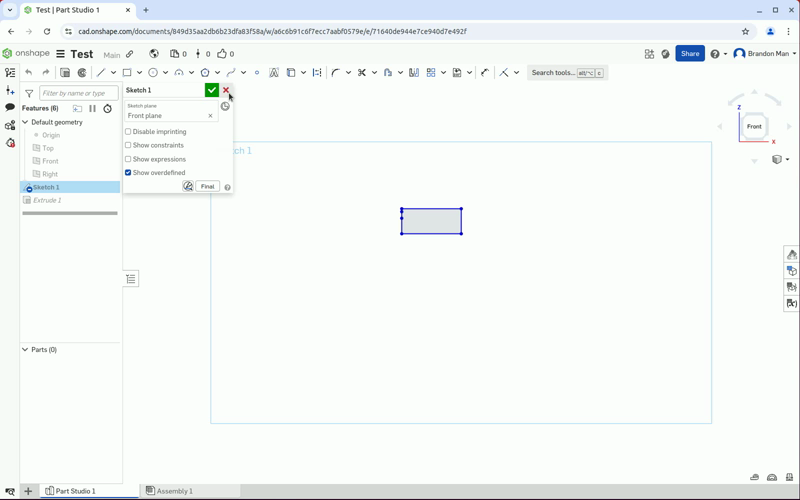
key(shift+s)
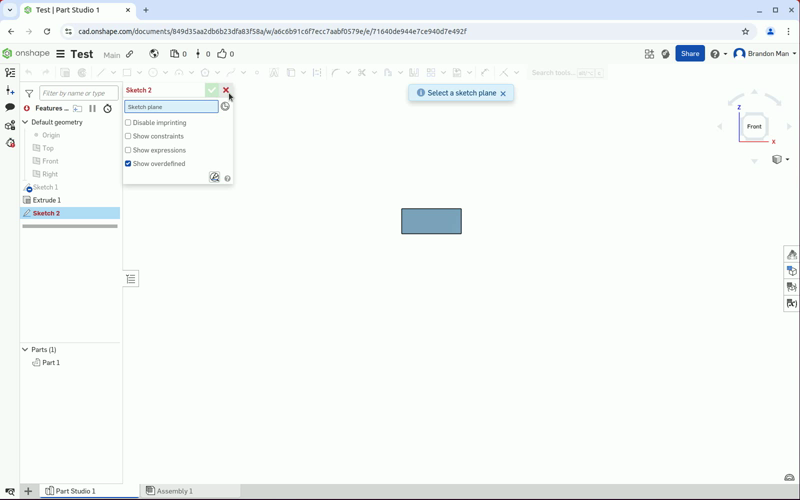
mouse_move(73, 163)
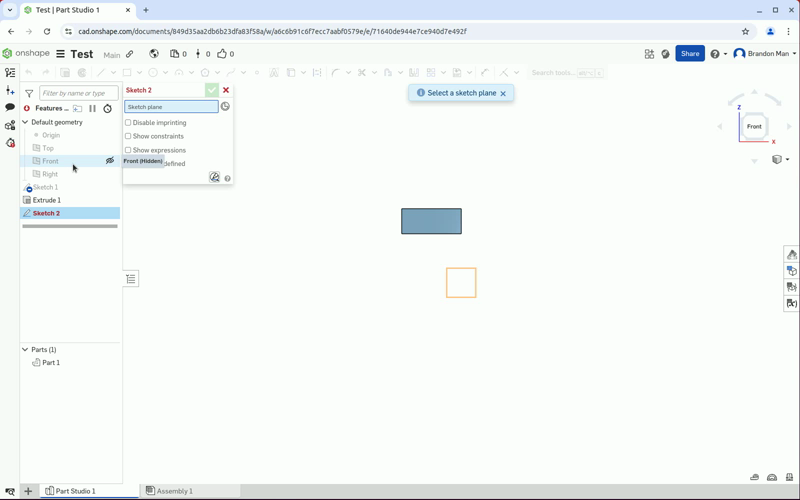
click(73, 163)
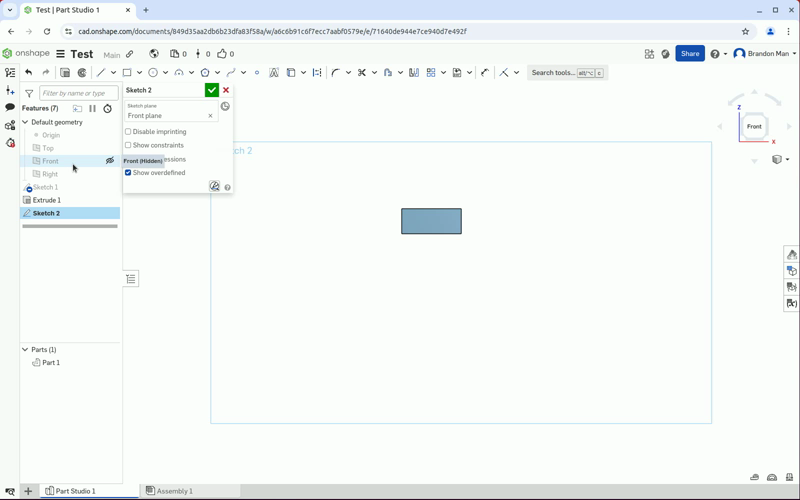
mouse_move(73, 352)
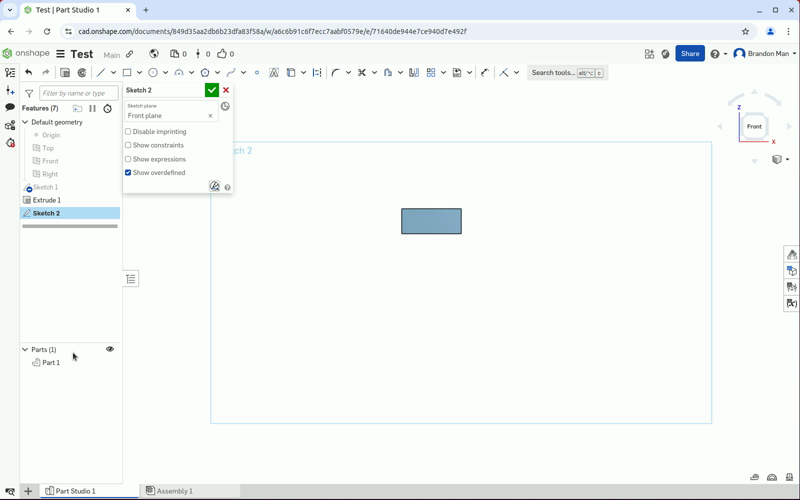
key(y)
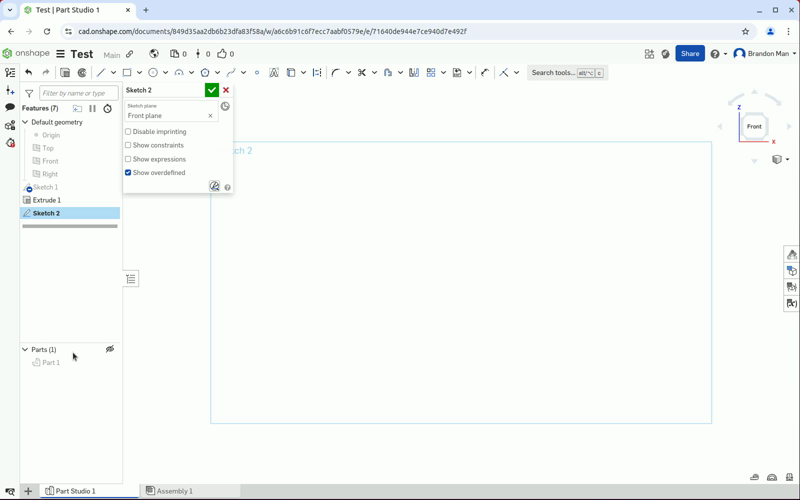
key(l)
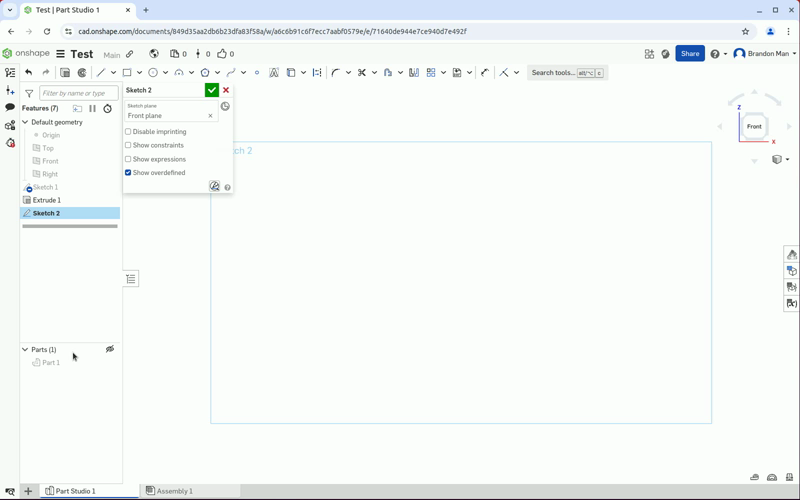
key_down(shift)
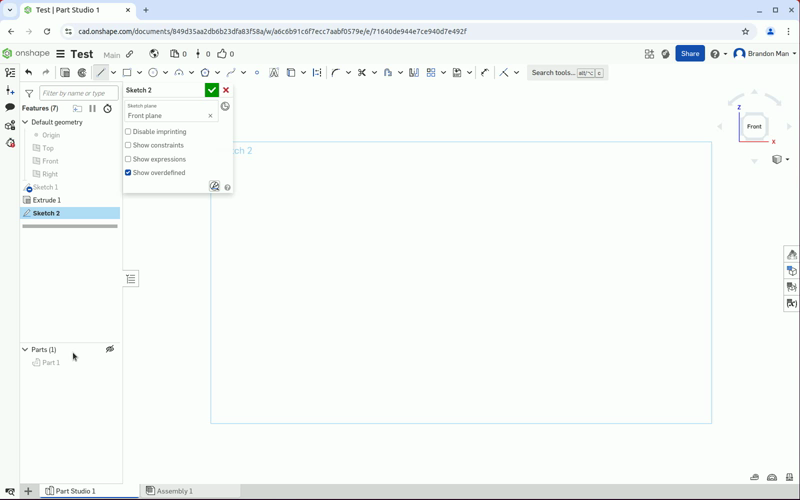
mouse_move(401, 258)
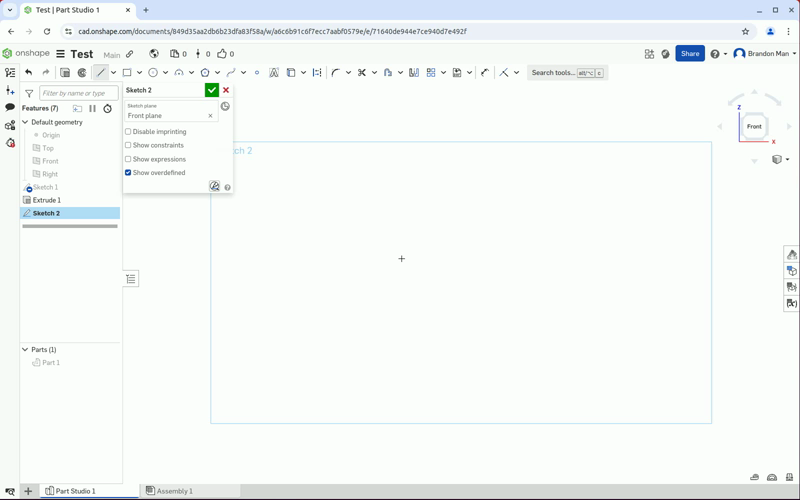
click(401, 258)
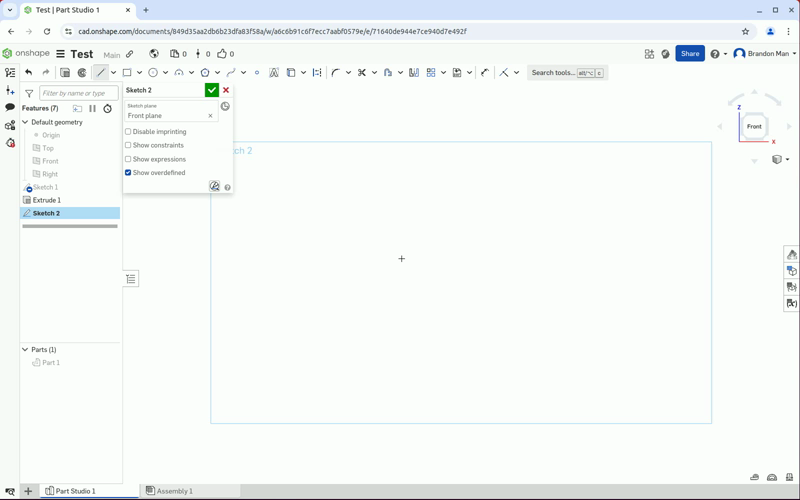
key_up(shift)
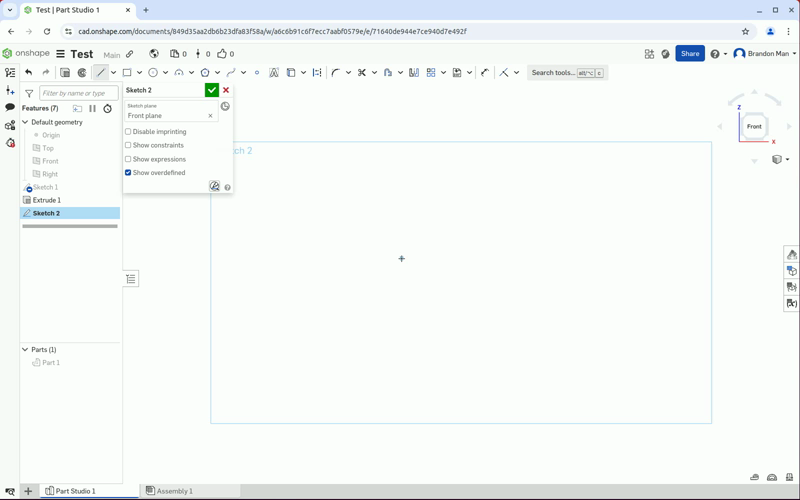
key_down(shift)
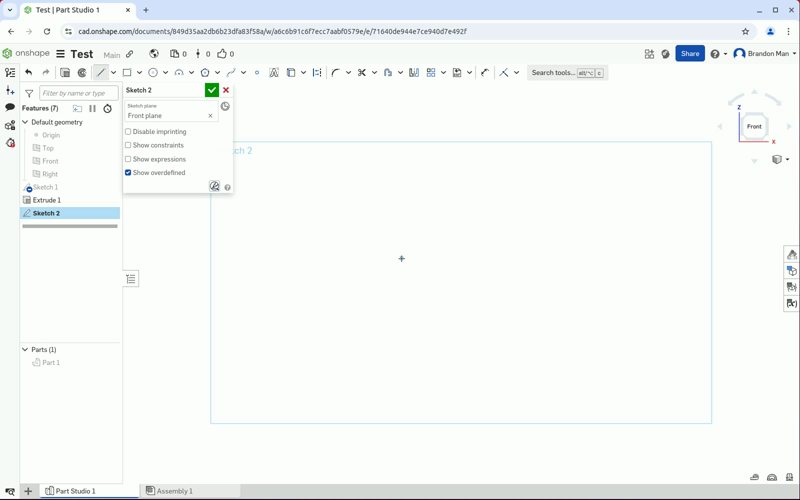
mouse_move(431, 258)
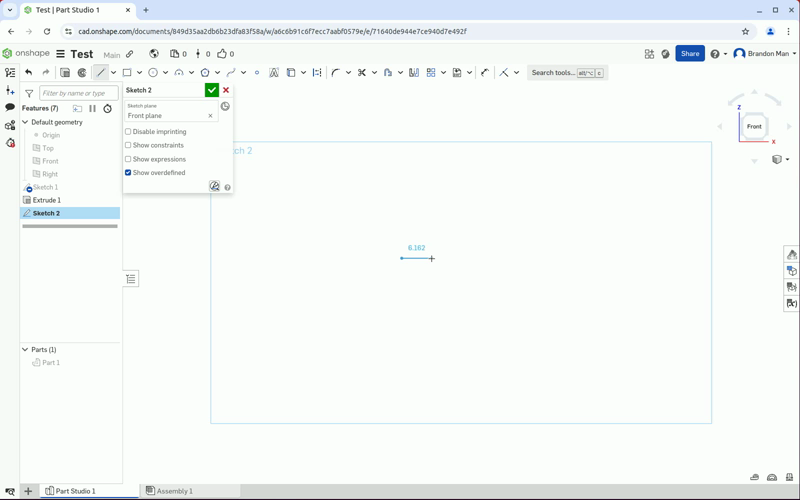
mouse_move(461, 258)
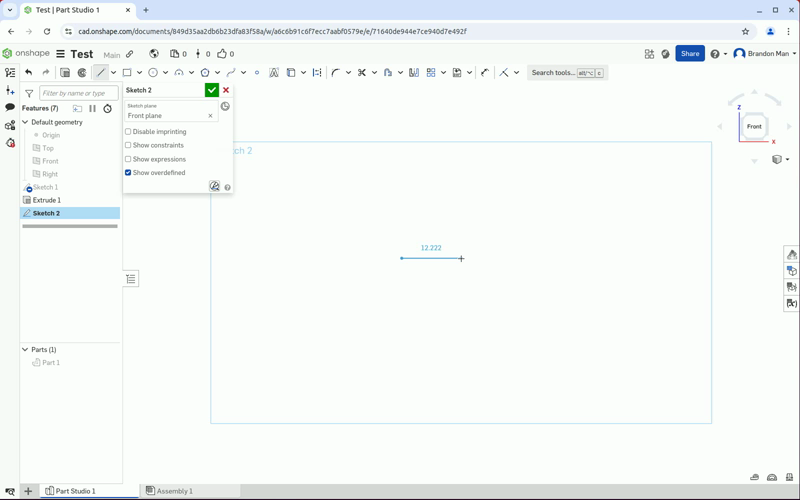
click(461, 258)
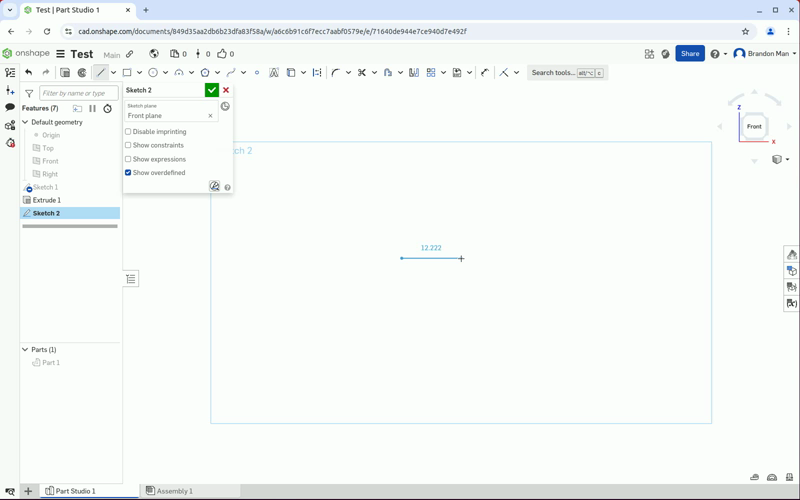
key_up(shift)
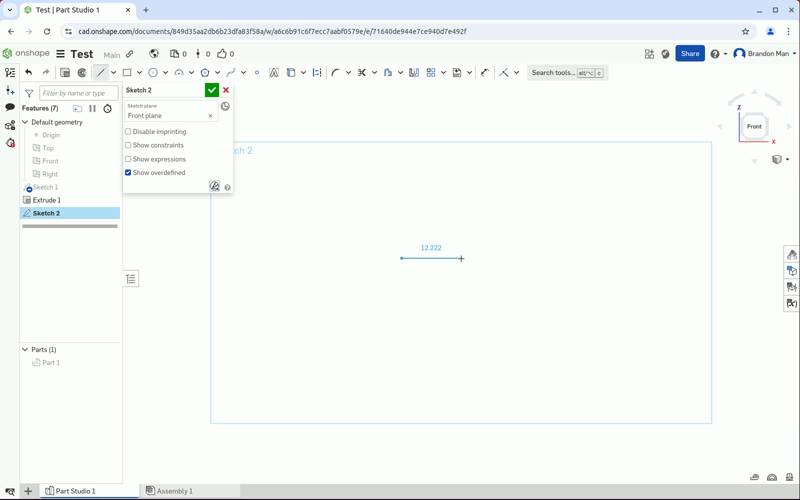
key_down(shift)
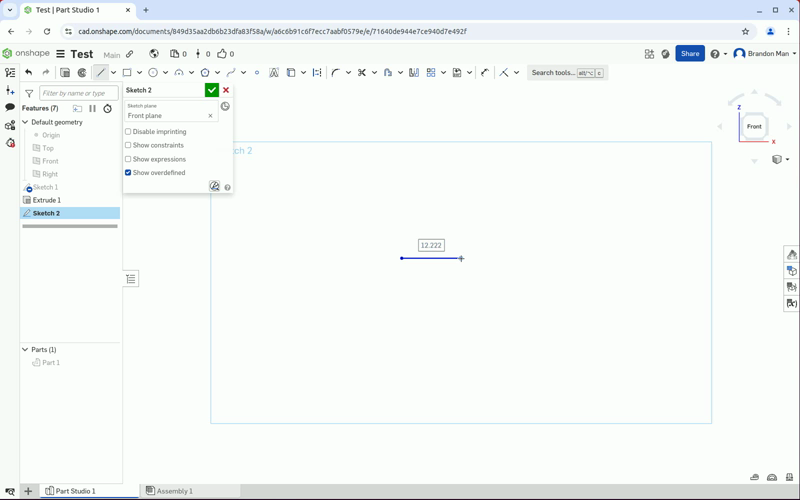
mouse_move(491, 258)
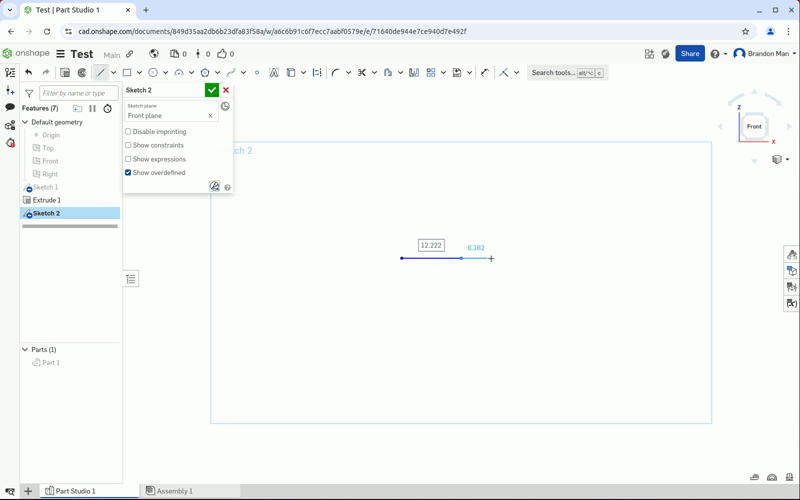
mouse_move(461, 233)
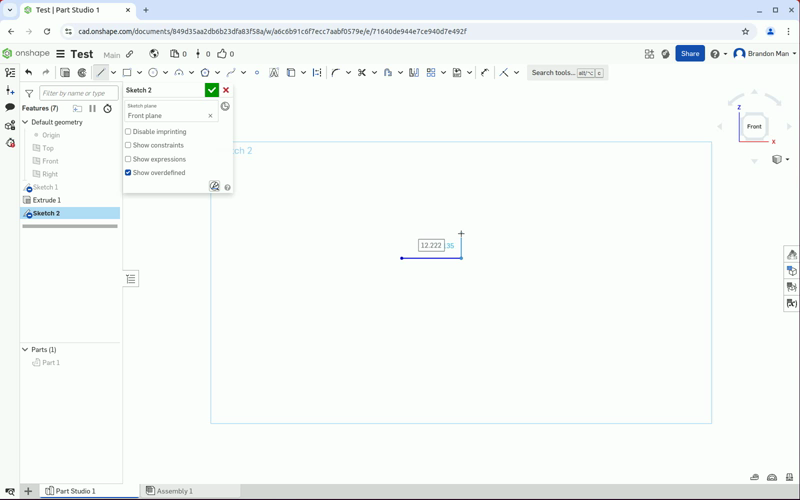
click(461, 233)
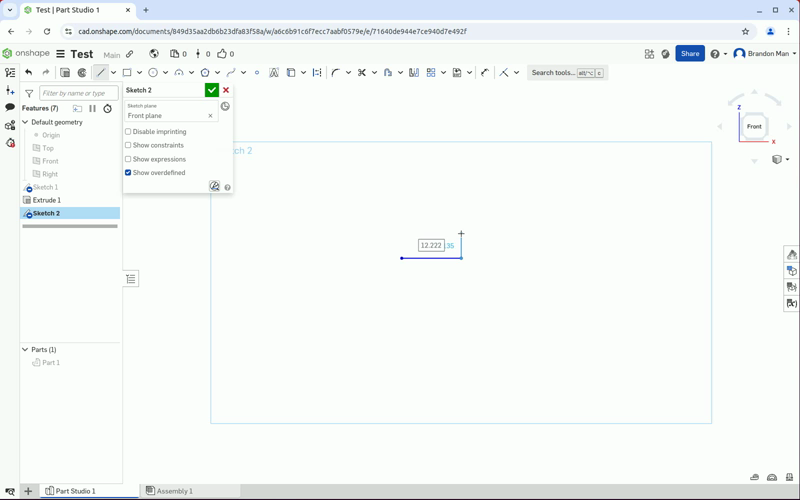
key_up(shift)
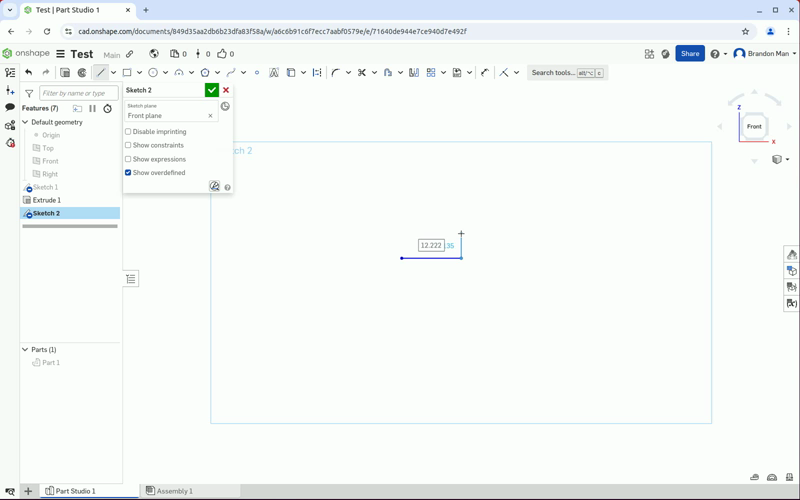
key_down(shift)
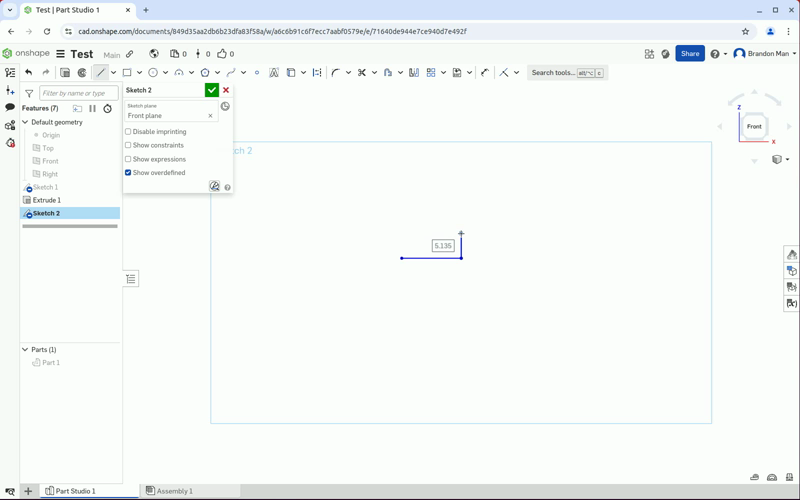
mouse_move(491, 233)
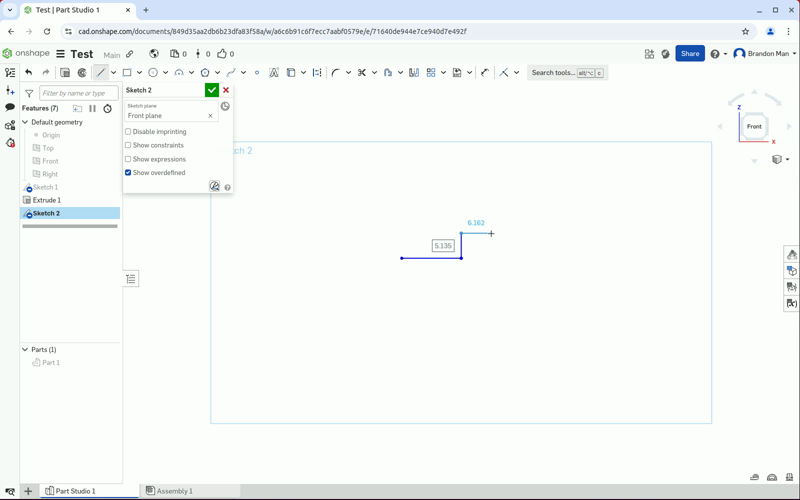
mouse_move(401, 233)
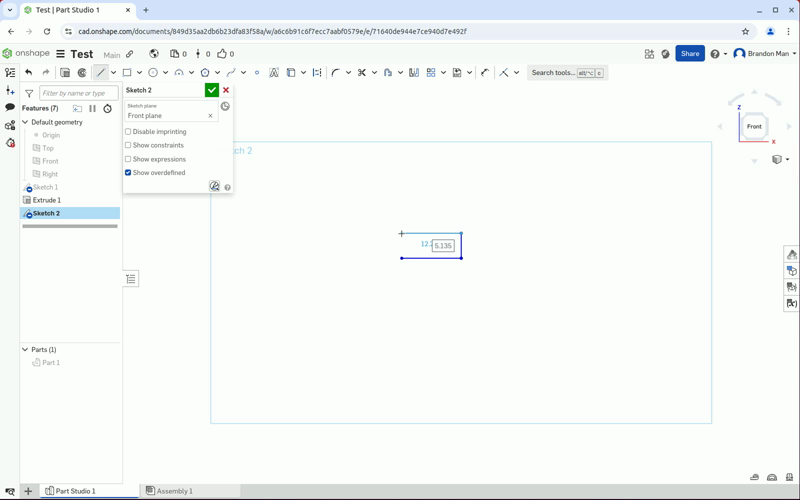
click(401, 233)
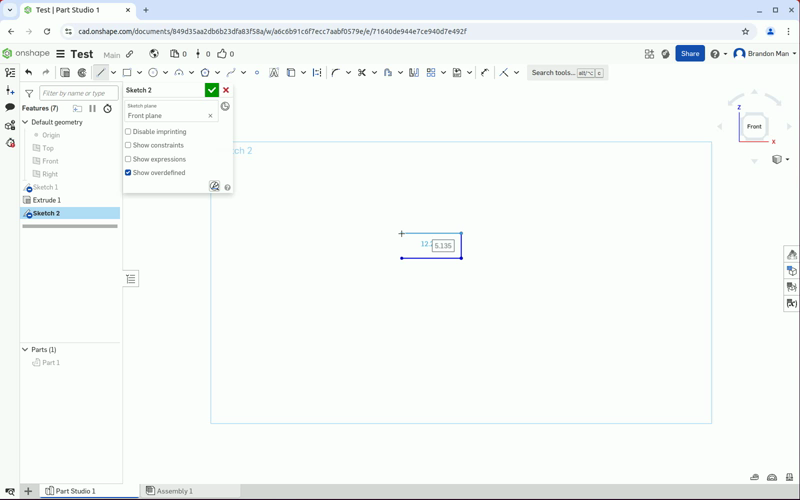
key_up(shift)
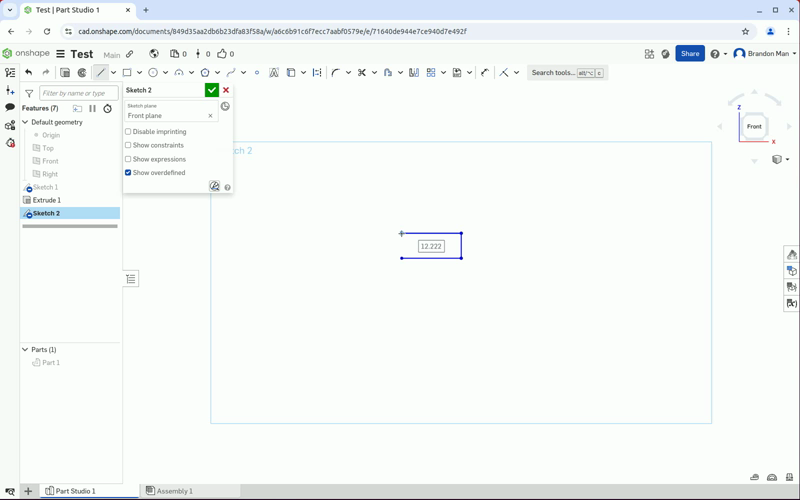
key_down(shift)
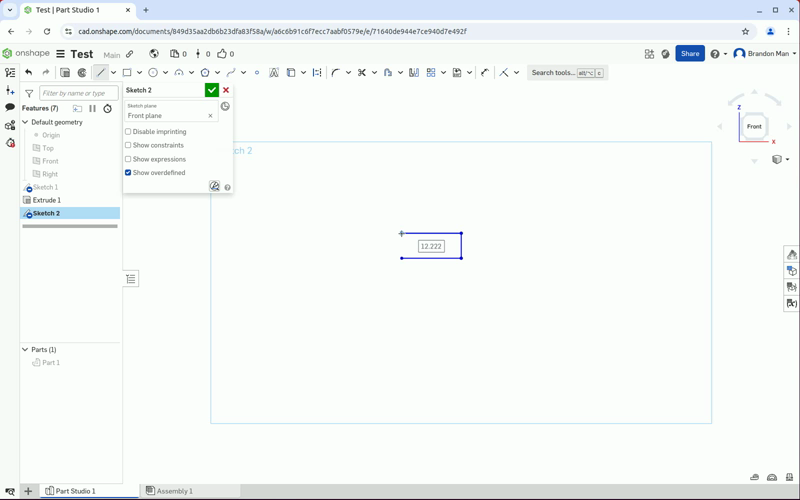
mouse_move(431, 233)
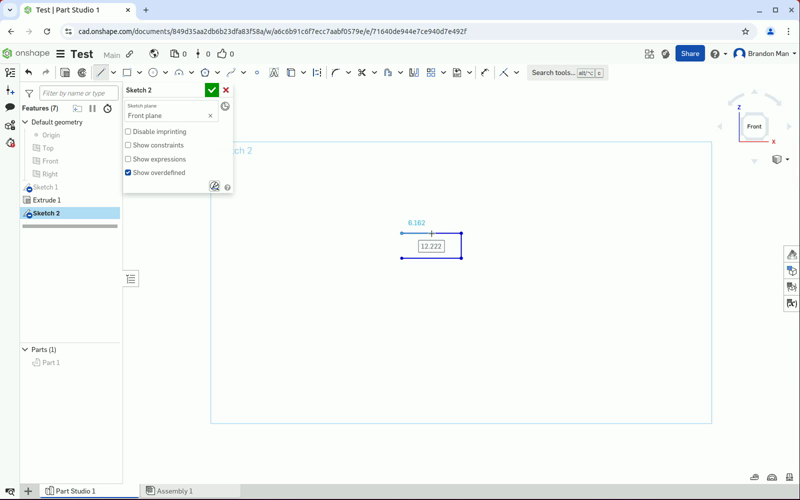
mouse_move(401, 248)
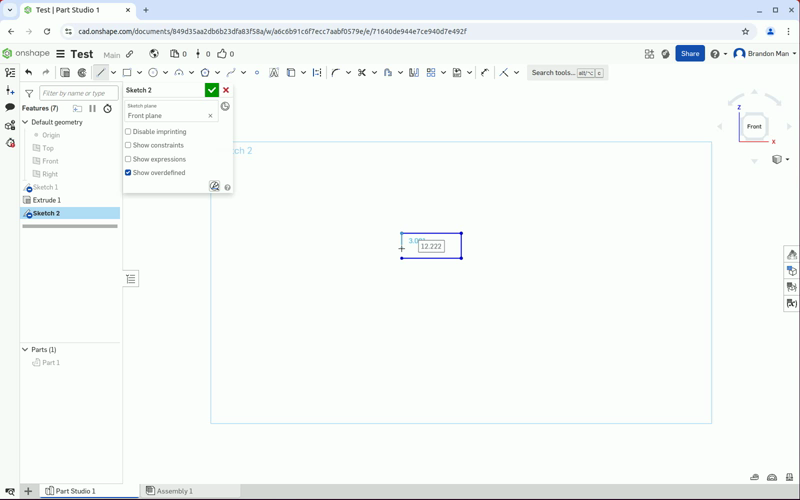
click(401, 248)
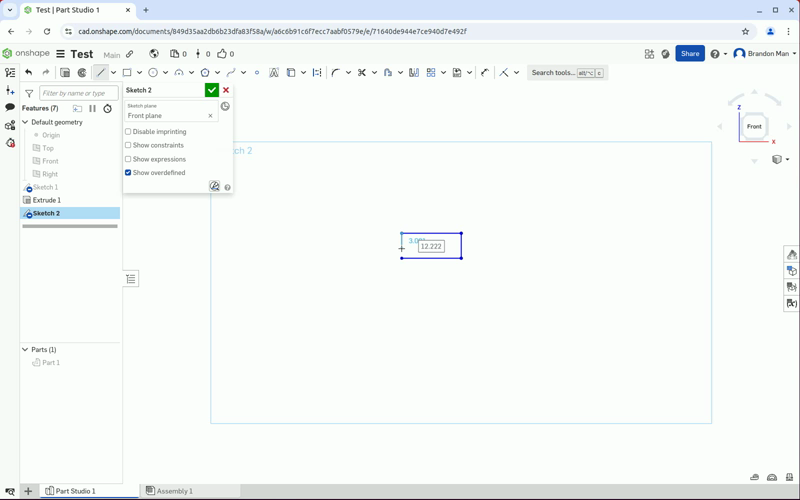
key_up(shift)
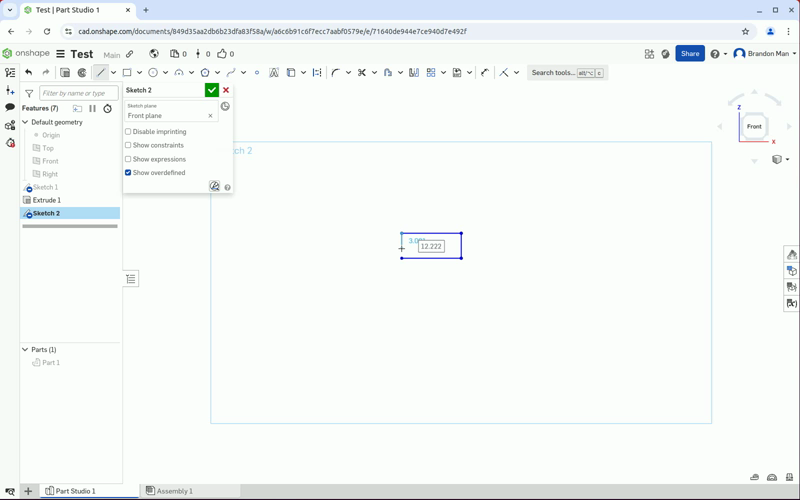
key_down(shift)
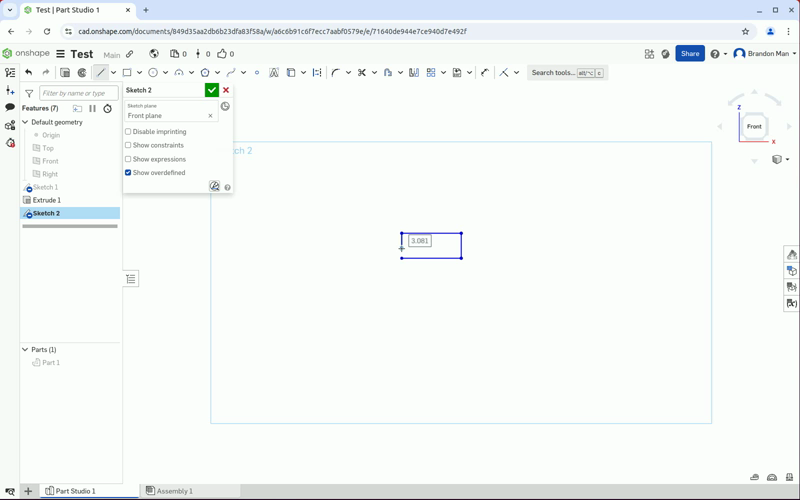
mouse_move(431, 248)
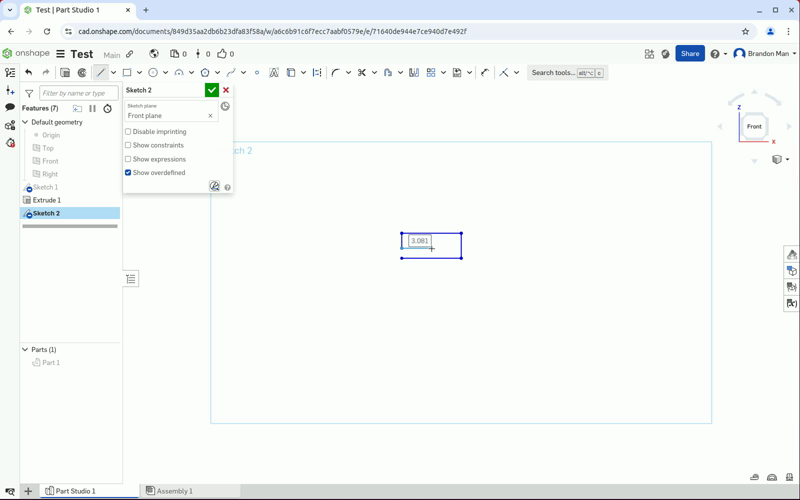
mouse_move(401, 254)
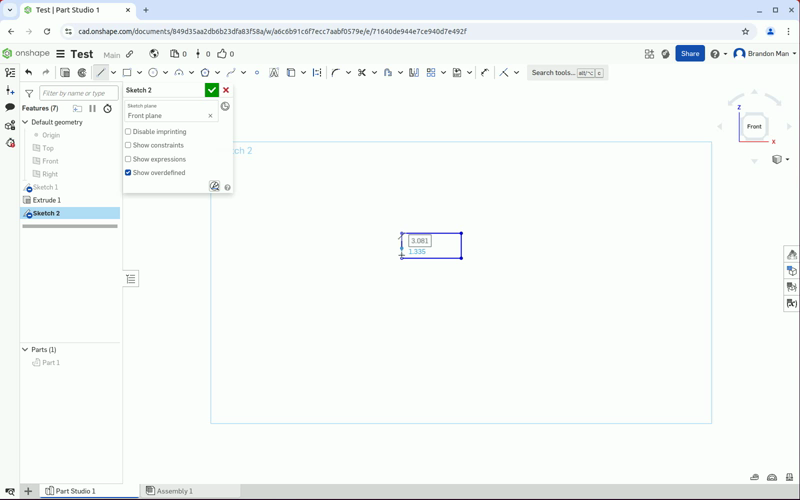
scroll(6)
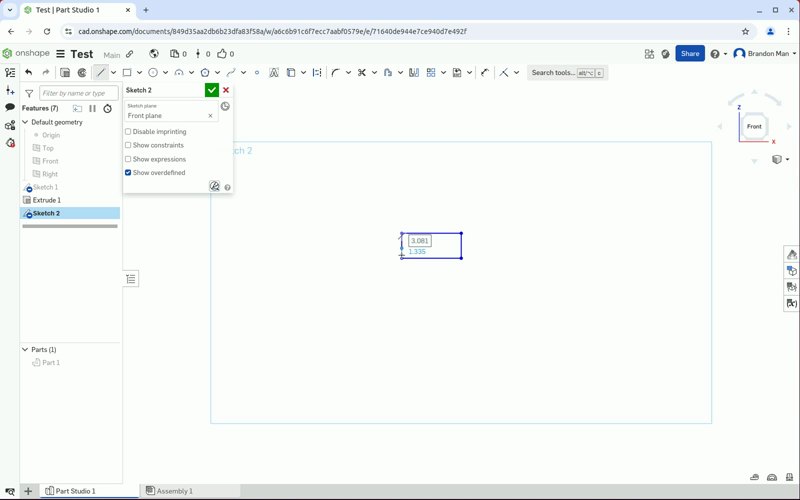
scroll(6)
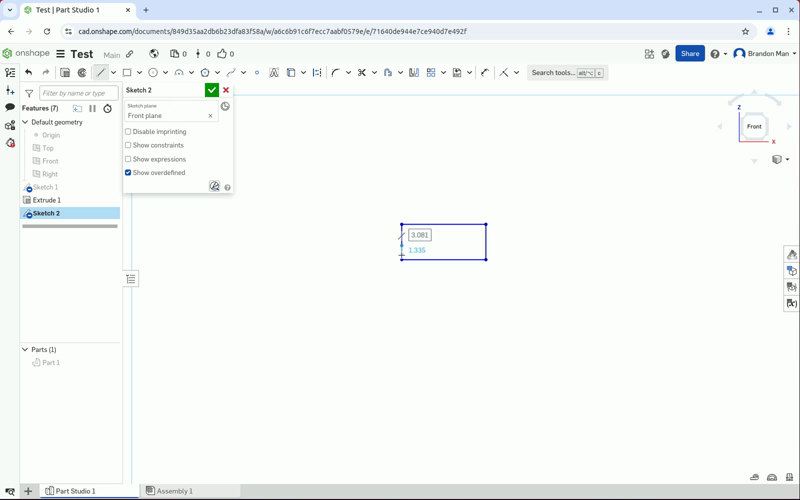
scroll(6)
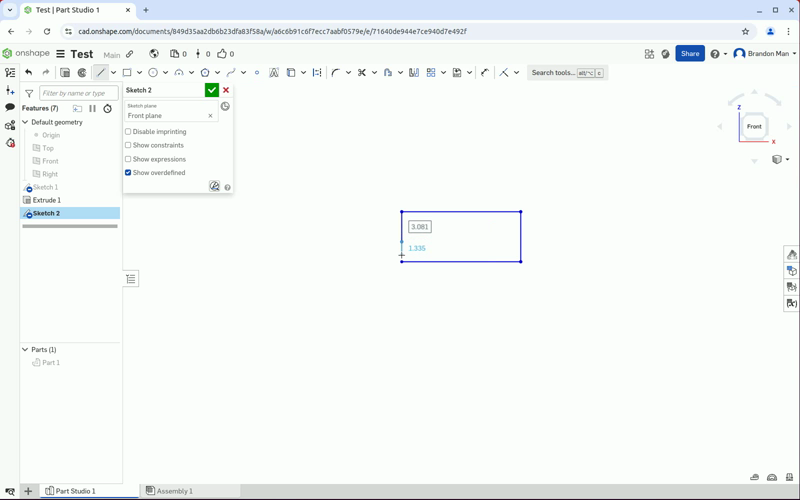
scroll(6)
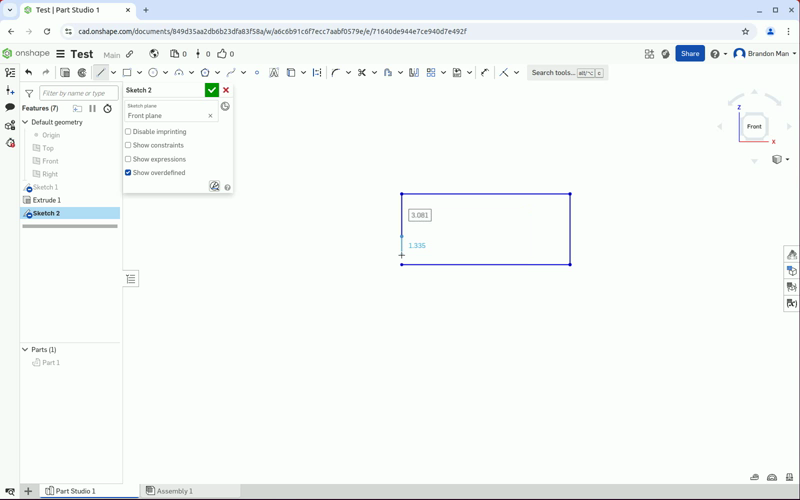
scroll(6)
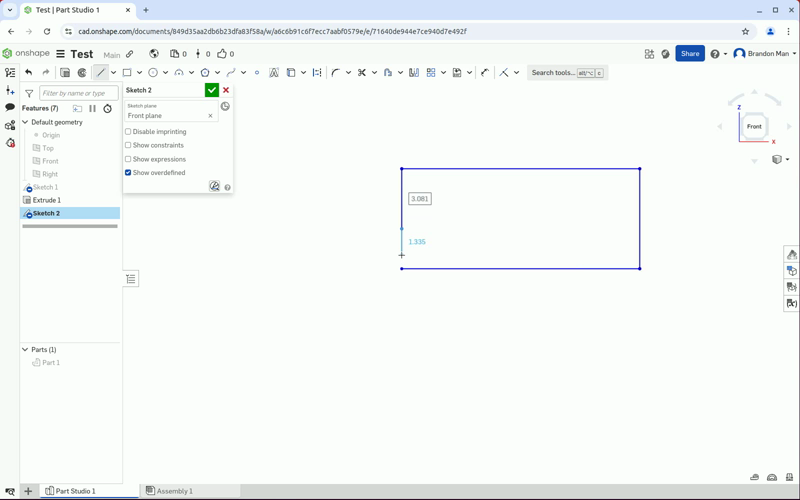
scroll(6)
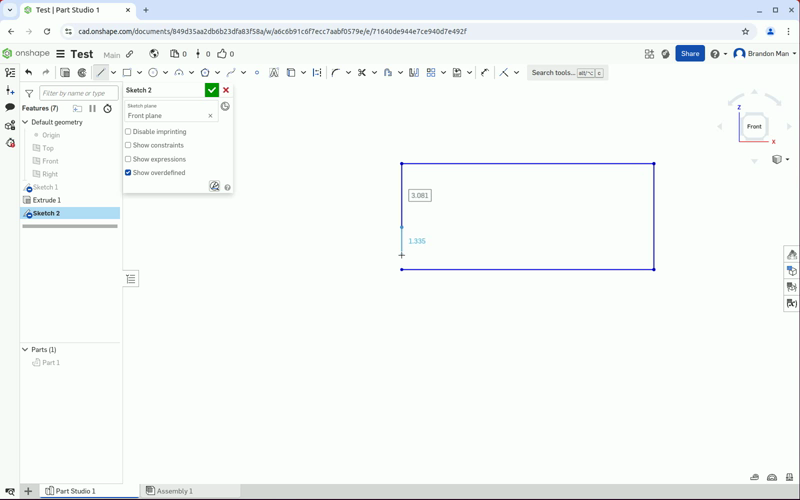
scroll(6)
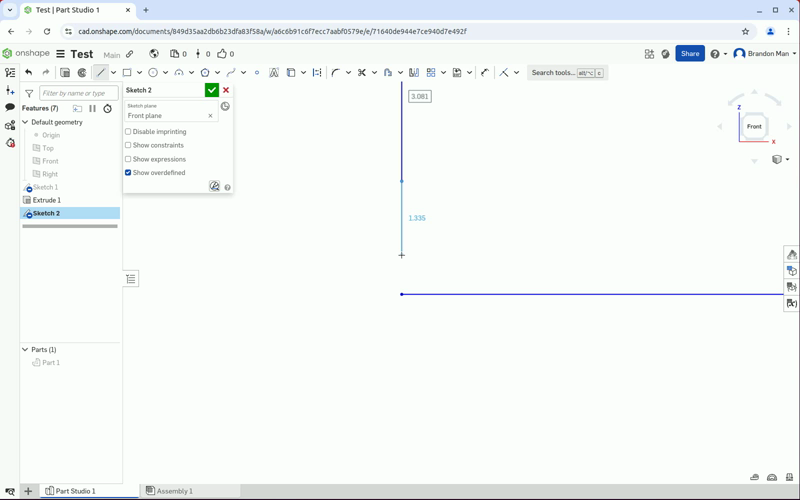
click(401, 254)
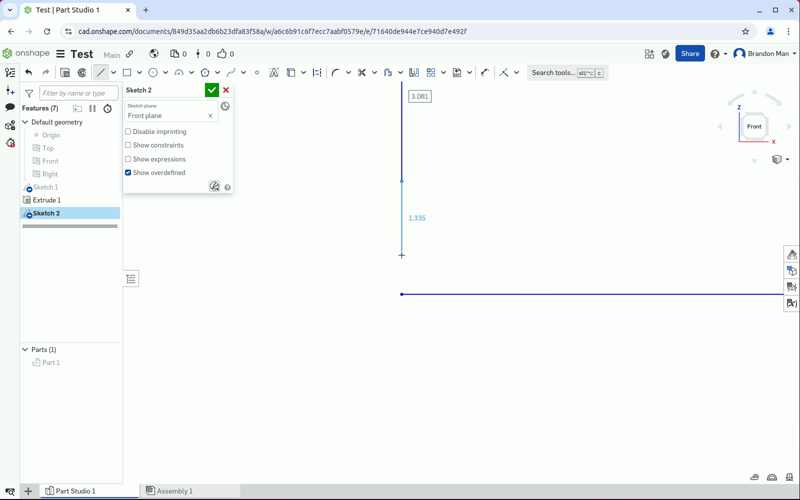
scroll(-6)
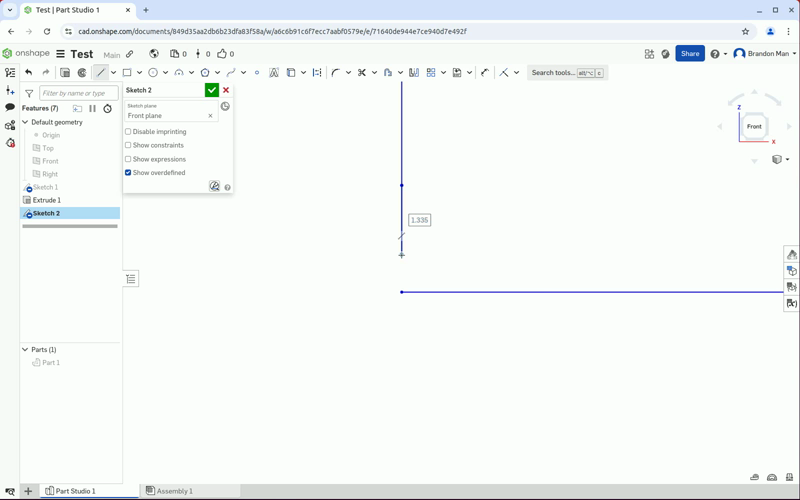
scroll(-6)
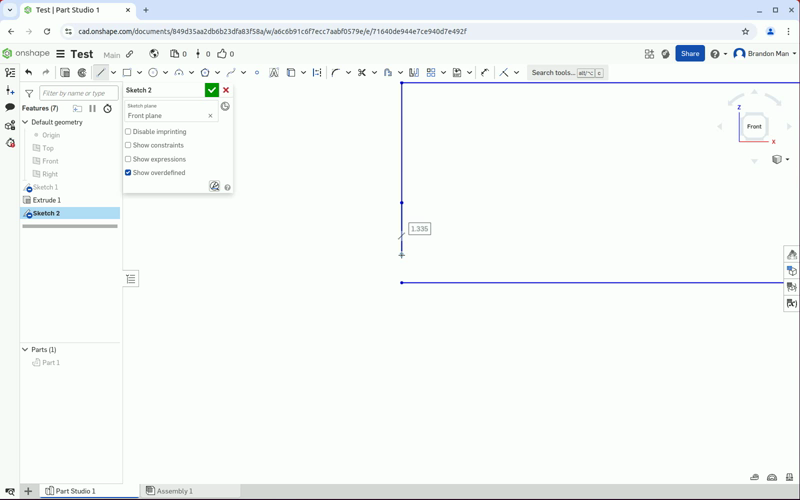
scroll(-6)
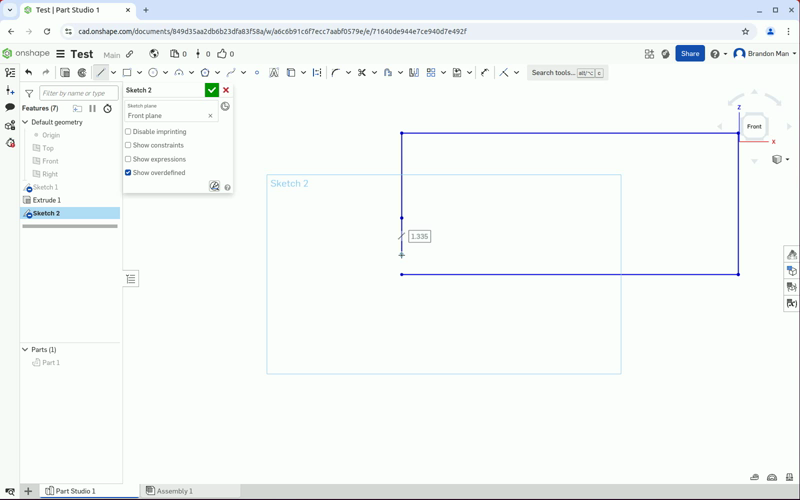
scroll(-6)
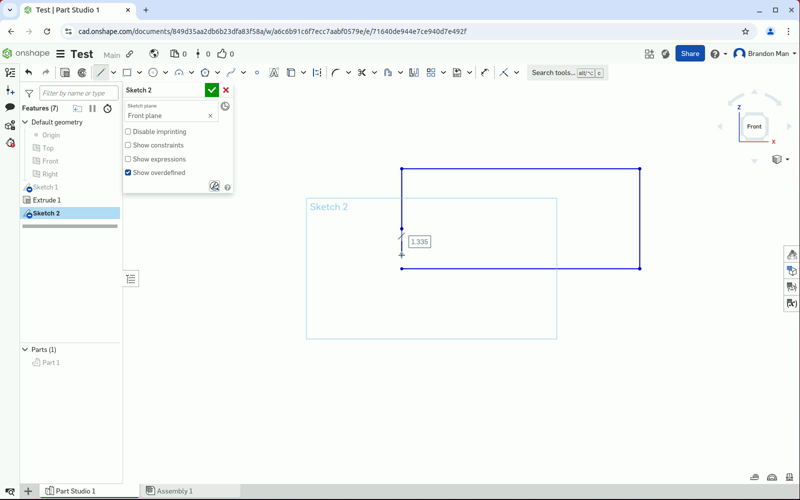
scroll(-6)
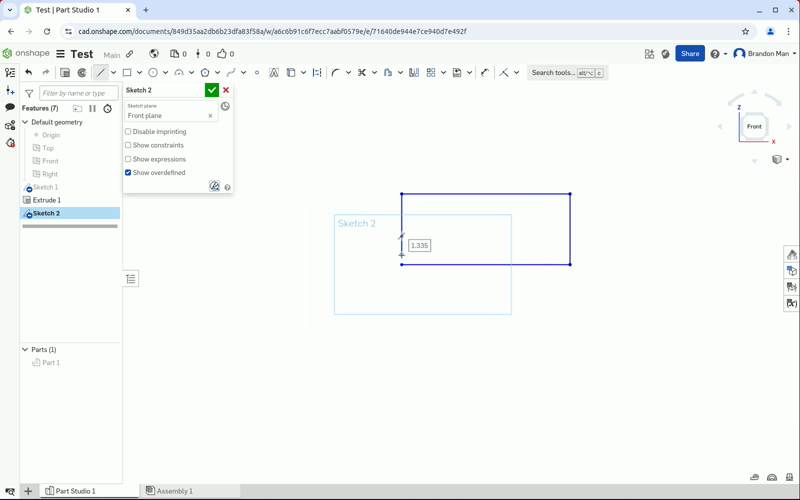
scroll(-6)
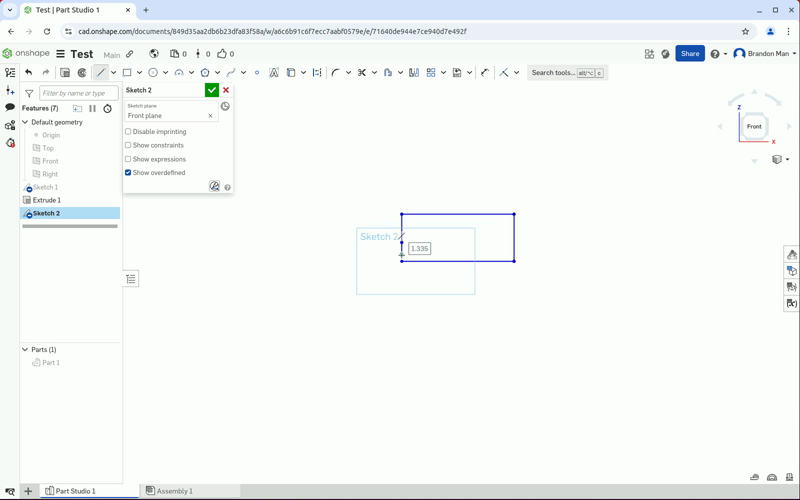
scroll(-6)
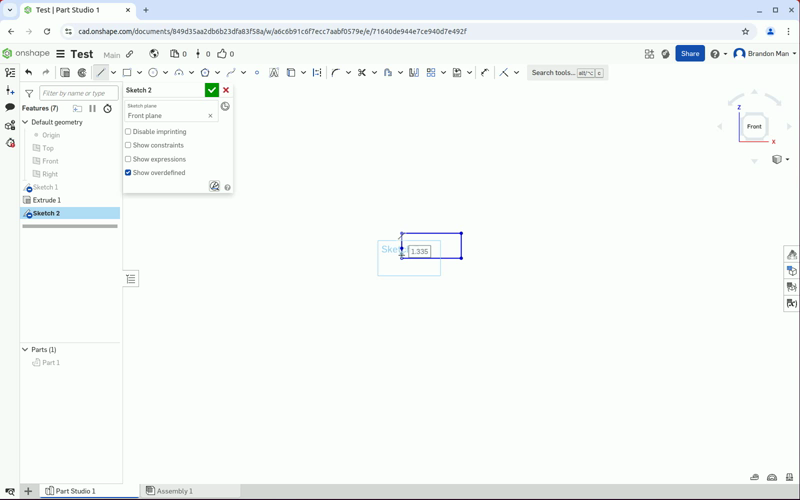
key_up(shift)
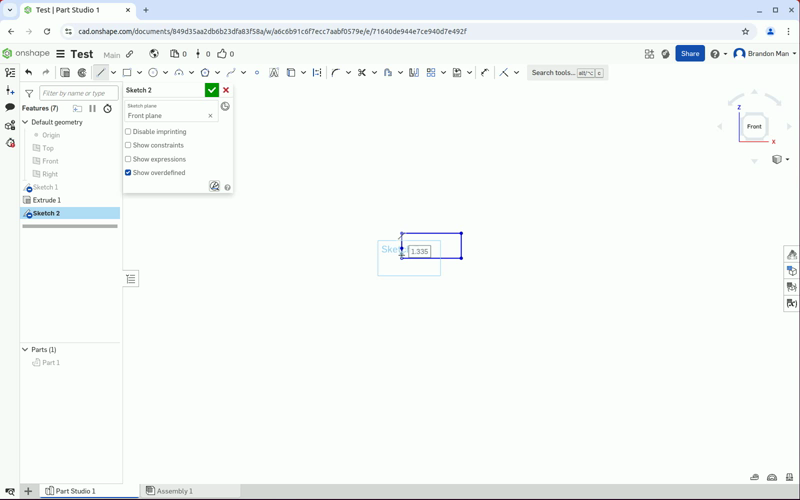
mouse_move(431, 254)
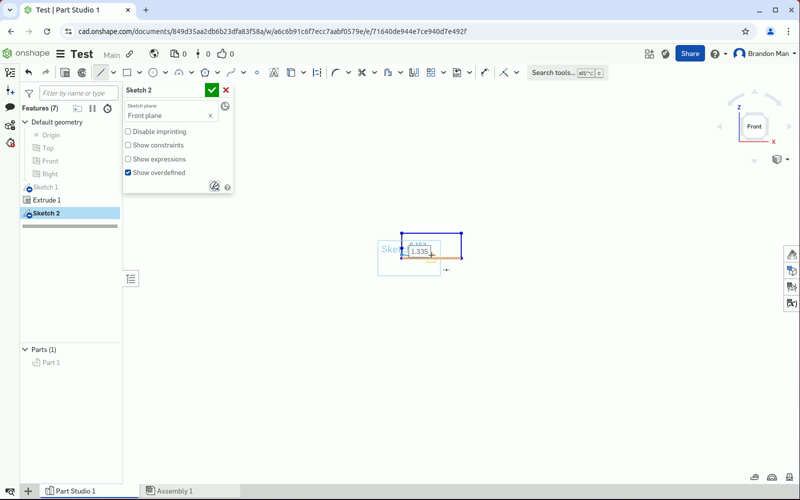
key_down(shift)
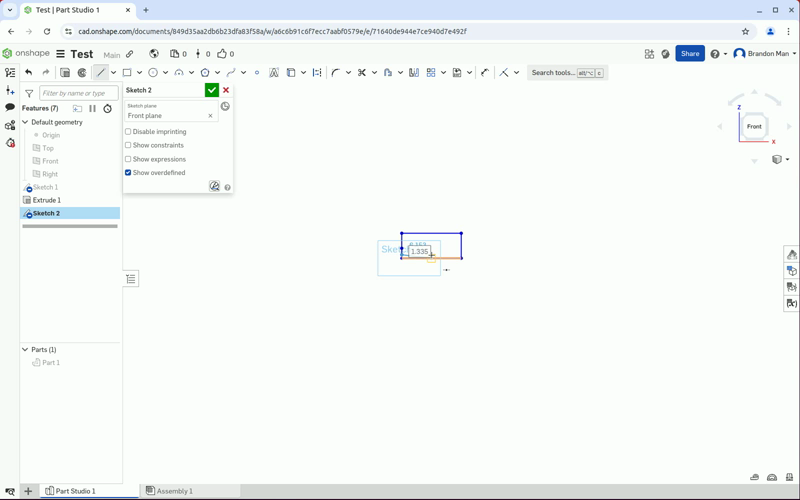
mouse_move(401, 258)
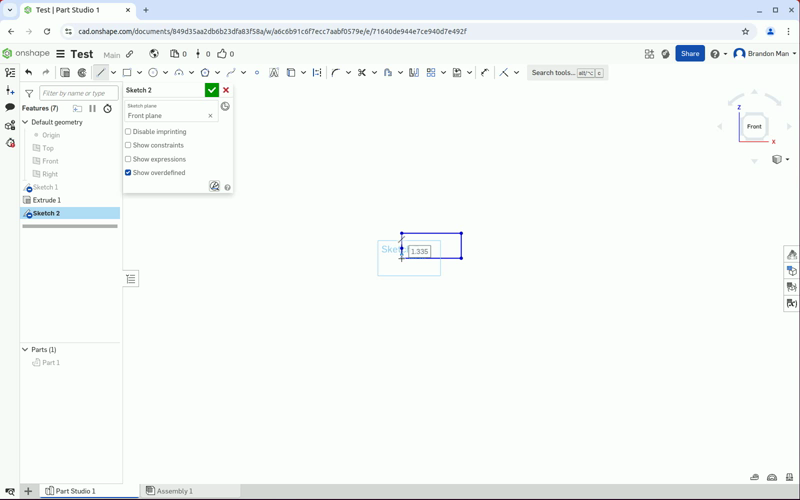
scroll(6)
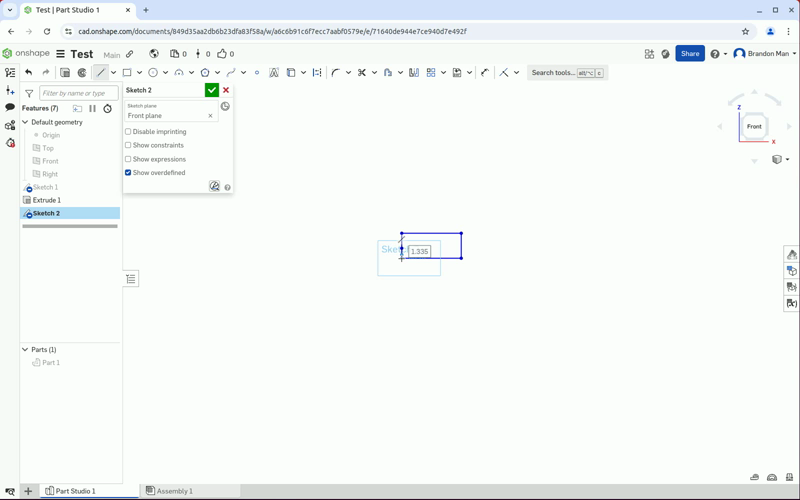
scroll(6)
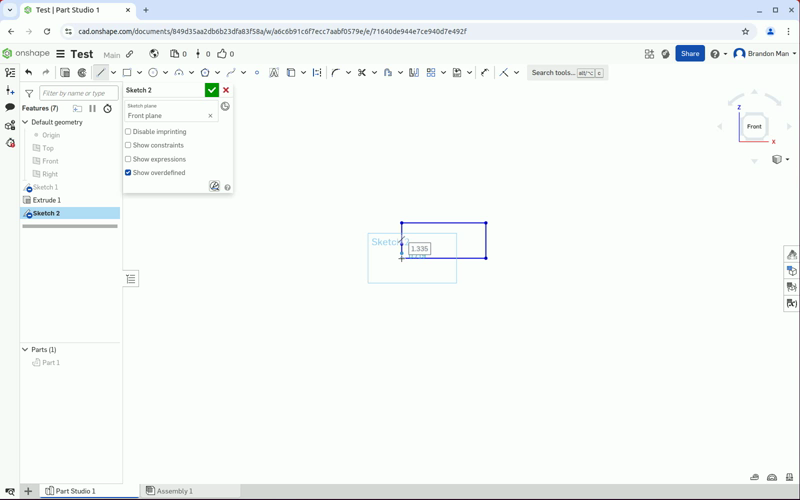
scroll(6)
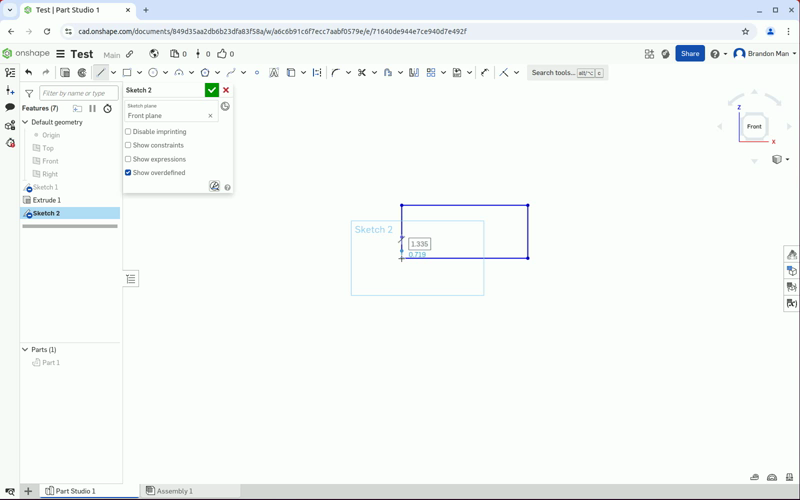
scroll(6)
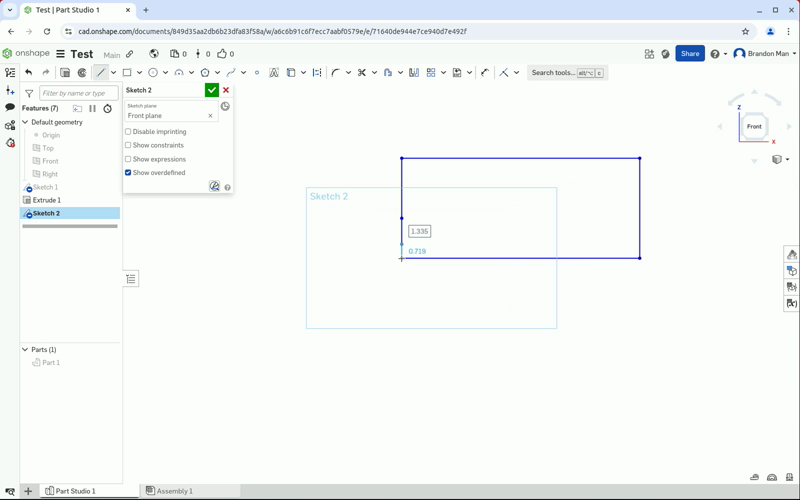
scroll(6)
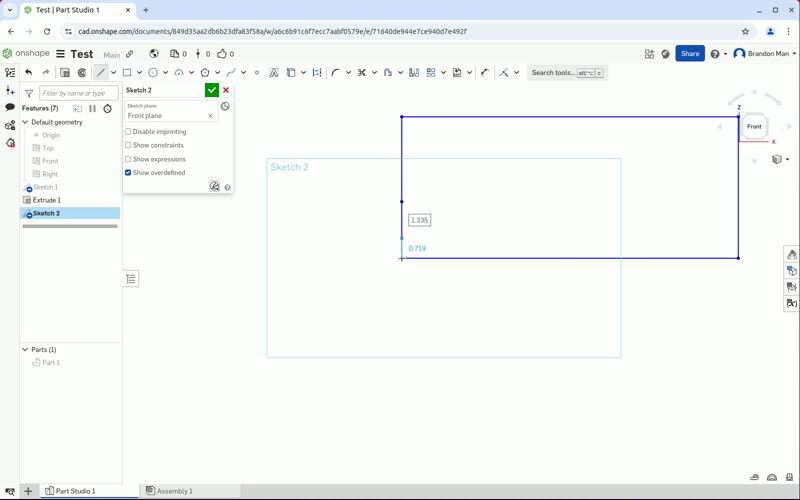
scroll(6)
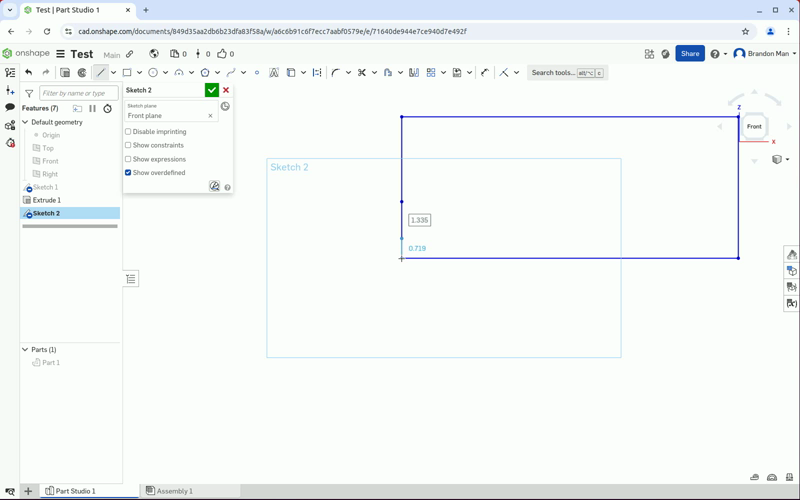
scroll(6)
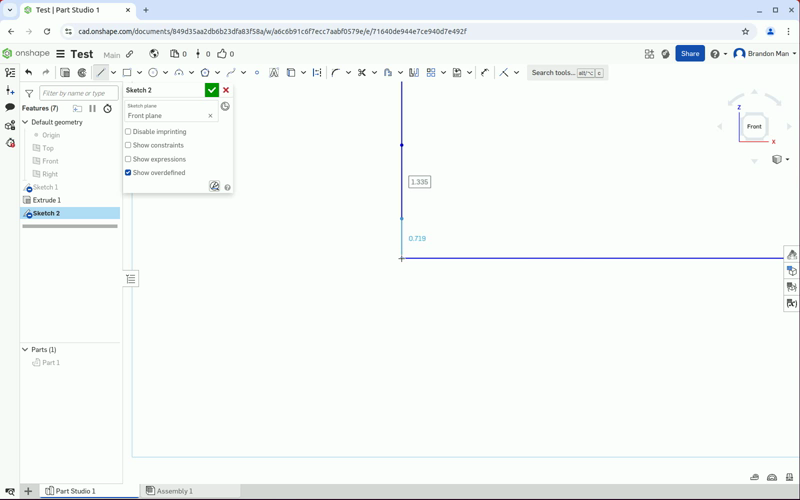
key_up(shift)
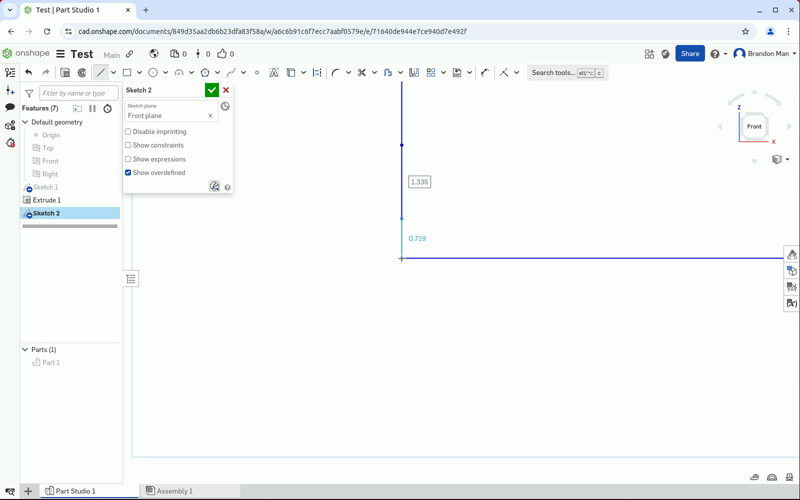
click(401, 258)
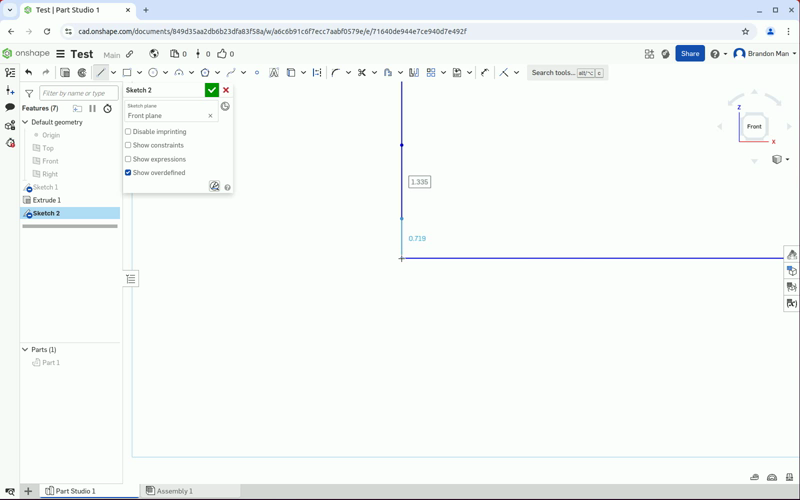
scroll(-6)
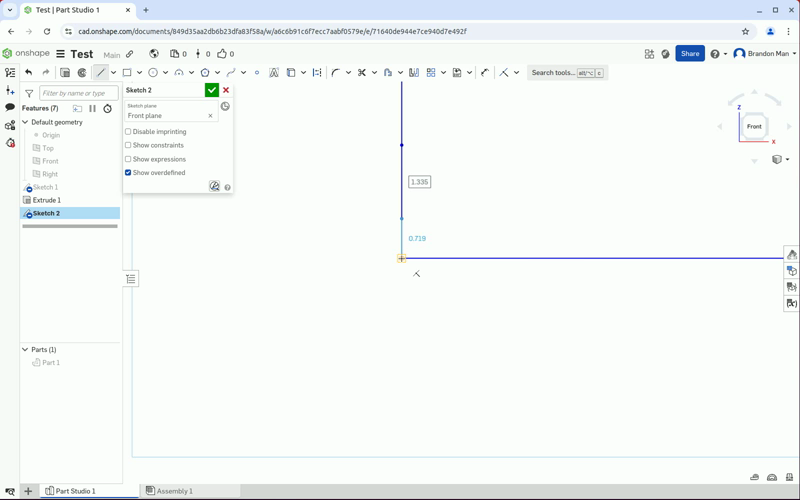
scroll(-6)
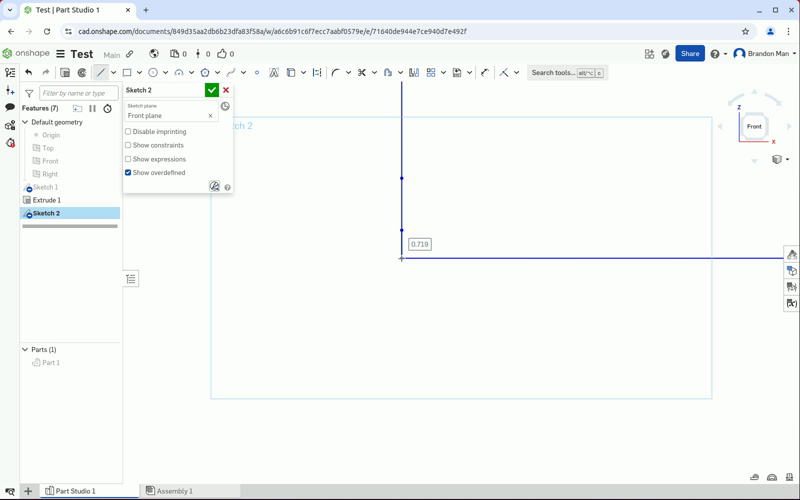
scroll(-6)
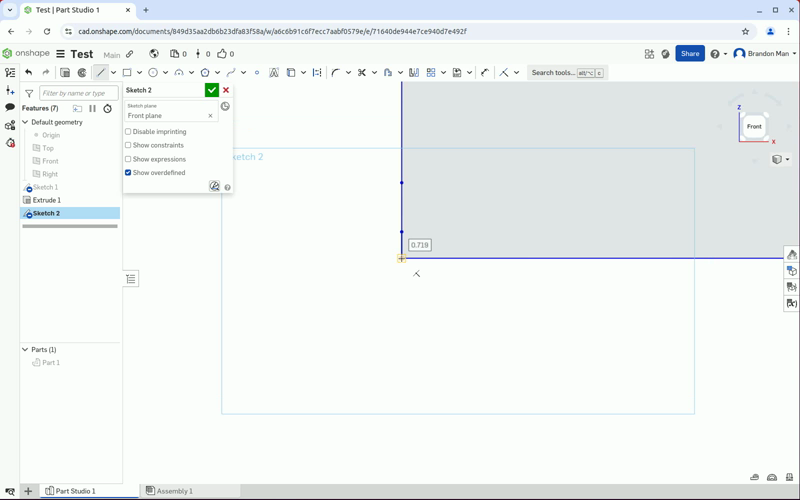
scroll(-6)
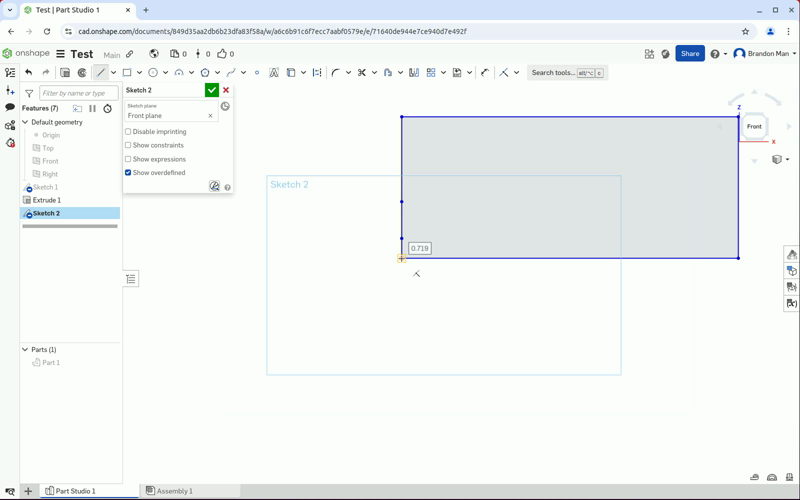
scroll(-6)
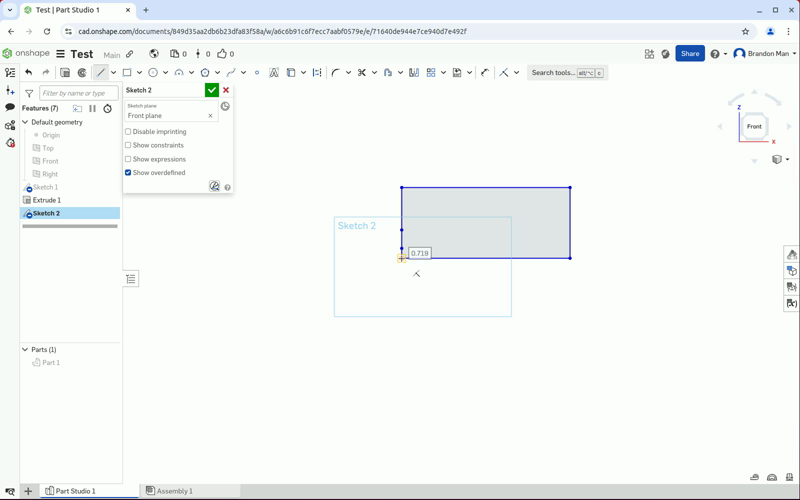
scroll(-6)
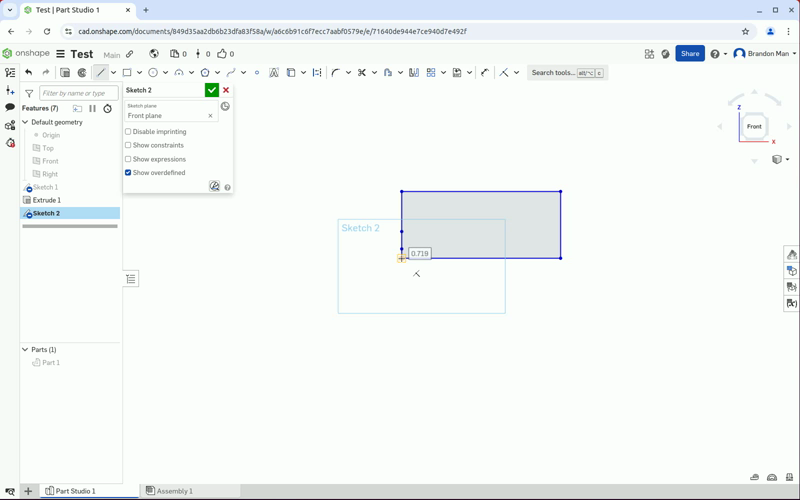
scroll(-6)
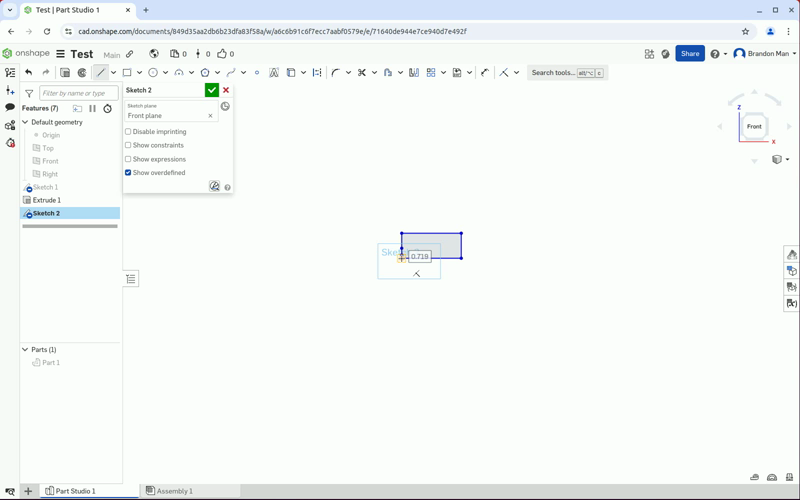
key(esc)
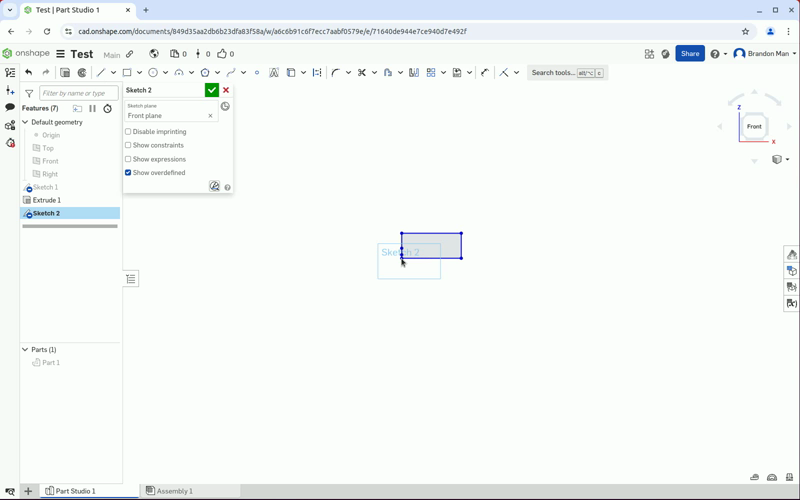
mouse_move(431, 235)
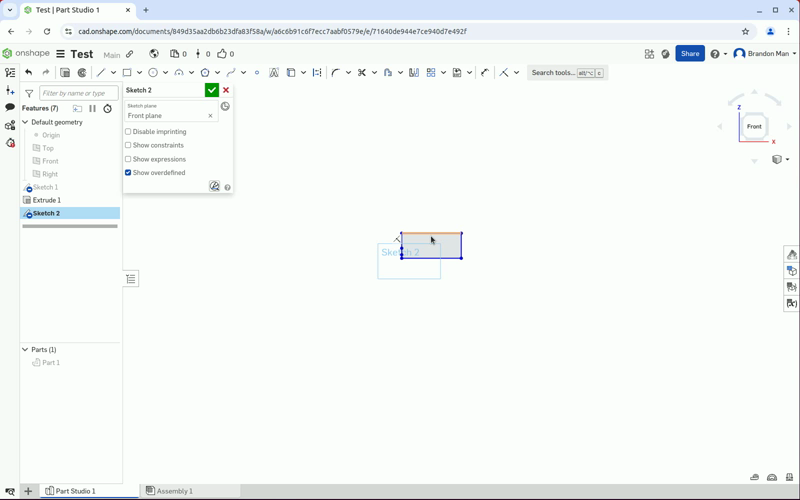
scroll(6)
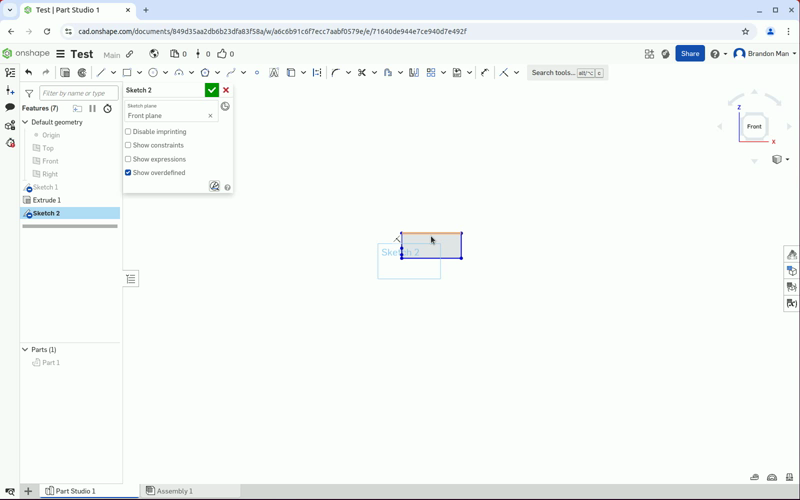
scroll(6)
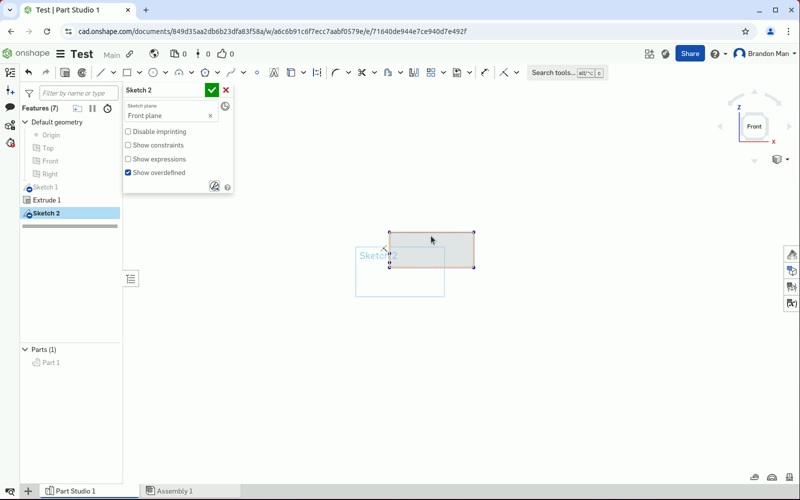
scroll(6)
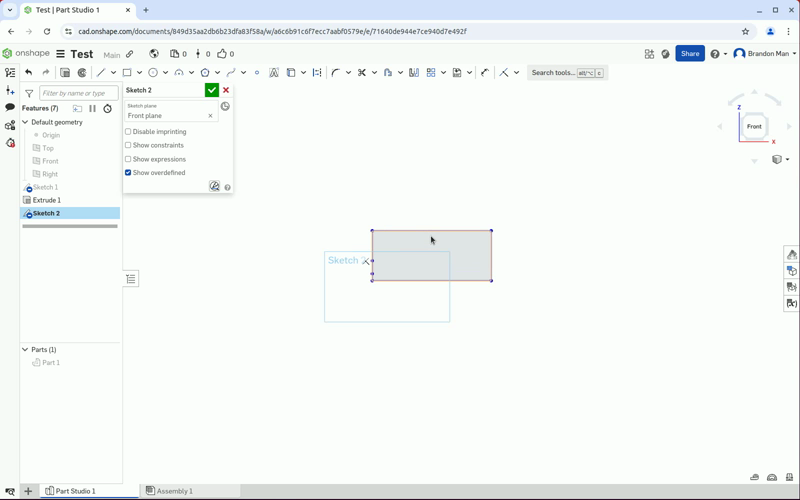
scroll(6)
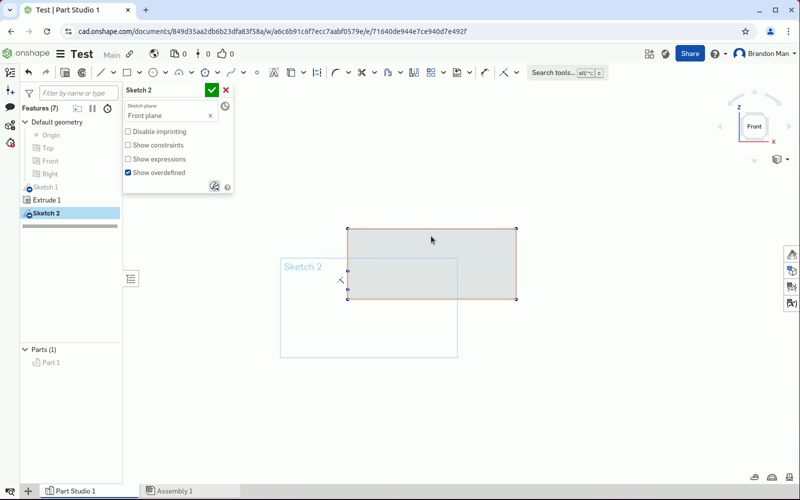
scroll(6)
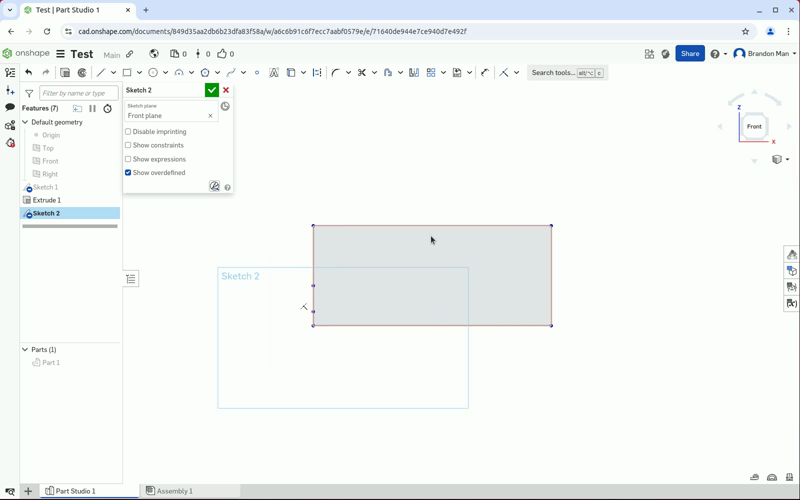
scroll(6)
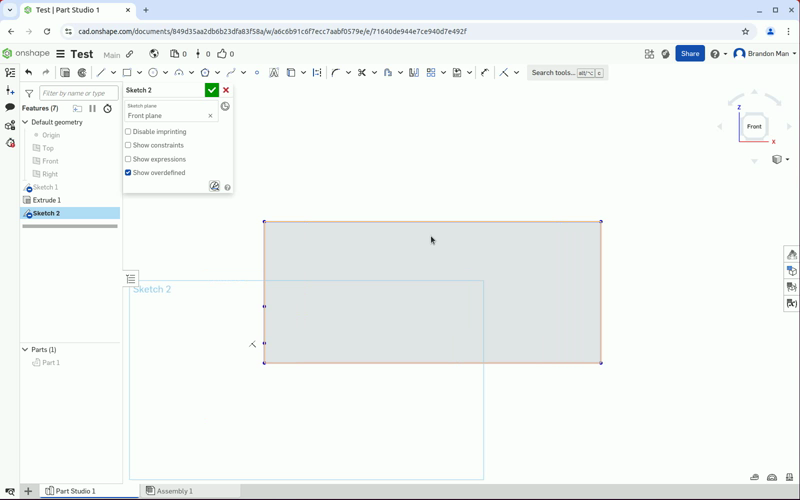
scroll(6)
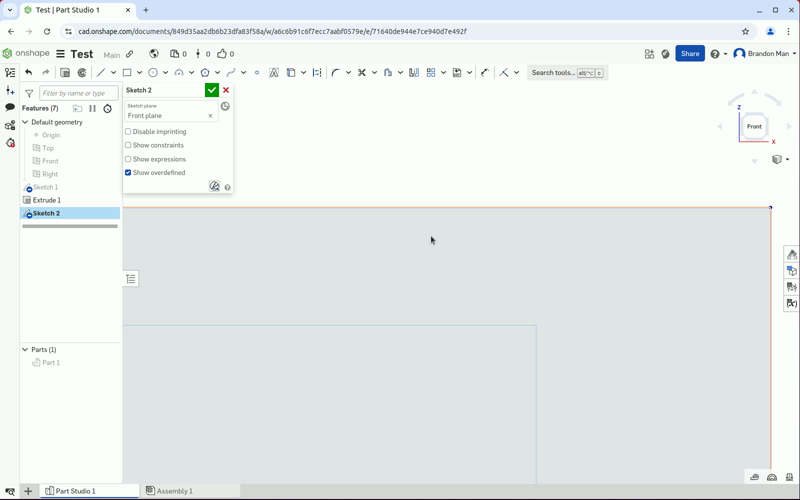
click(431, 235)
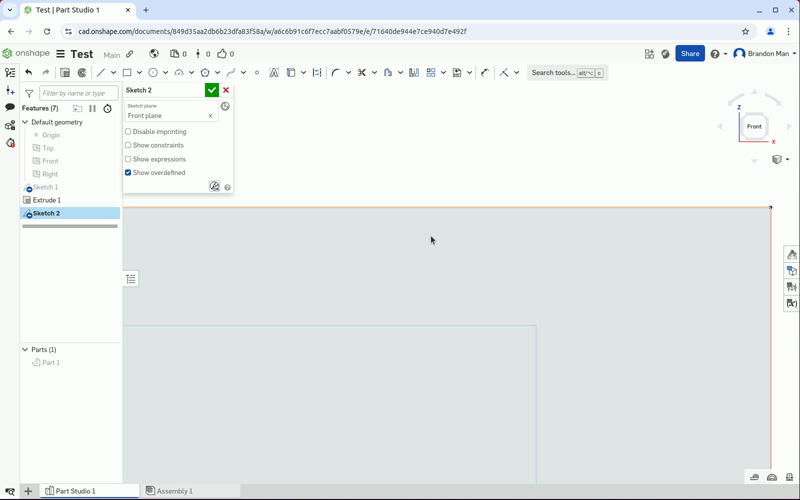
scroll(-6)
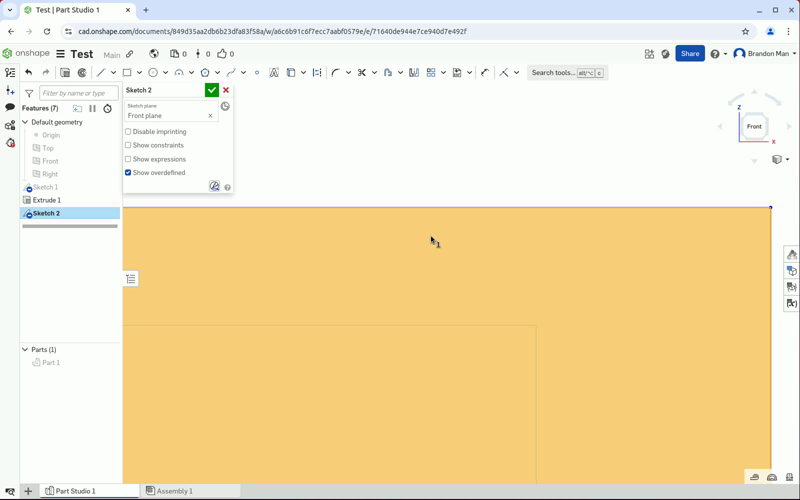
scroll(-6)
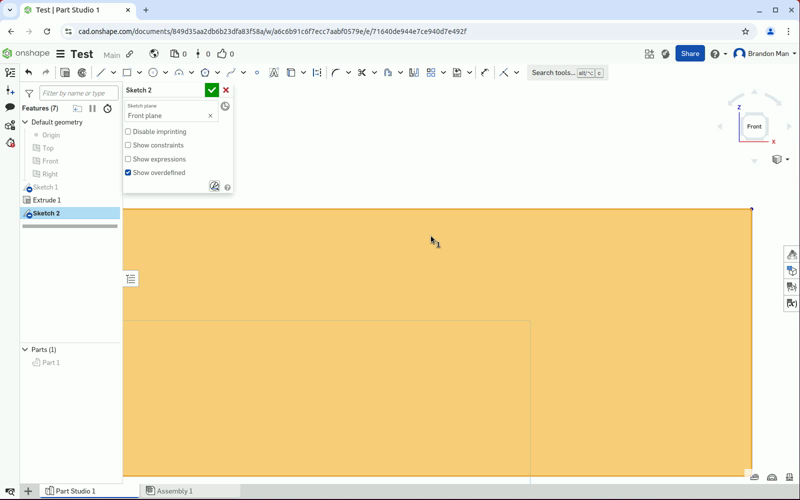
scroll(-6)
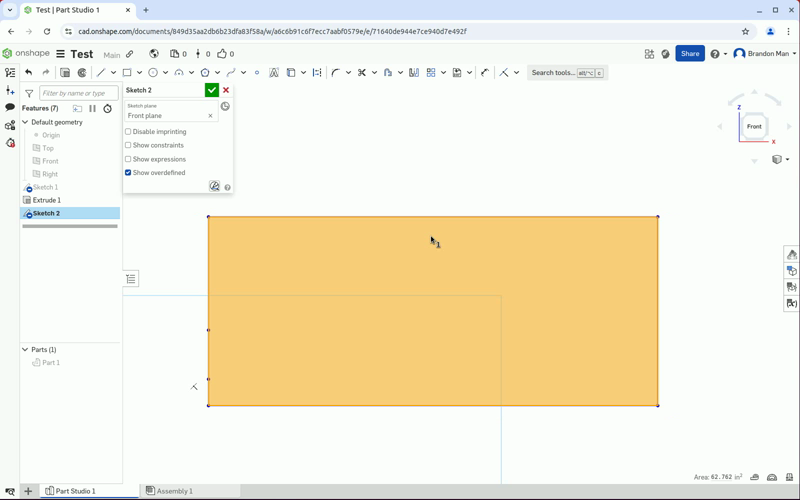
scroll(-6)
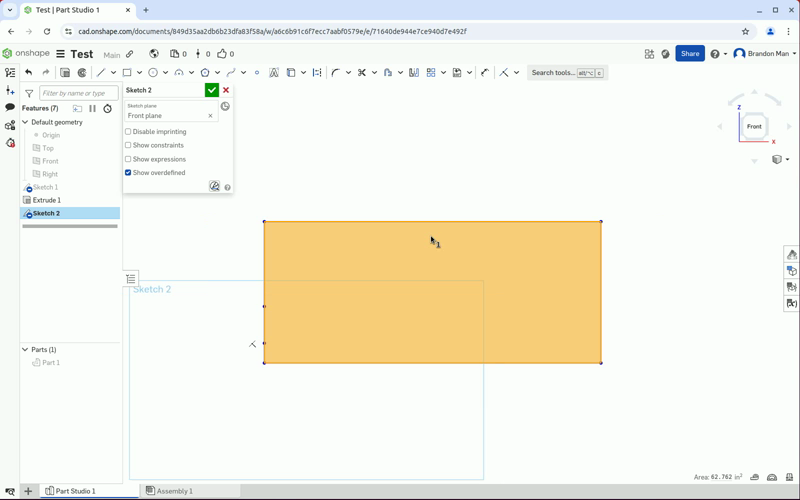
scroll(-6)
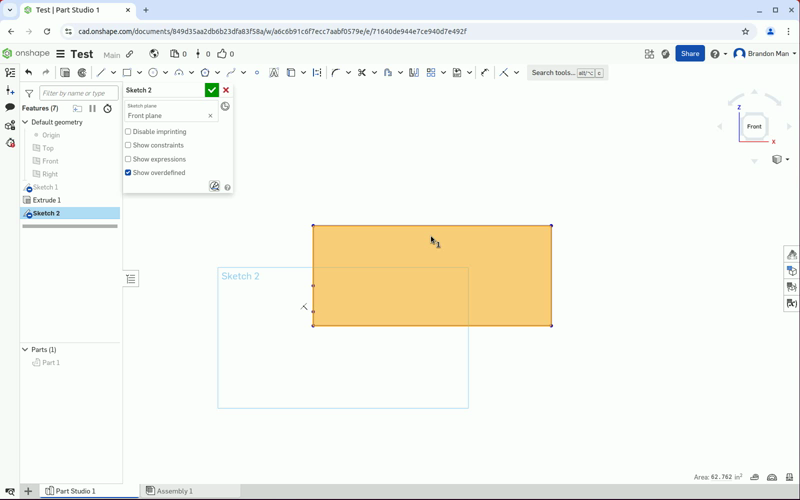
scroll(-6)
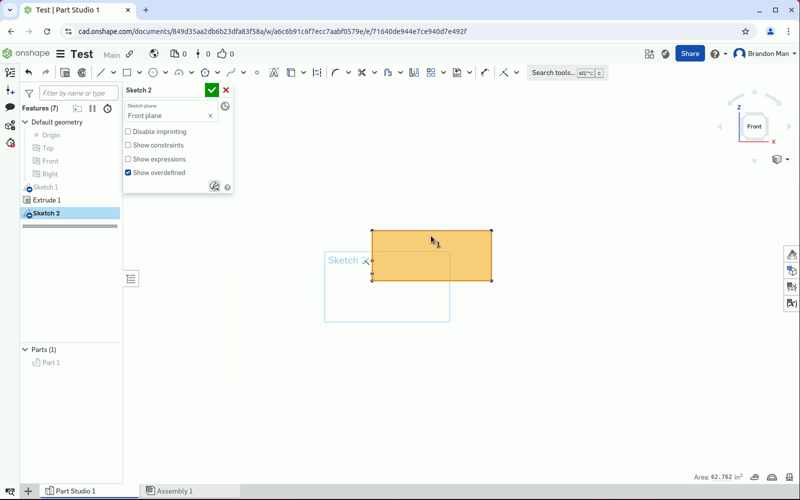
scroll(-6)
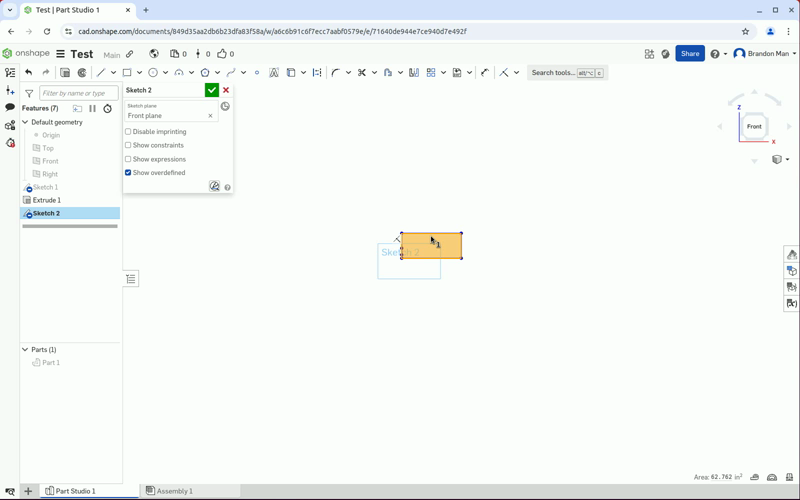
mouse_move(73, 352)
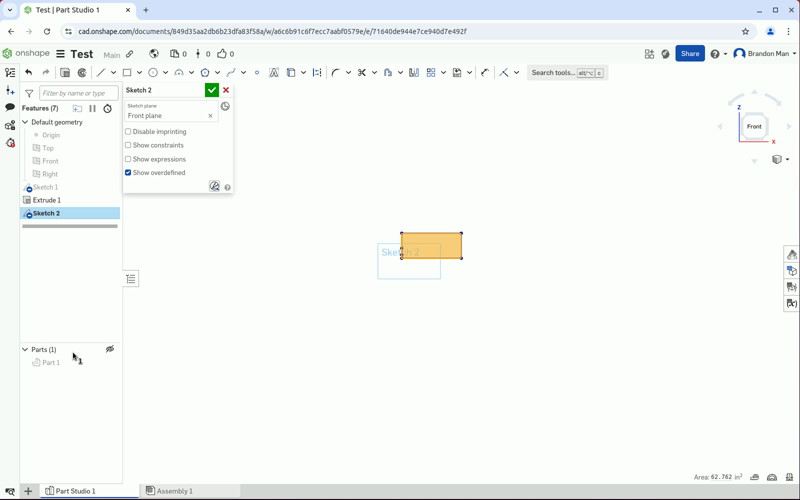
key(shift+y)
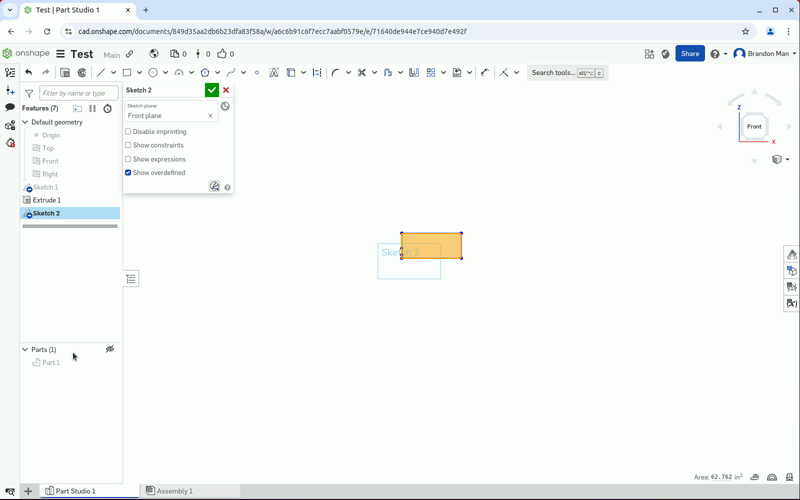
key(shift+e)
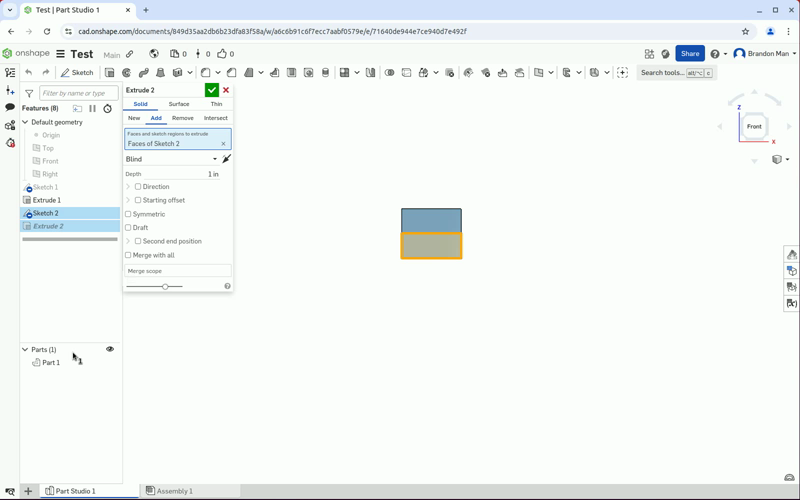
mouse_move(143, 106)
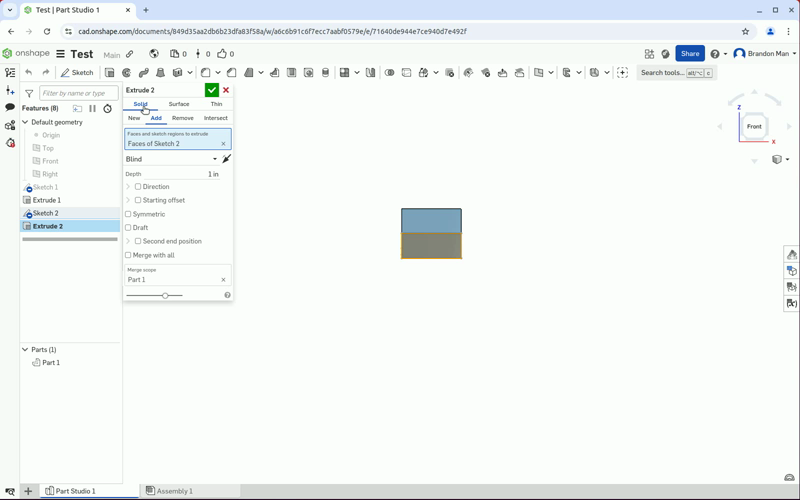
click(143, 106)
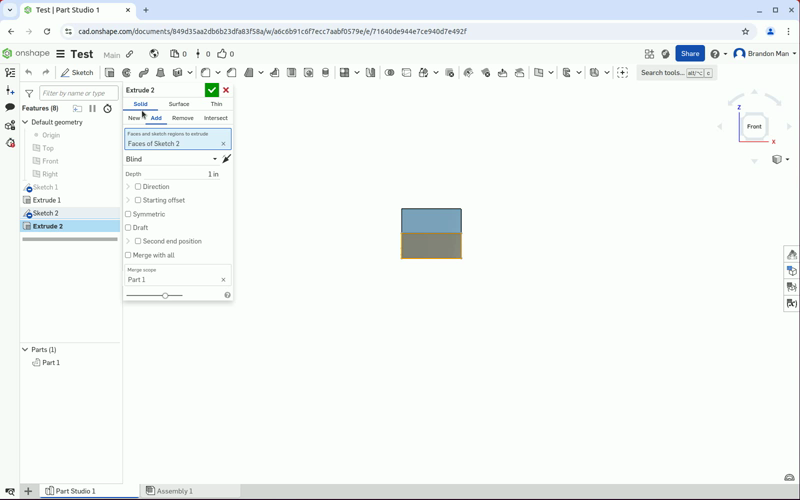
mouse_move(137, 120)
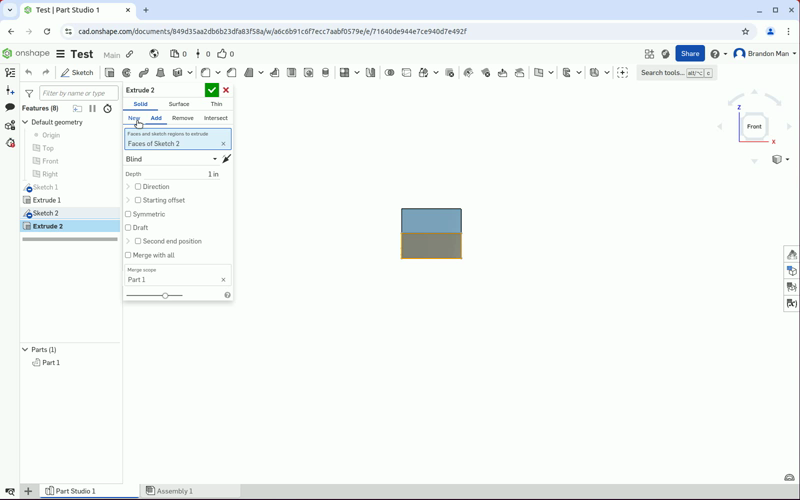
click(137, 120)
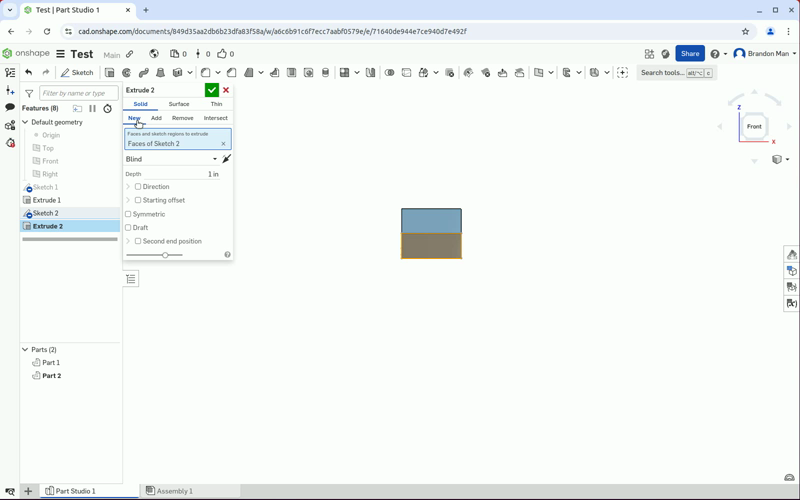
key(tab, 4)
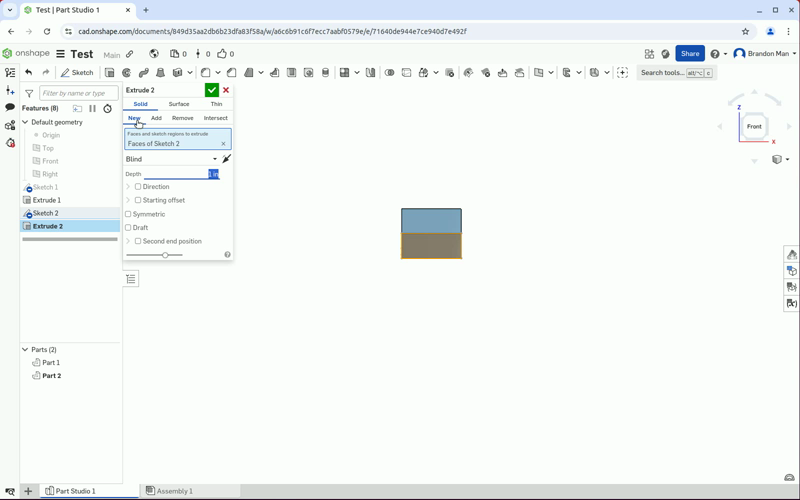
text(0.963)
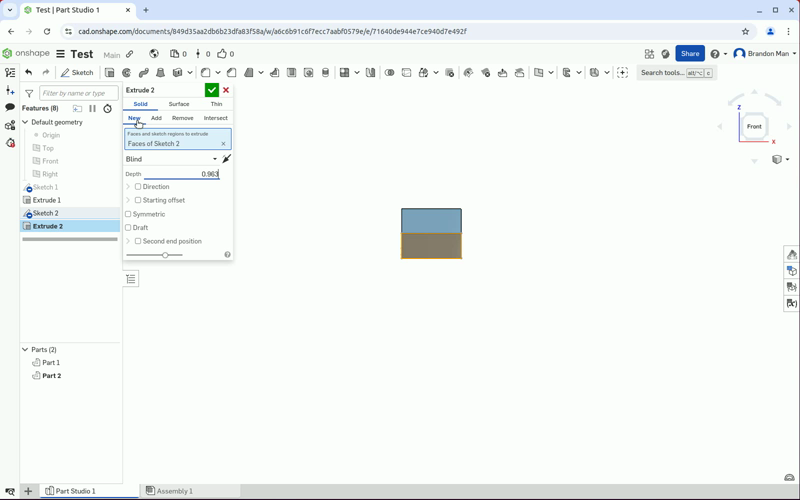
key(enter)
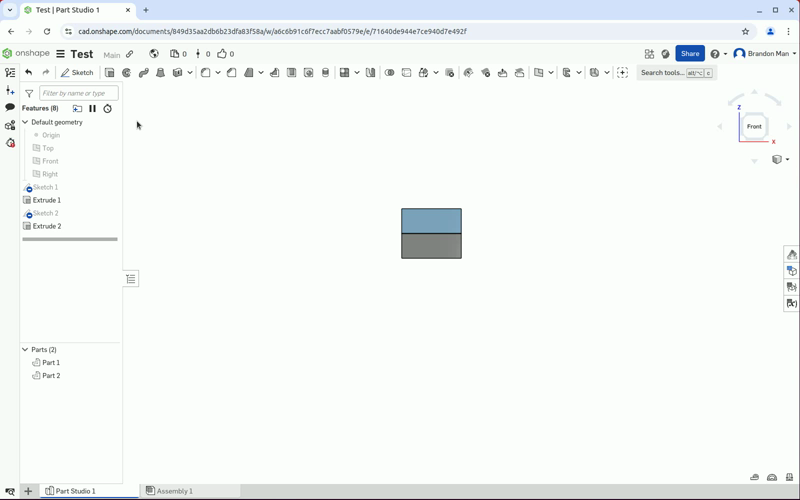
key(shift+h)
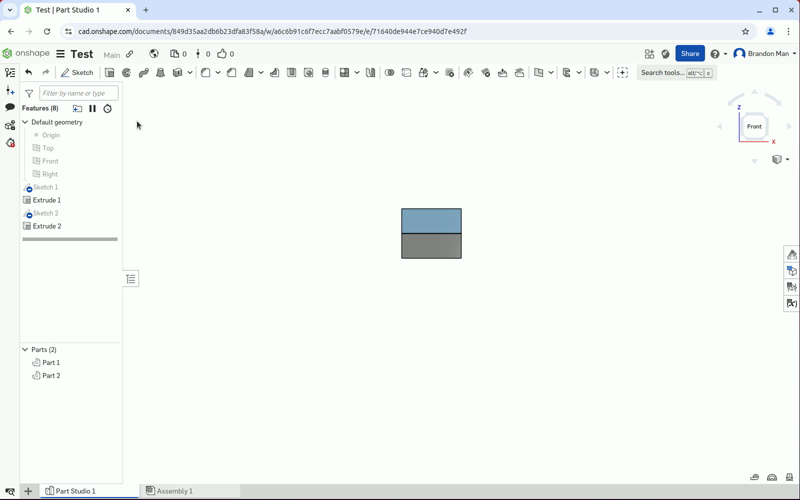
key(shift+h)
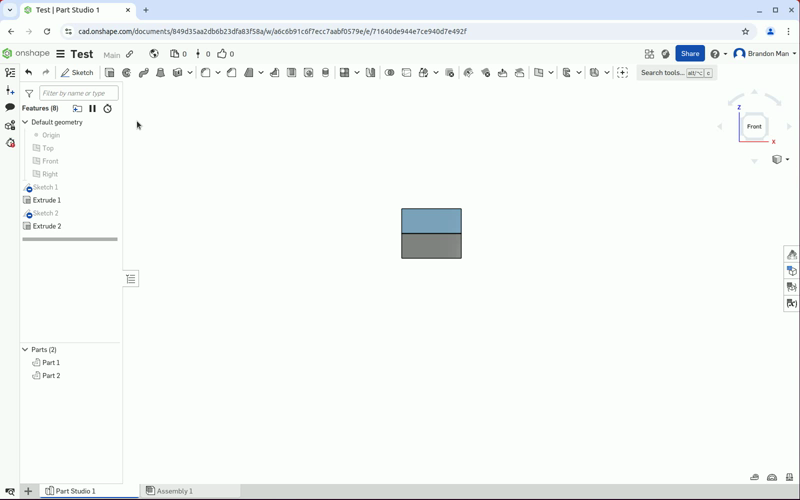
mouse_move(73, 189)
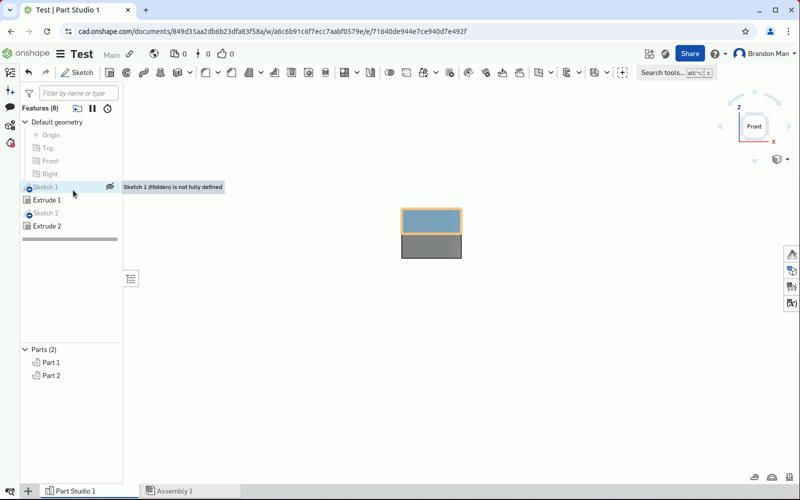
click(73, 189)
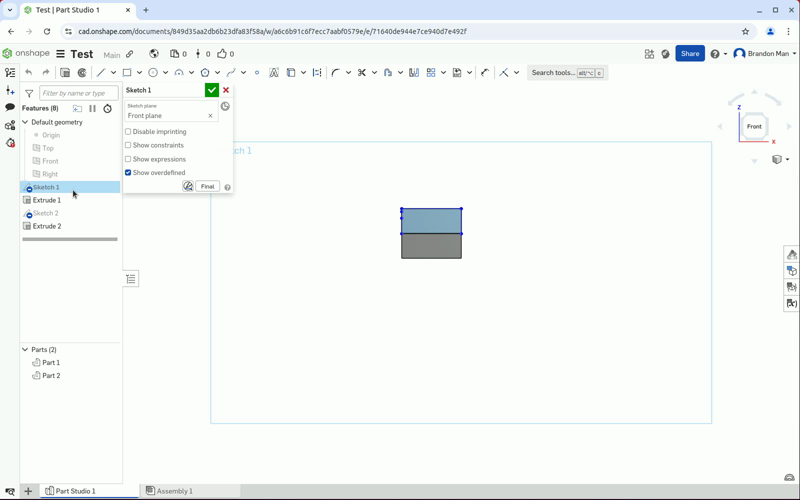
mouse_move(229, 92)
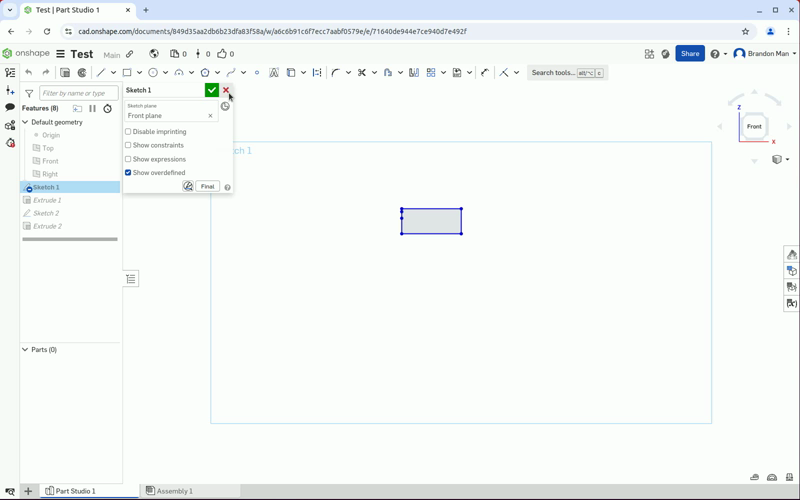
click(229, 92)
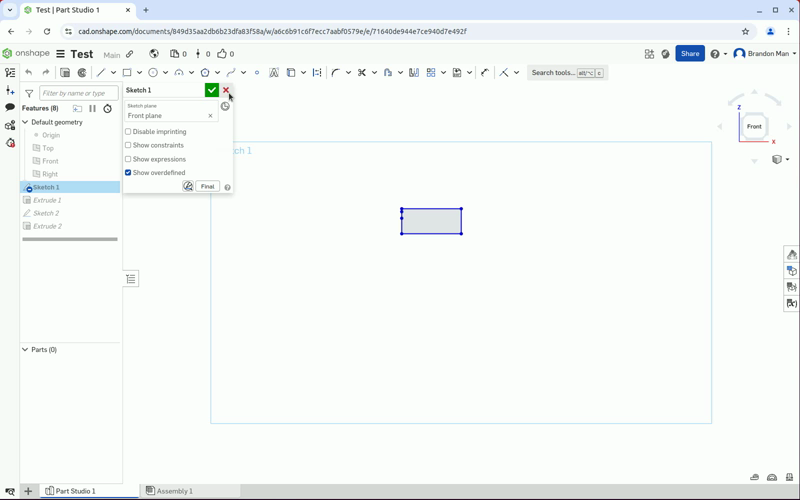
key(shift+s)
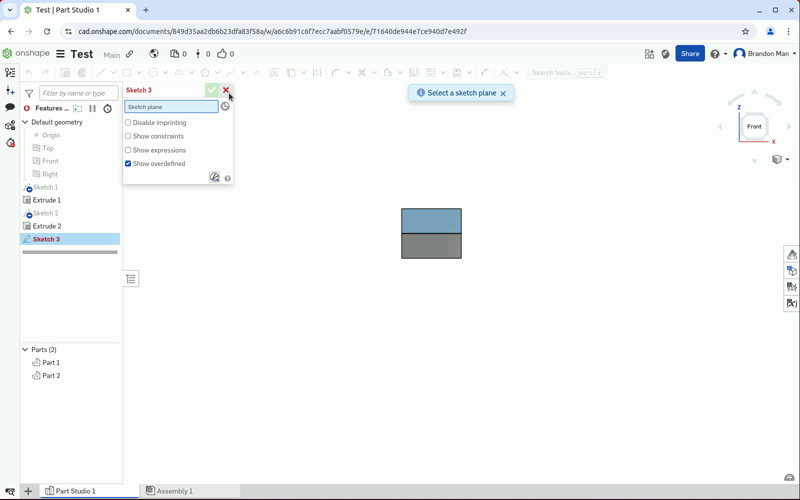
mouse_move(73, 163)
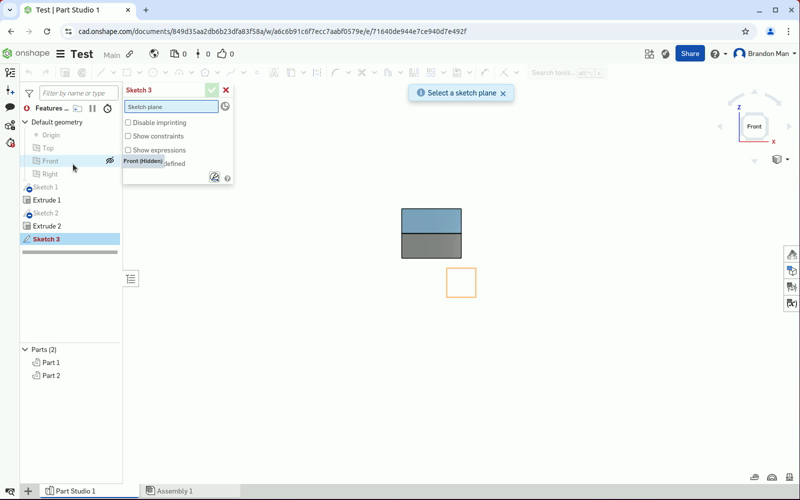
click(73, 163)
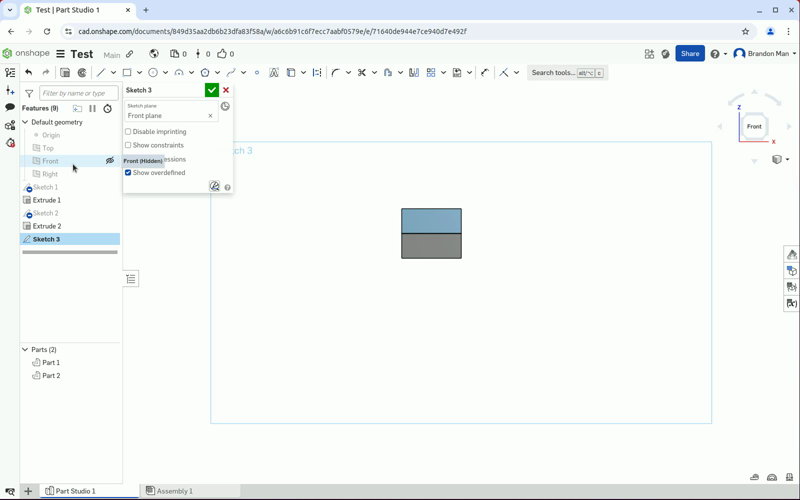
mouse_move(73, 352)
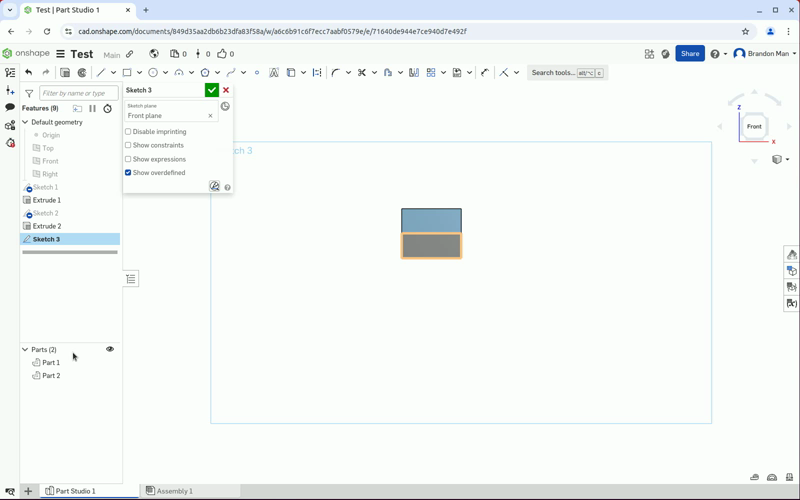
key(y)
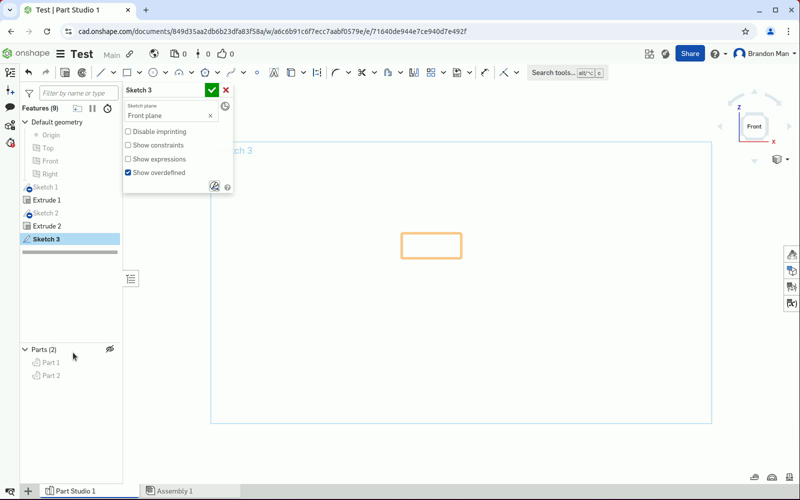
key(l)
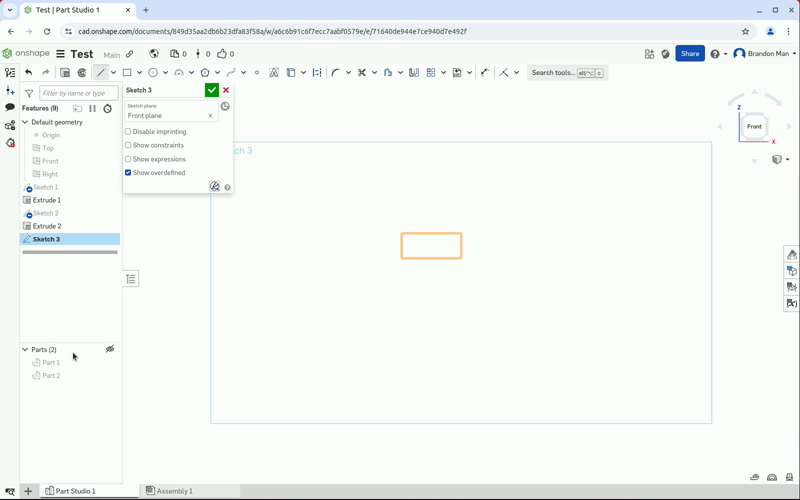
key_down(shift)
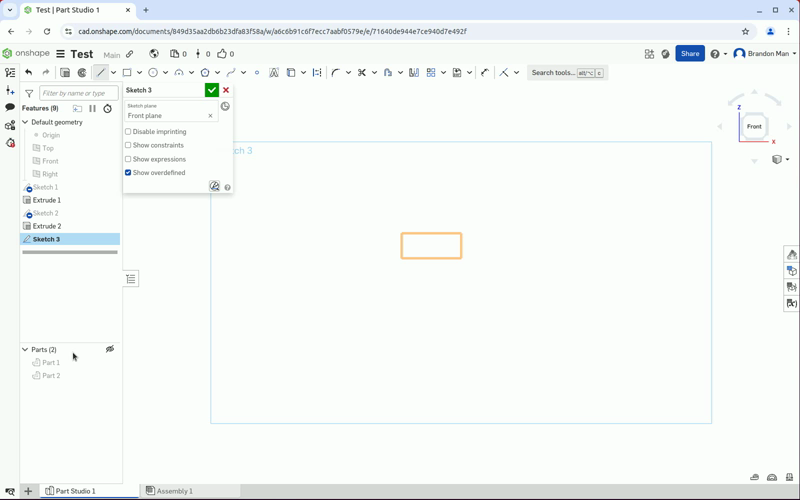
mouse_move(370, 254)
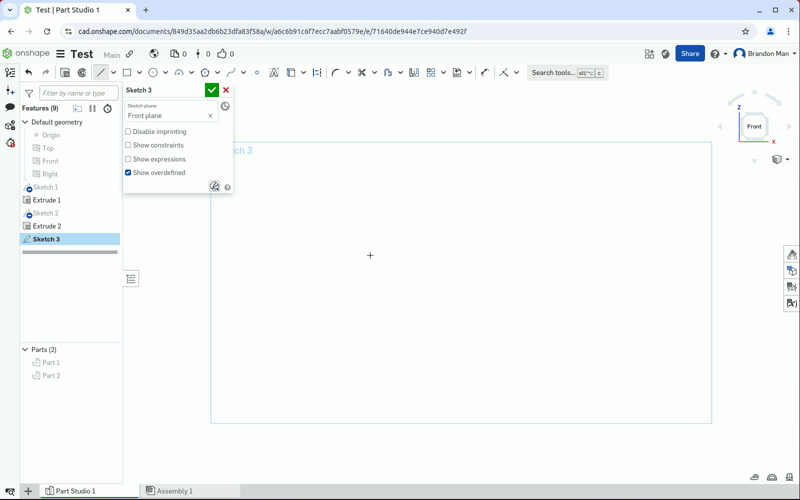
click(370, 254)
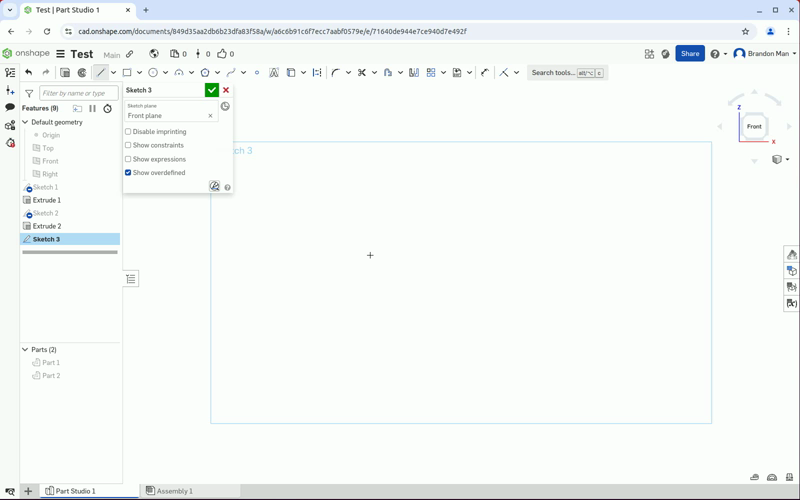
key_up(shift)
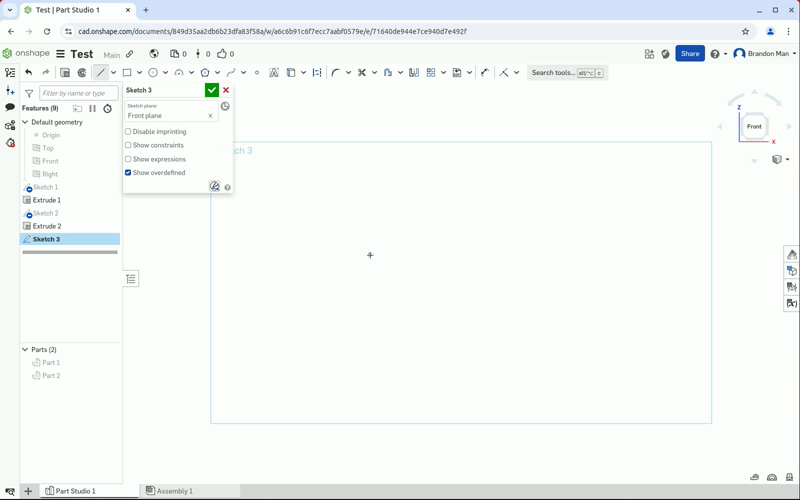
key_down(shift)
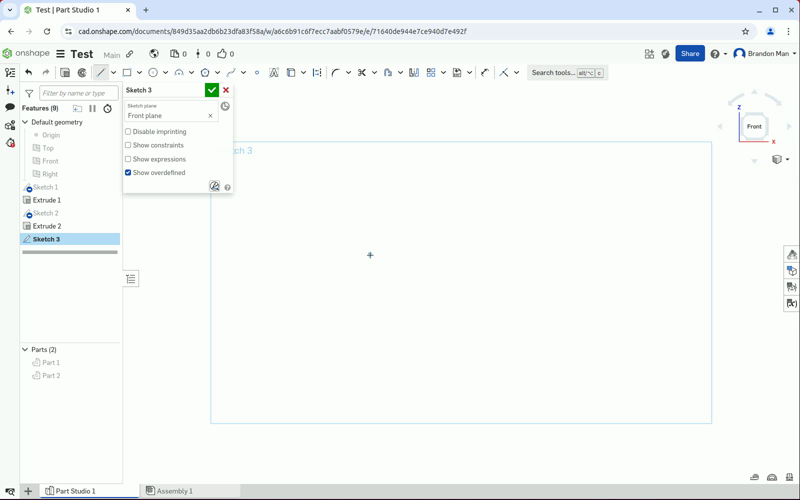
mouse_move(400, 254)
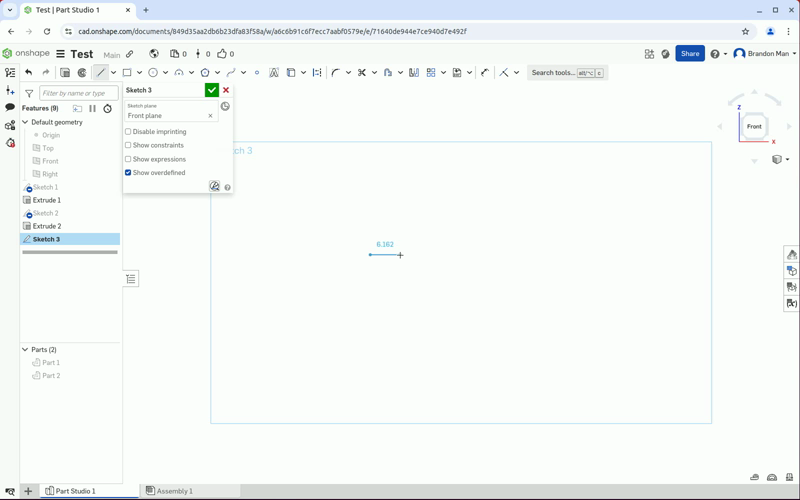
mouse_move(403, 254)
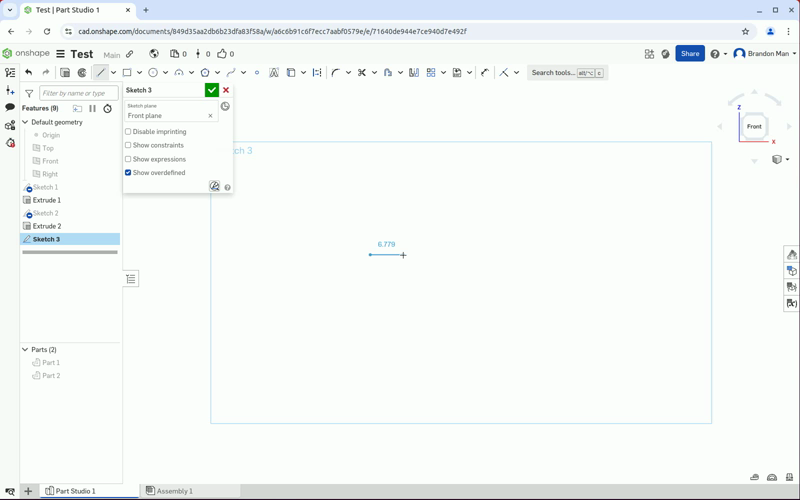
click(403, 254)
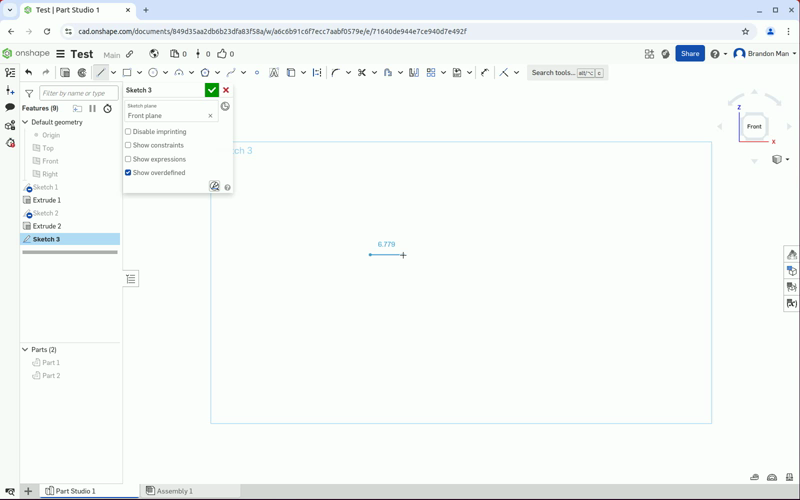
key_up(shift)
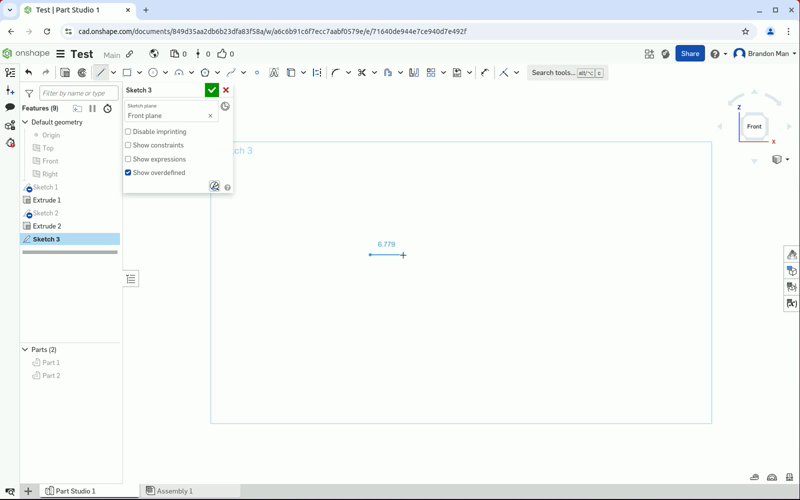
key_down(shift)
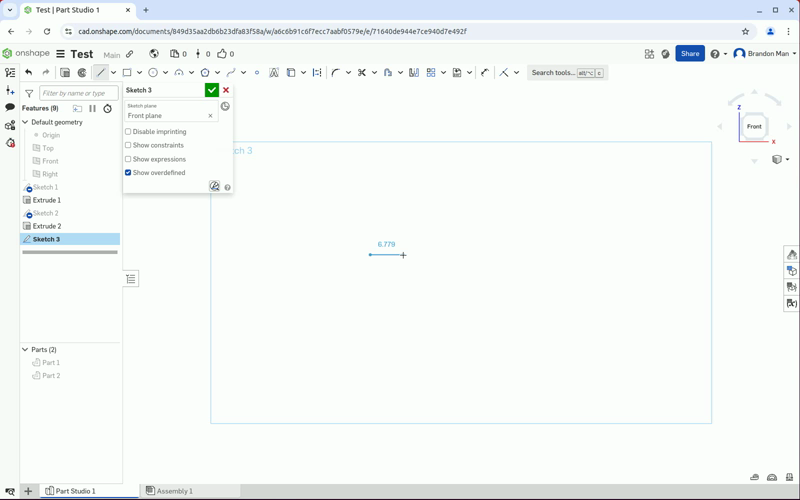
mouse_move(433, 254)
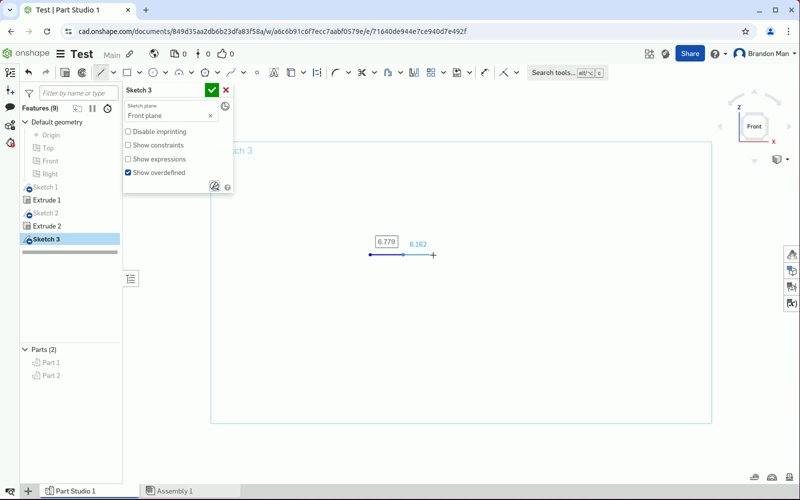
mouse_move(403, 248)
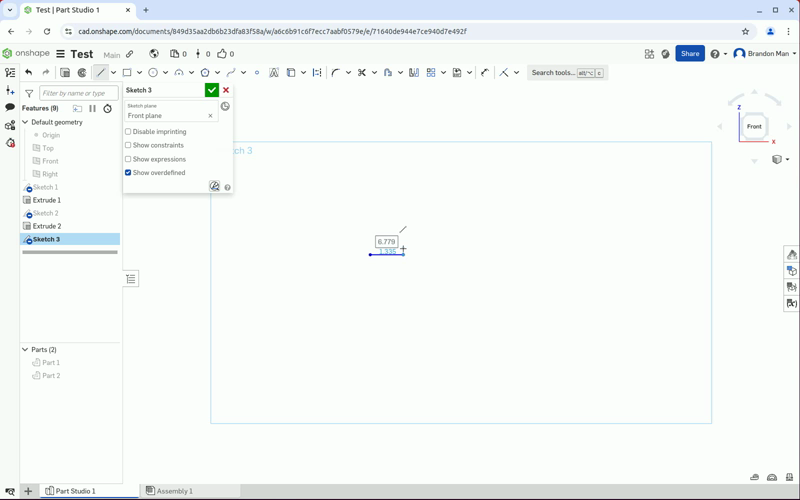
scroll(6)
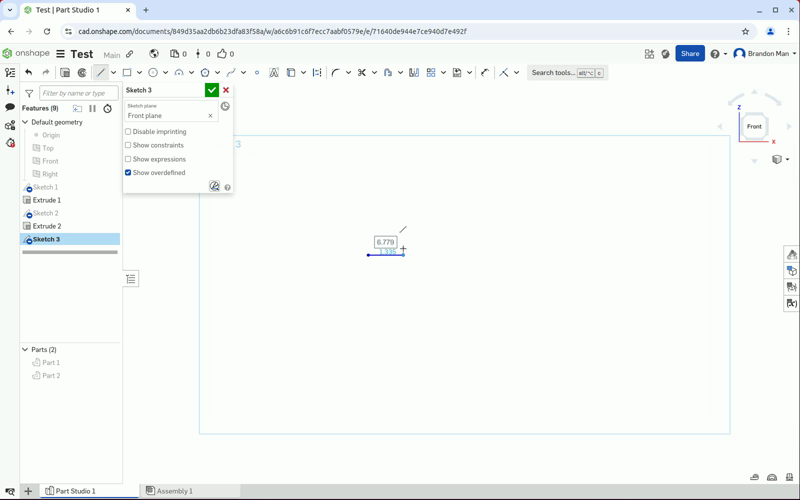
scroll(6)
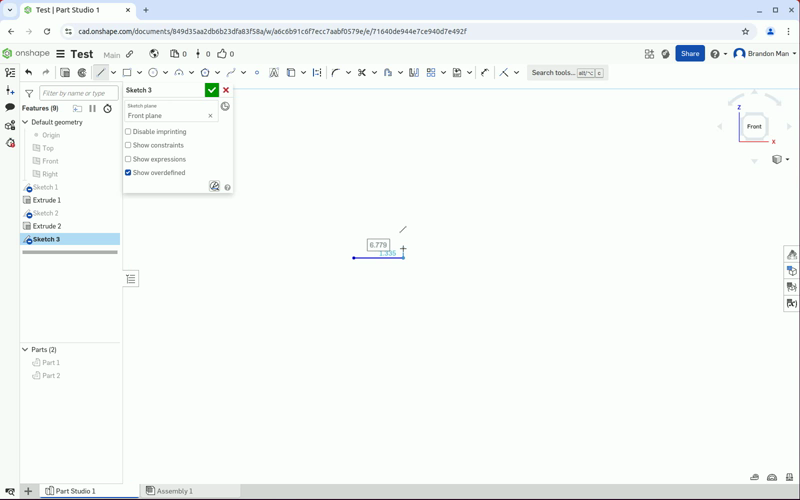
scroll(6)
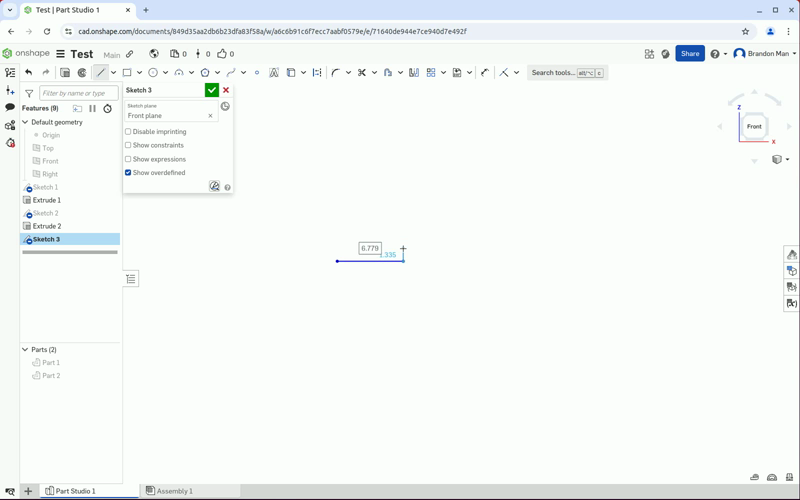
scroll(6)
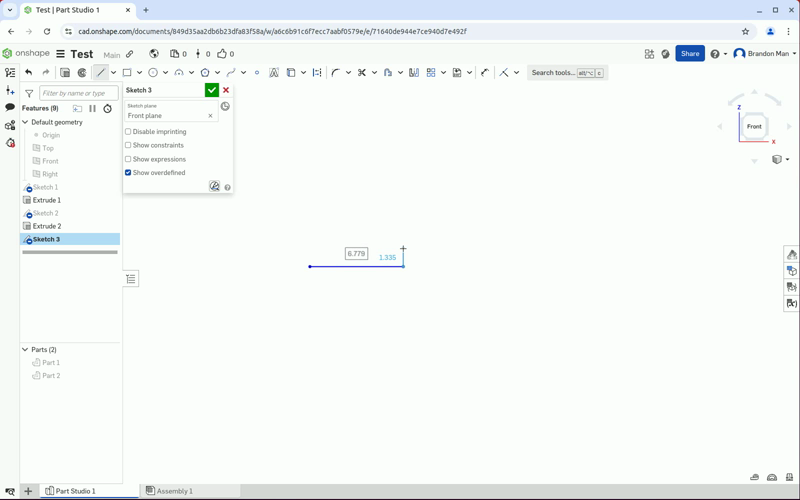
scroll(6)
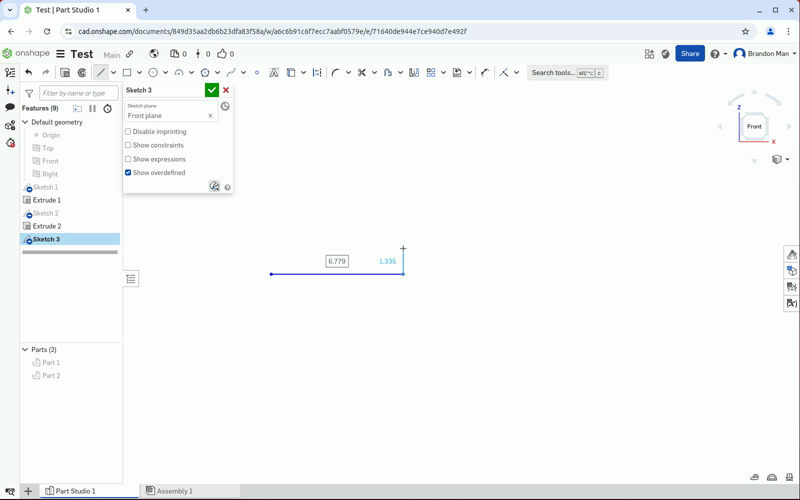
scroll(6)
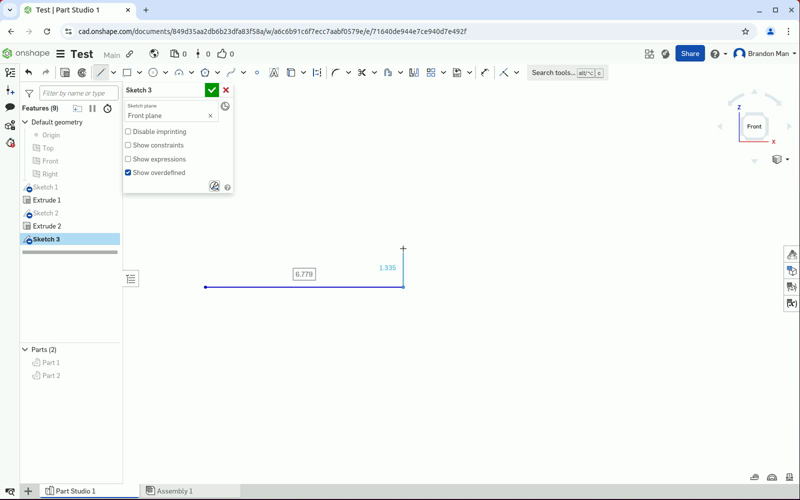
scroll(6)
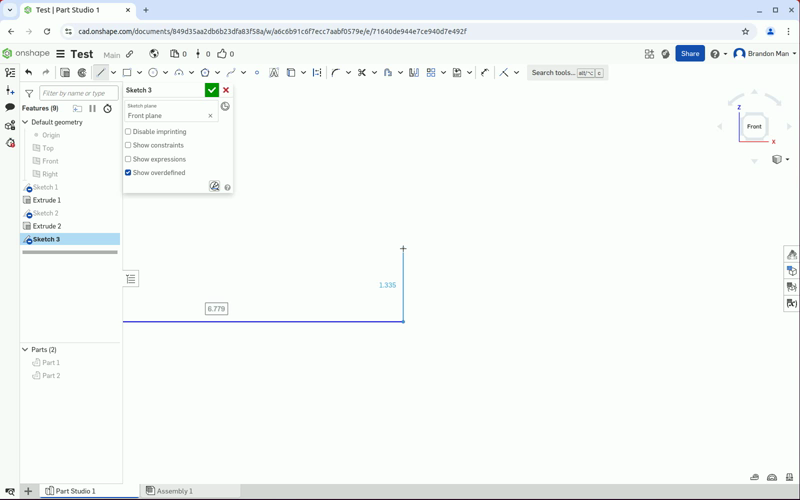
click(403, 248)
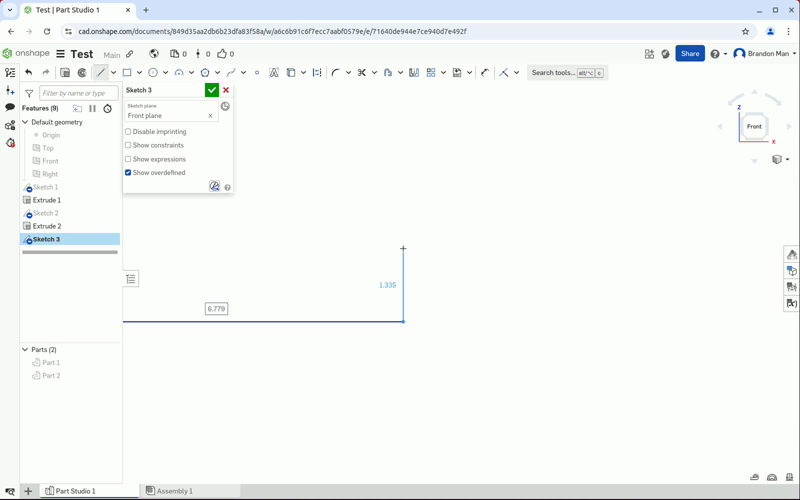
scroll(-6)
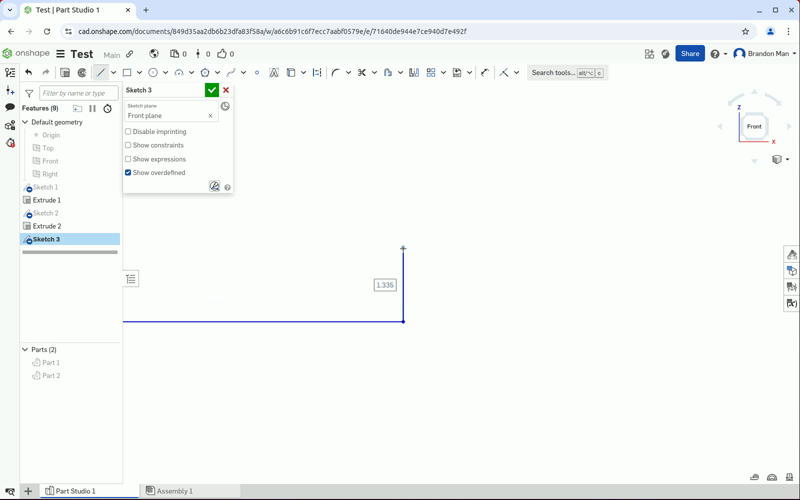
scroll(-6)
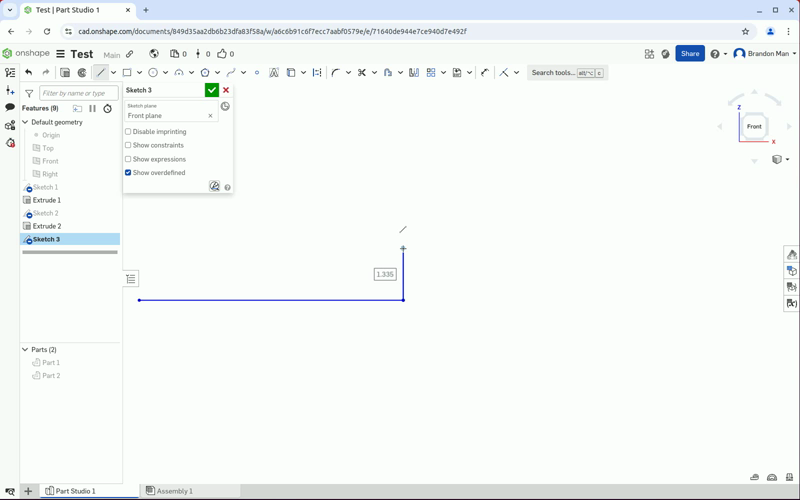
scroll(-6)
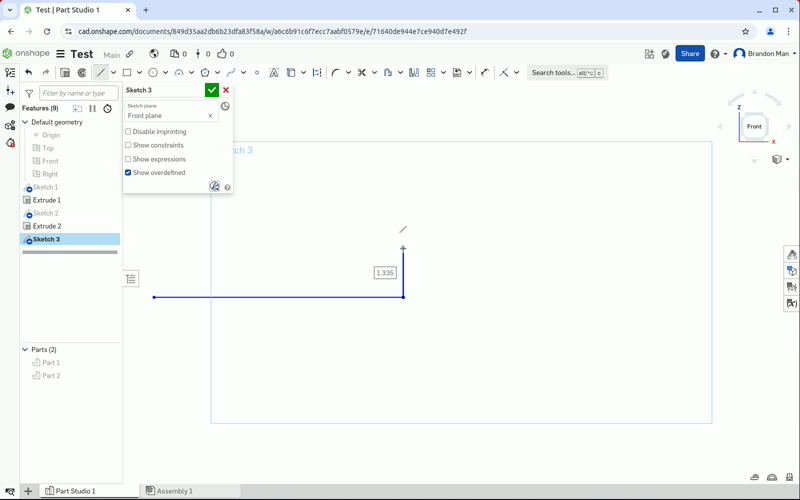
scroll(-6)
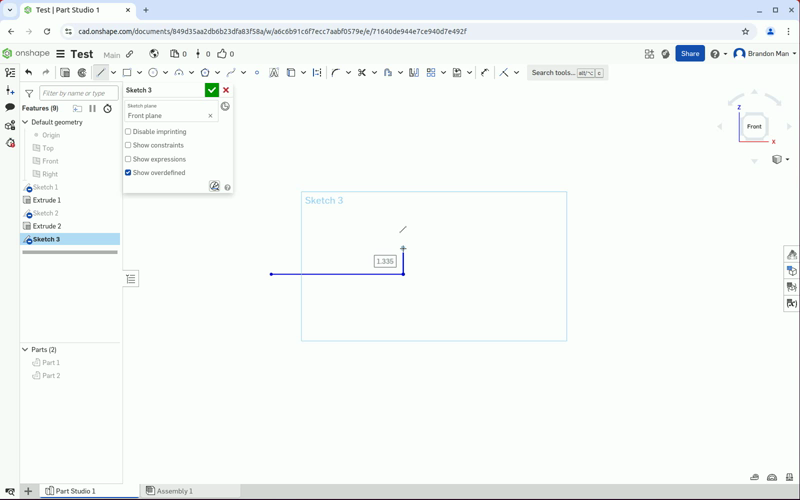
scroll(-6)
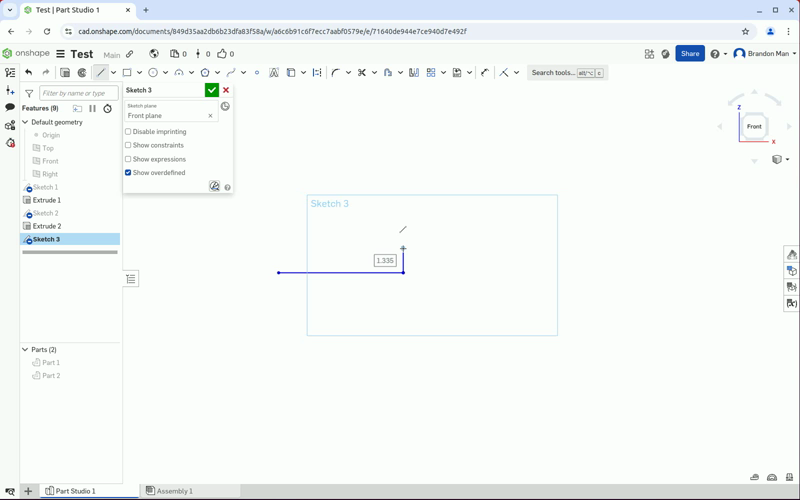
scroll(-6)
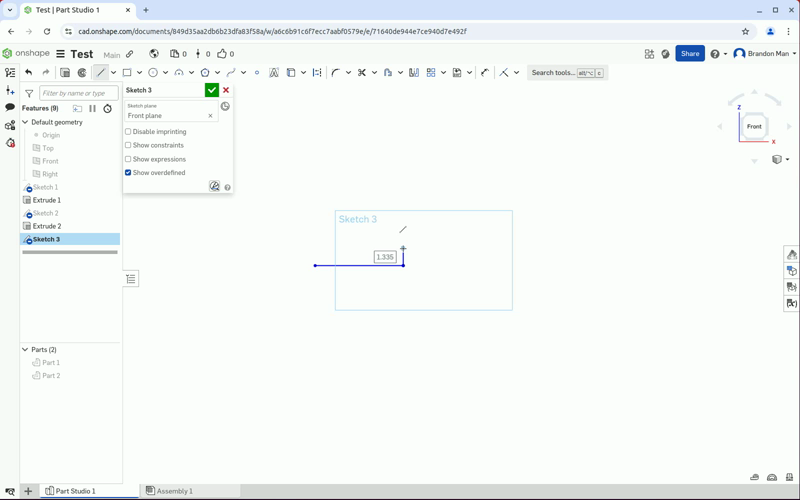
scroll(-6)
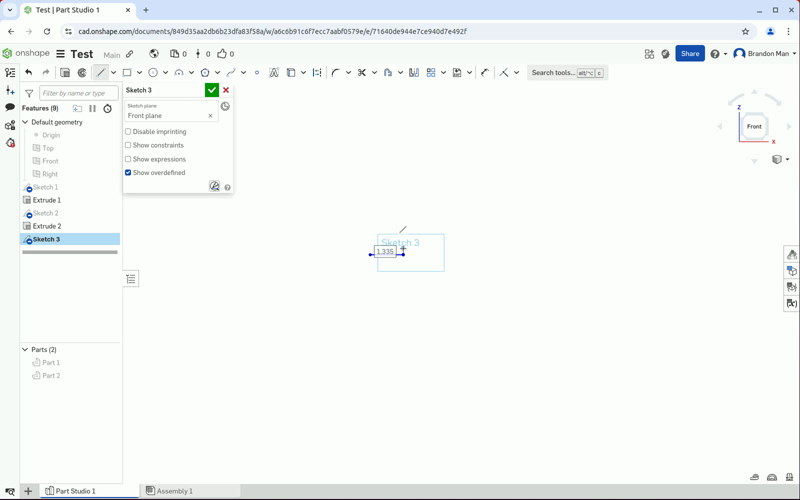
key_up(shift)
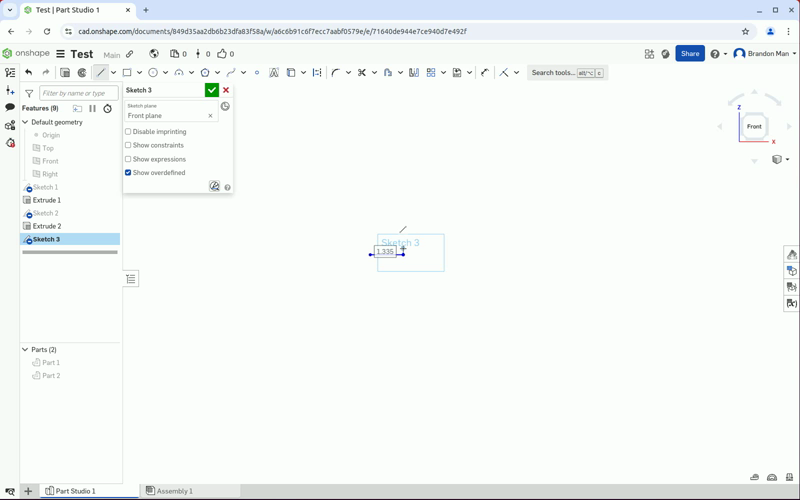
key_down(shift)
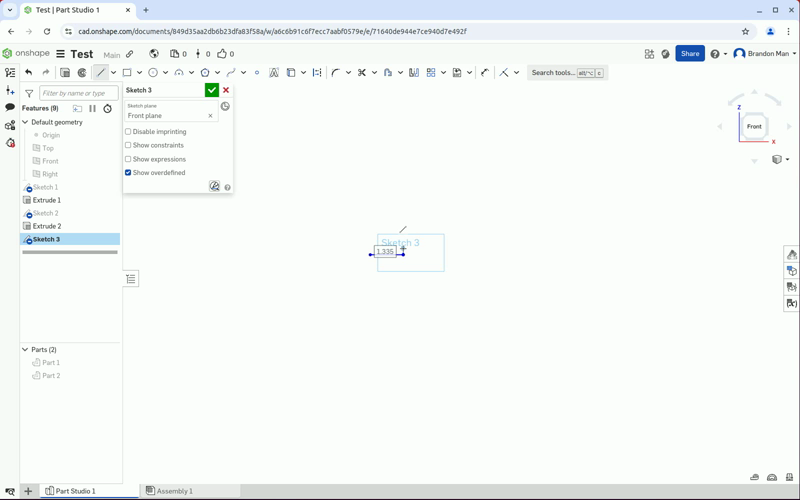
mouse_move(433, 248)
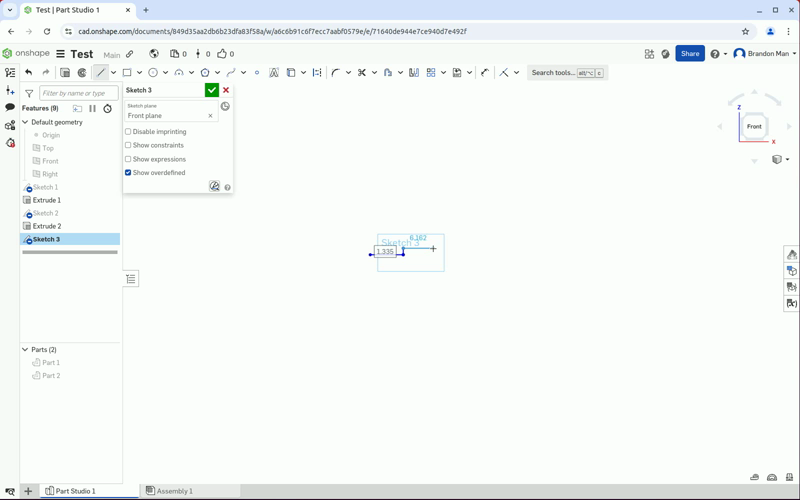
mouse_move(370, 248)
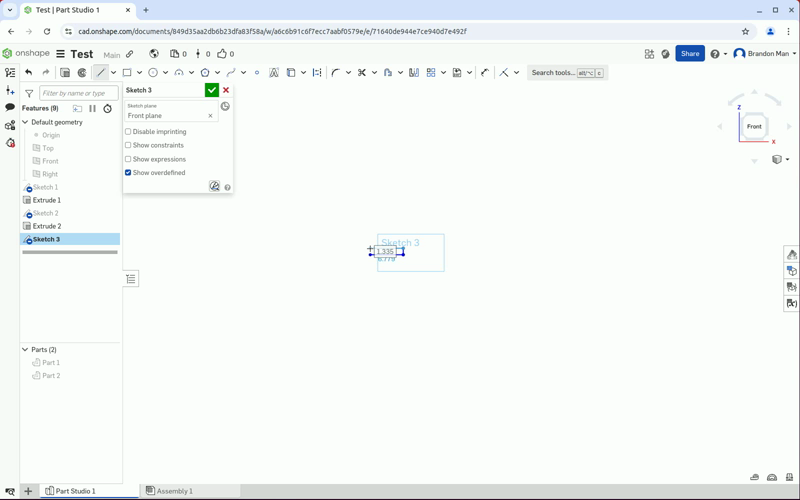
click(370, 248)
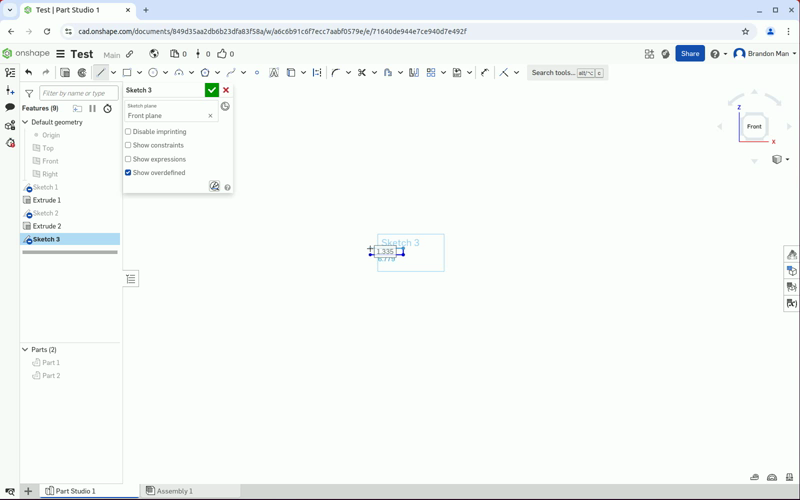
key_up(shift)
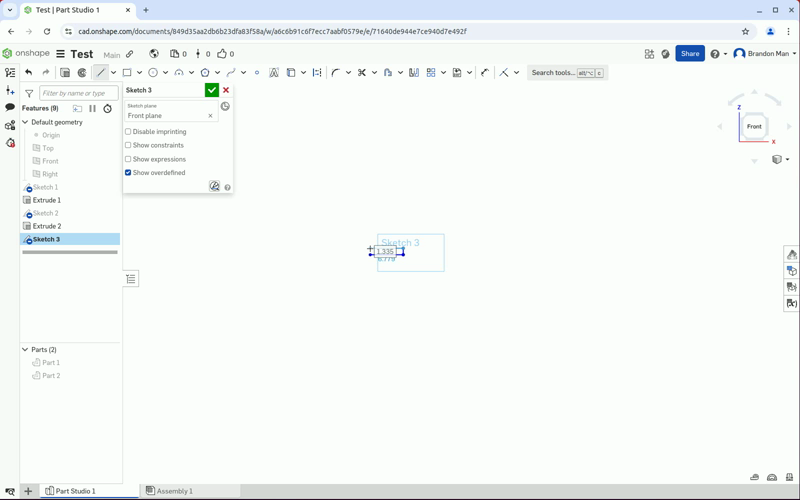
key(esc)
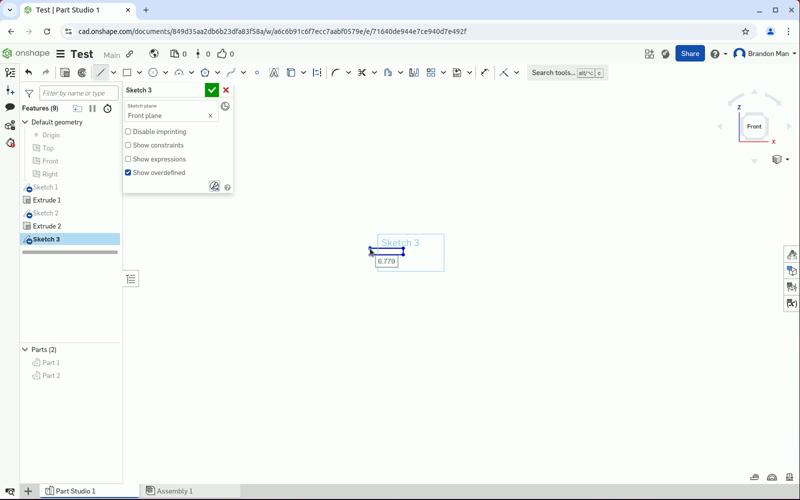
key(a)
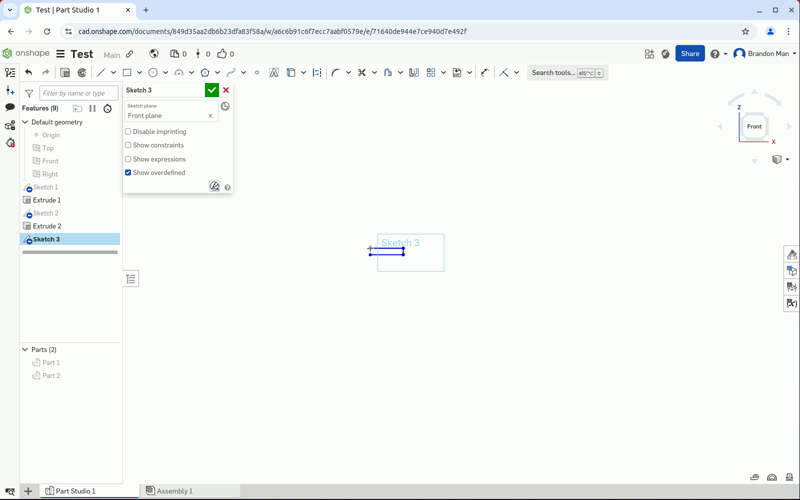
mouse_move(370, 248)
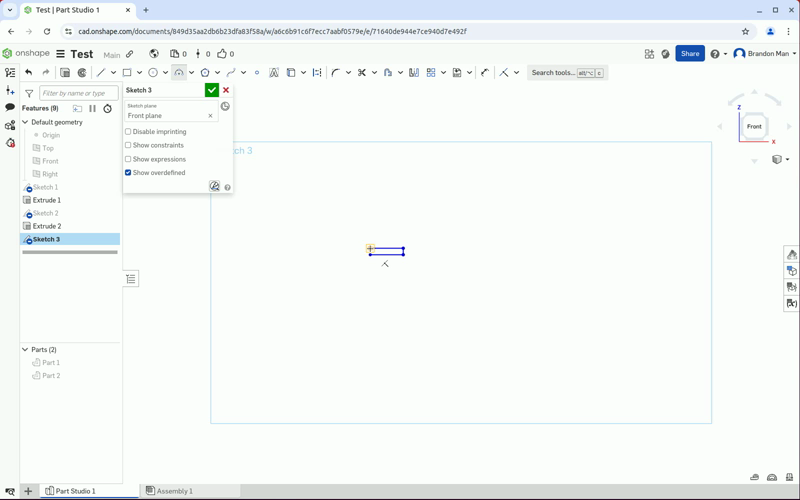
click(370, 248)
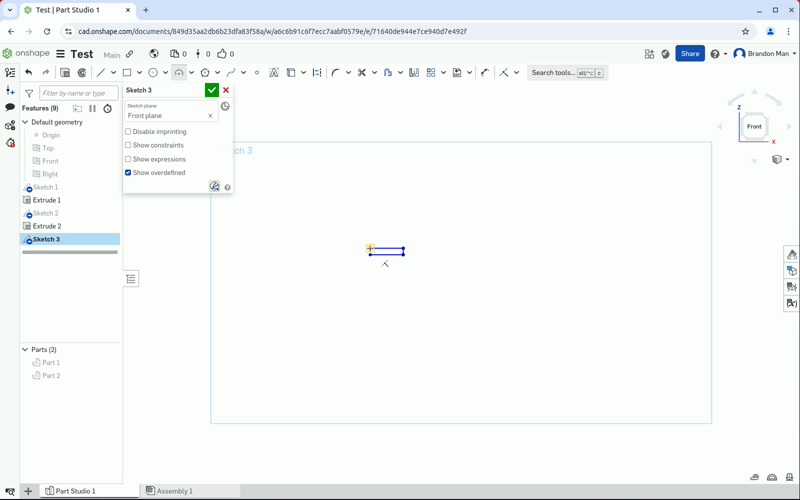
key_down(shift)
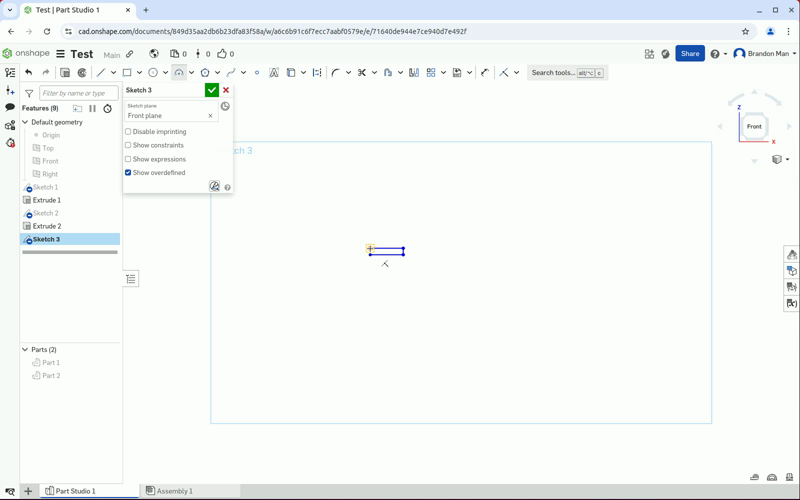
mouse_move(370, 217)
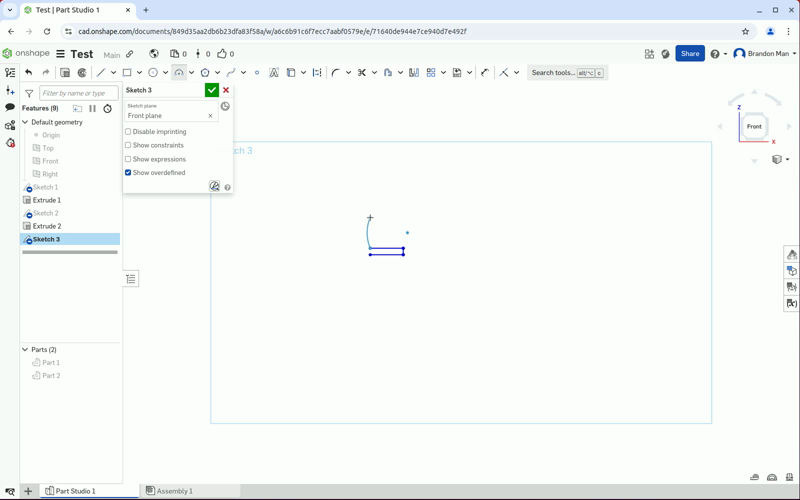
click(370, 217)
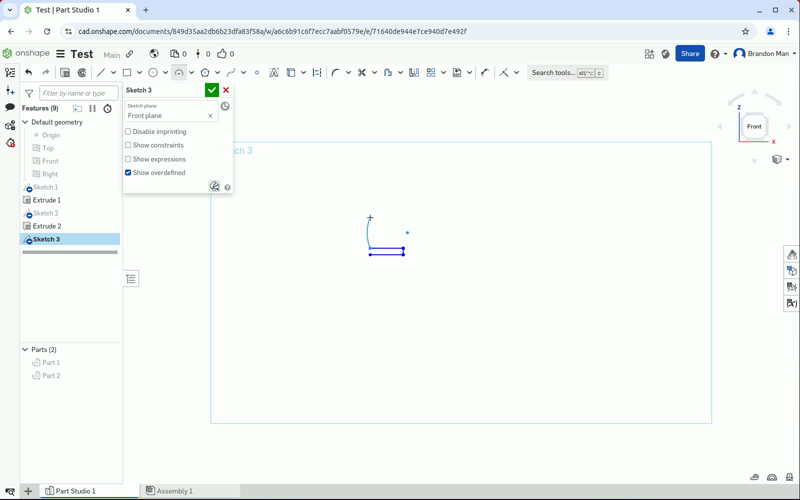
mouse_move(354, 232)
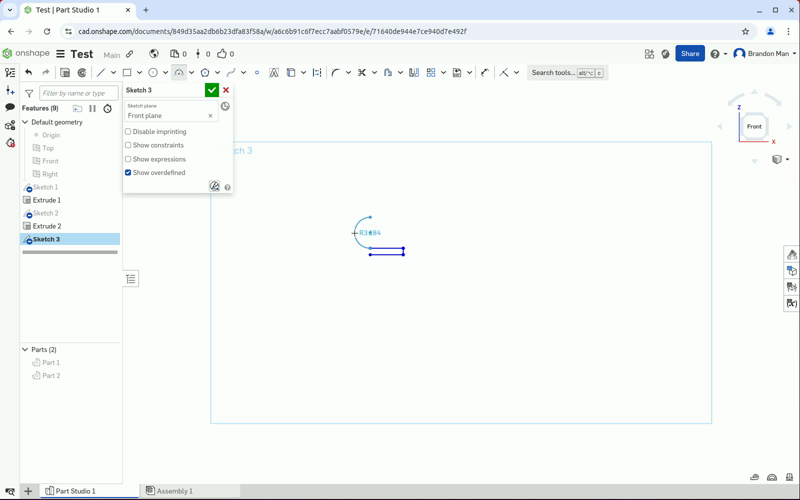
click(354, 232)
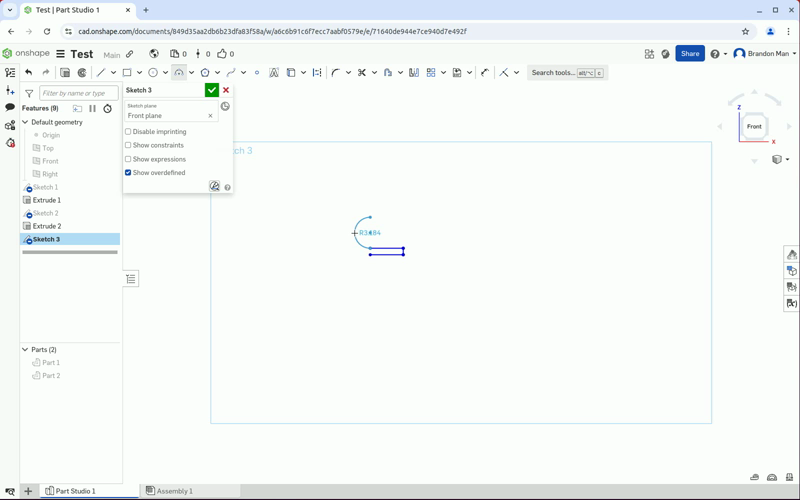
key_up(shift)
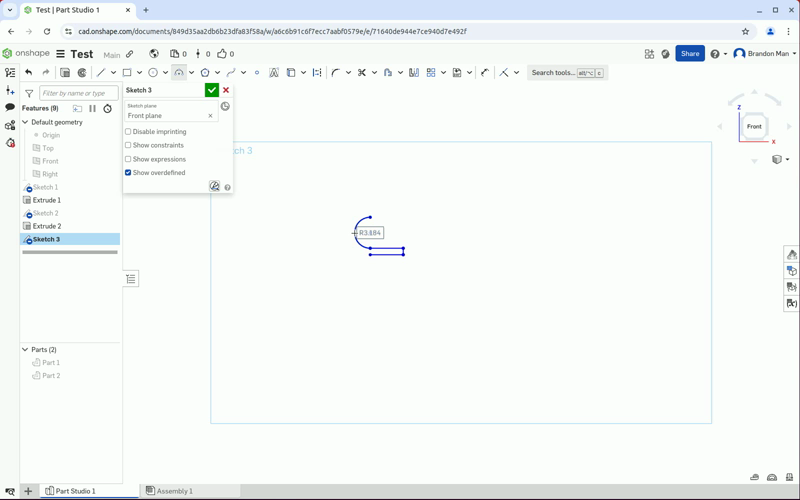
key(esc)
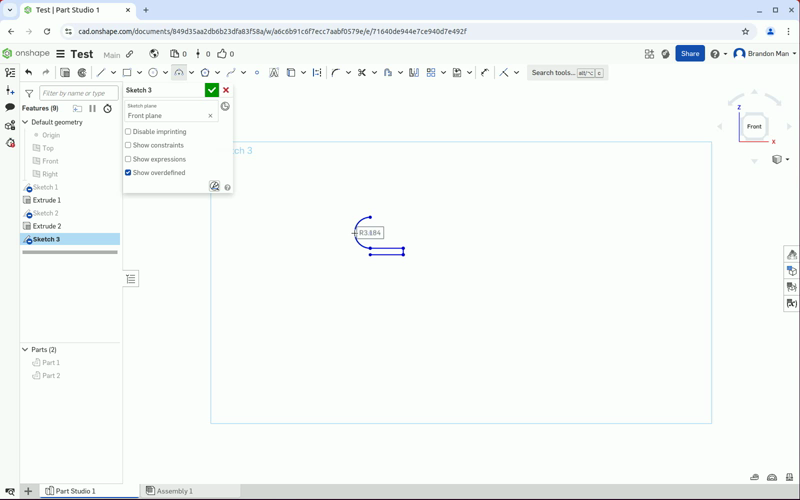
key(l)
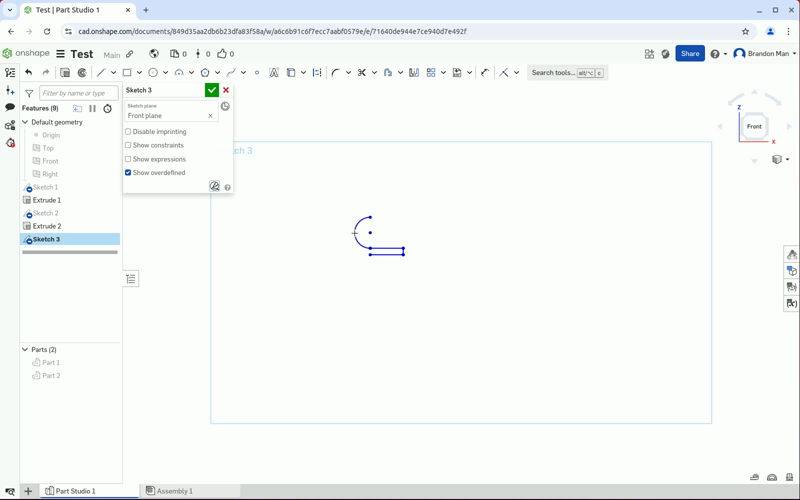
mouse_move(370, 217)
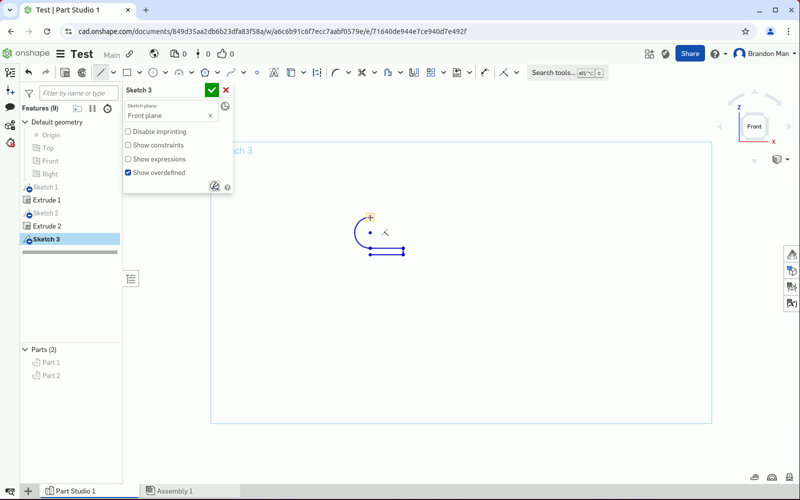
click(370, 217)
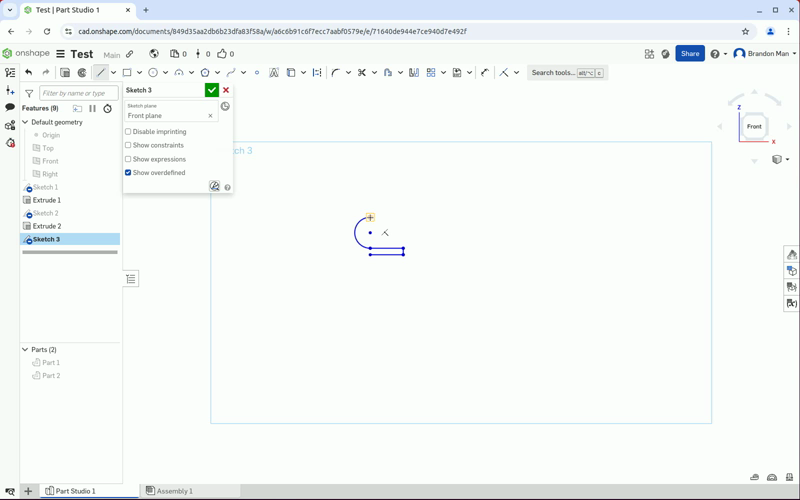
key_down(shift)
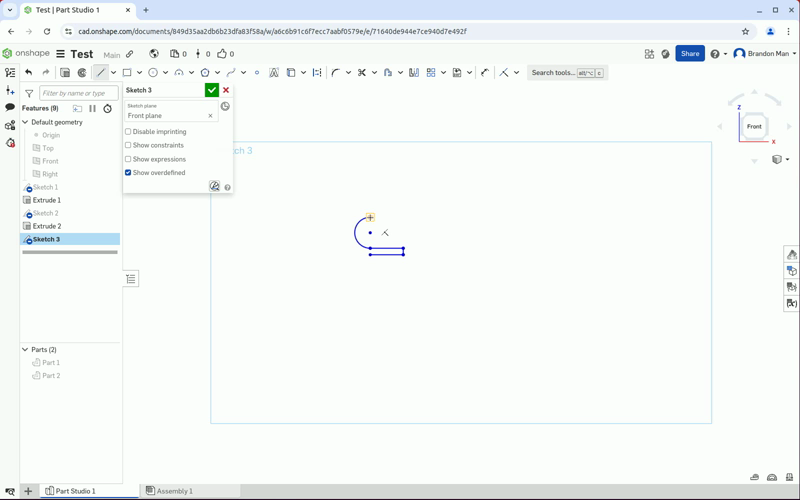
mouse_move(400, 217)
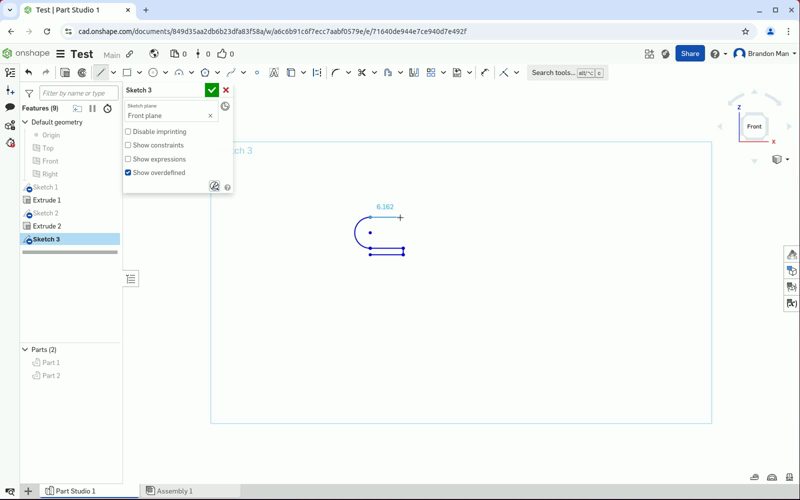
mouse_move(403, 217)
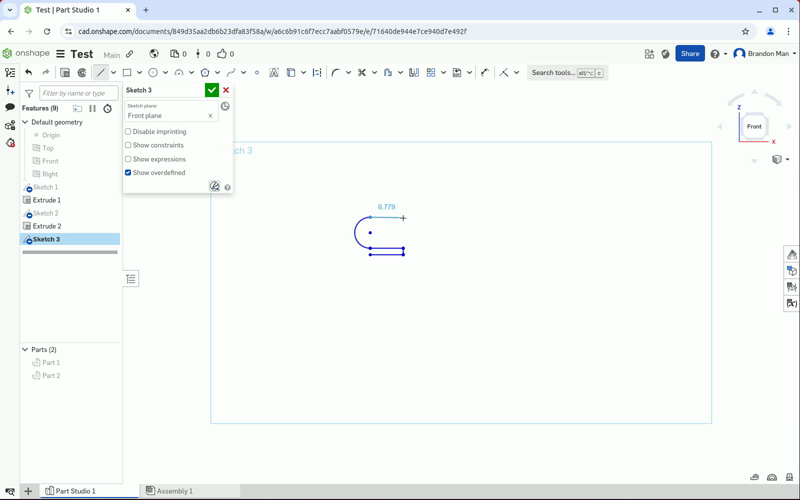
click(403, 217)
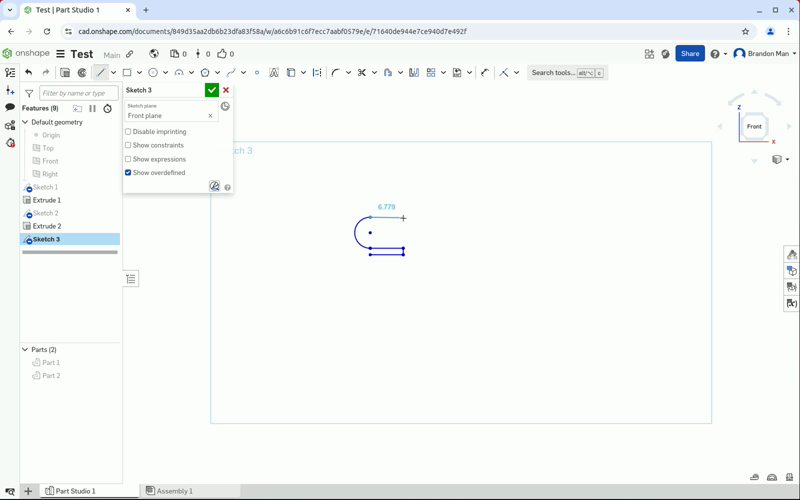
key_up(shift)
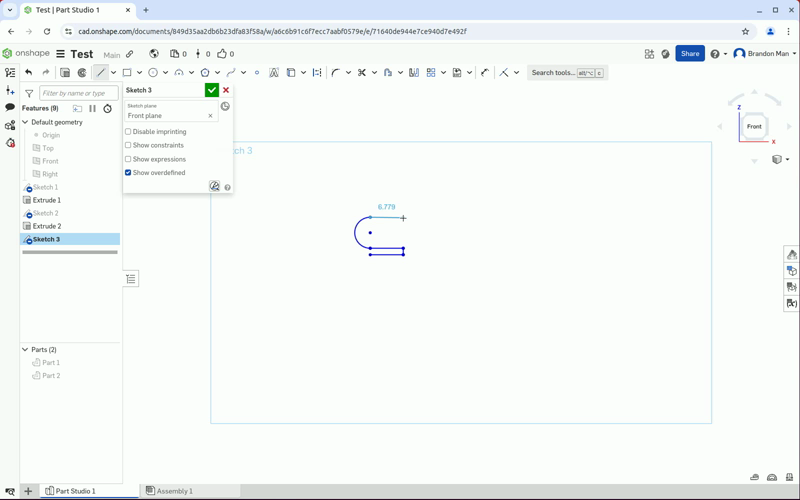
key_down(shift)
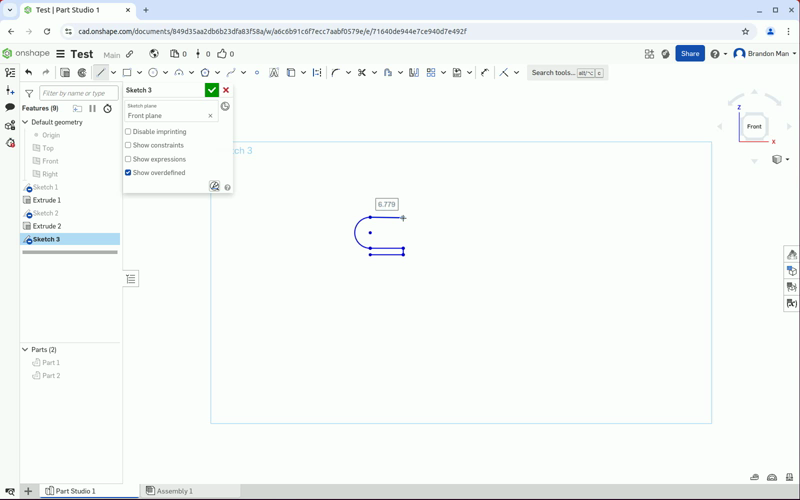
mouse_move(433, 217)
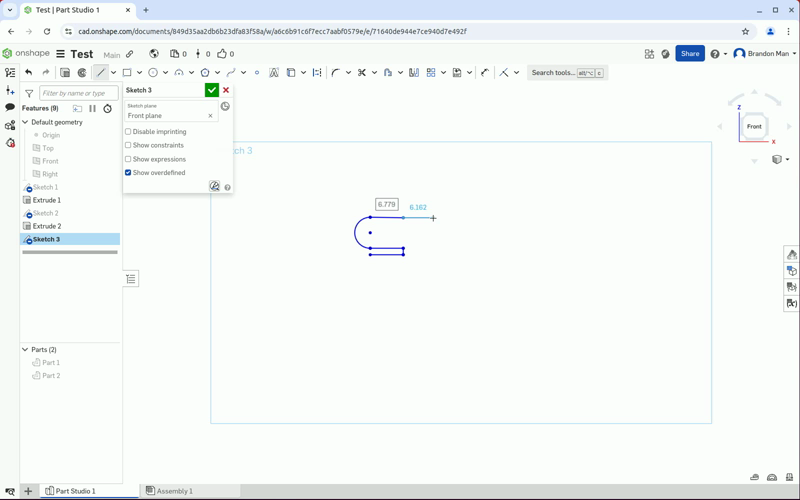
mouse_move(403, 211)
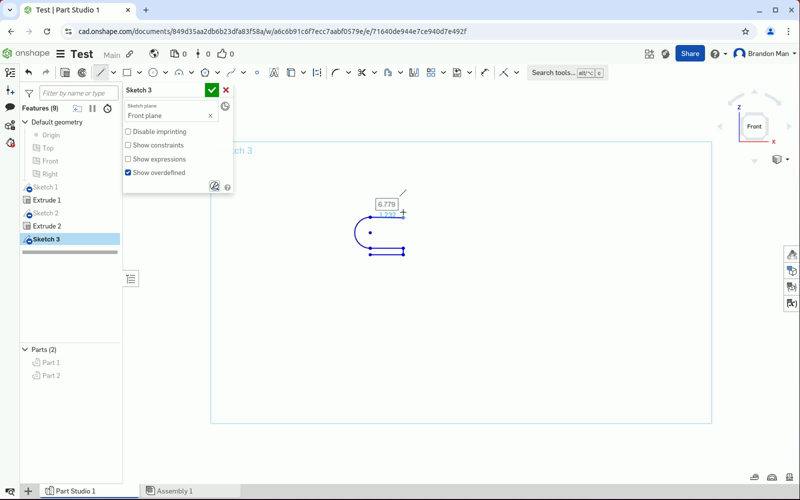
scroll(6)
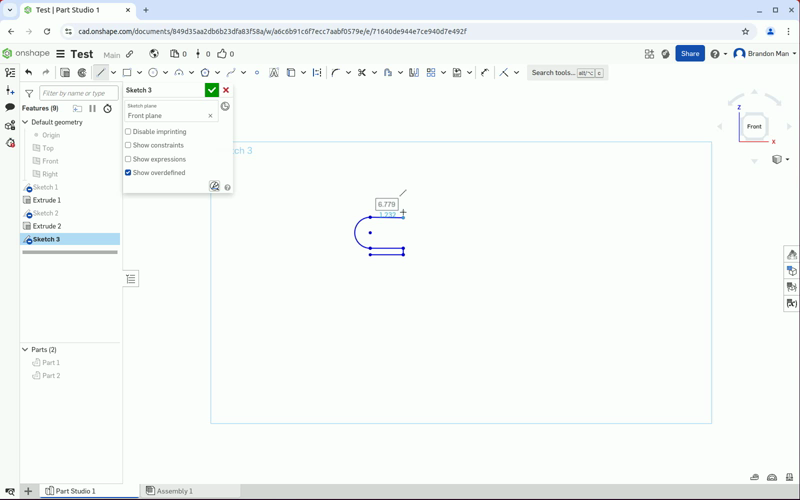
scroll(6)
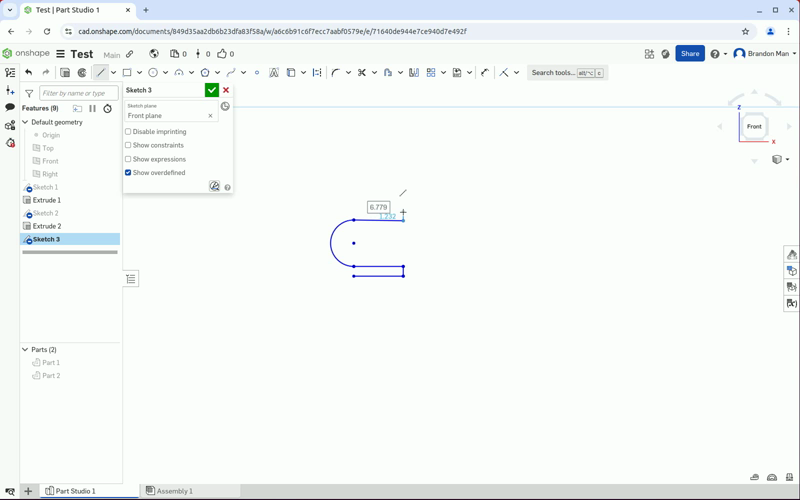
scroll(6)
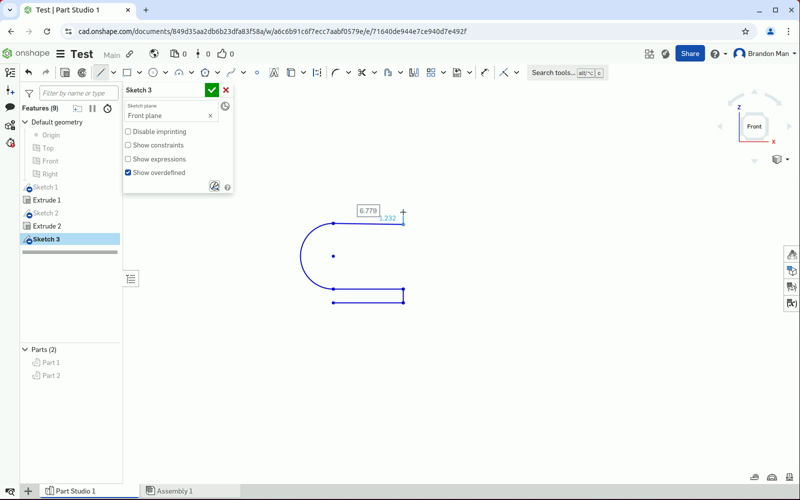
scroll(6)
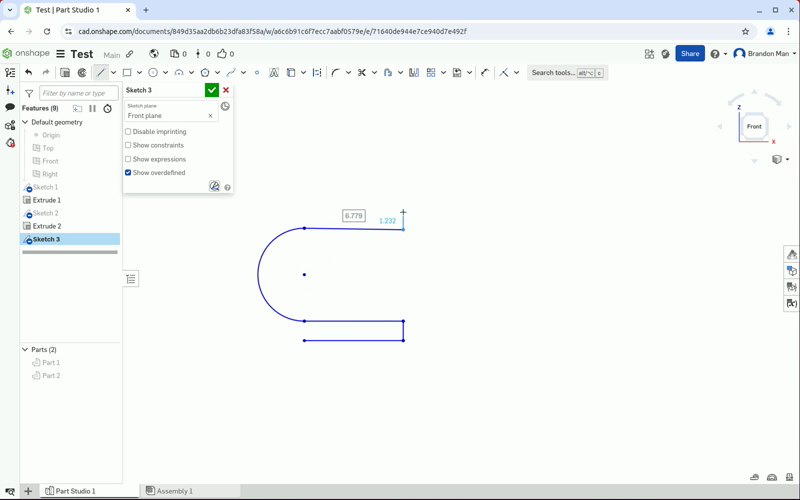
scroll(6)
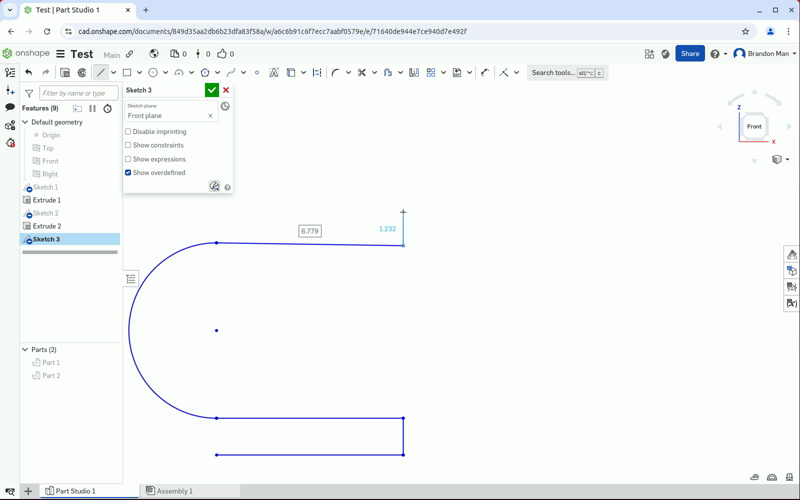
scroll(6)
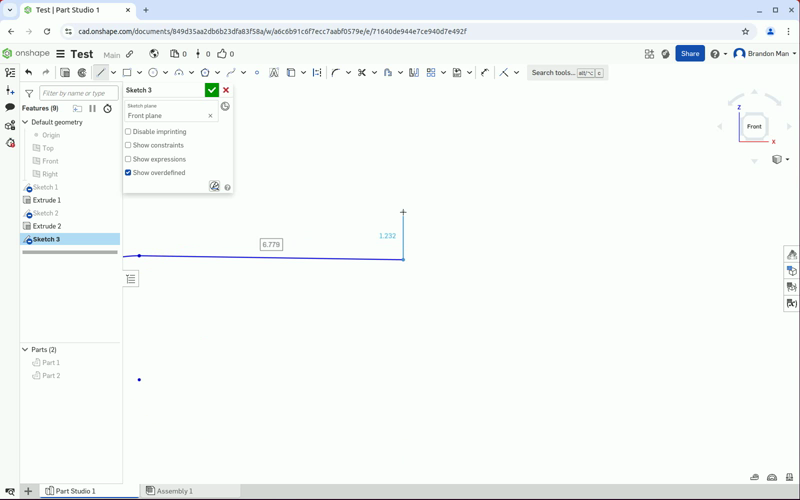
scroll(6)
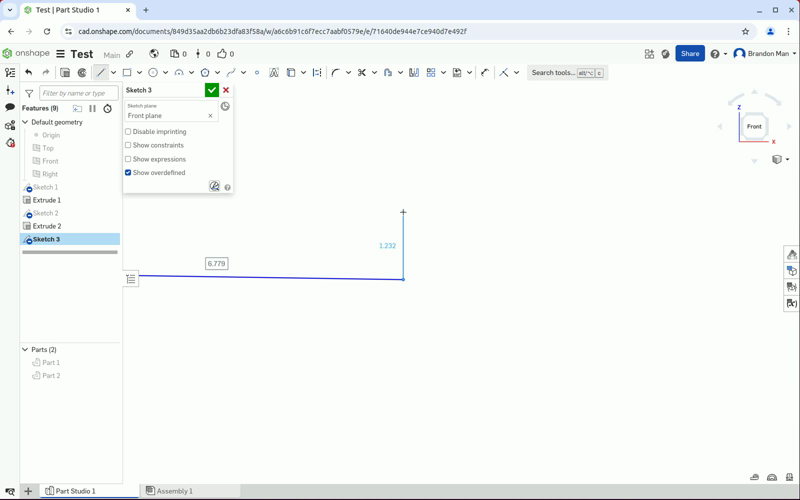
click(403, 211)
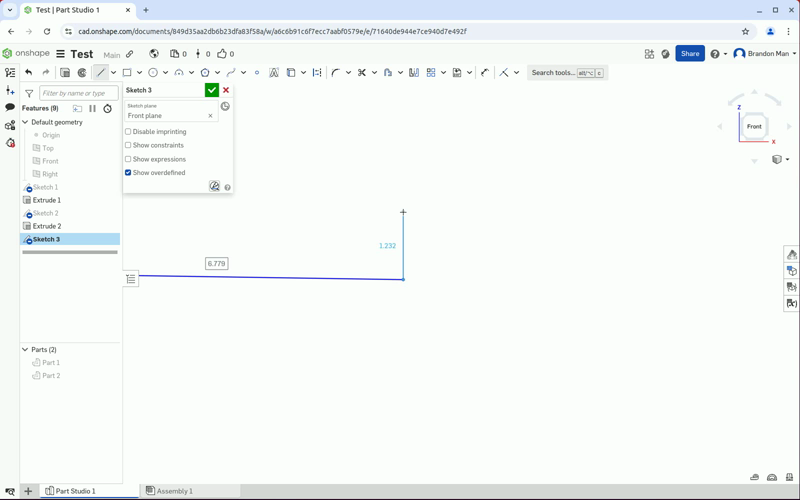
scroll(-6)
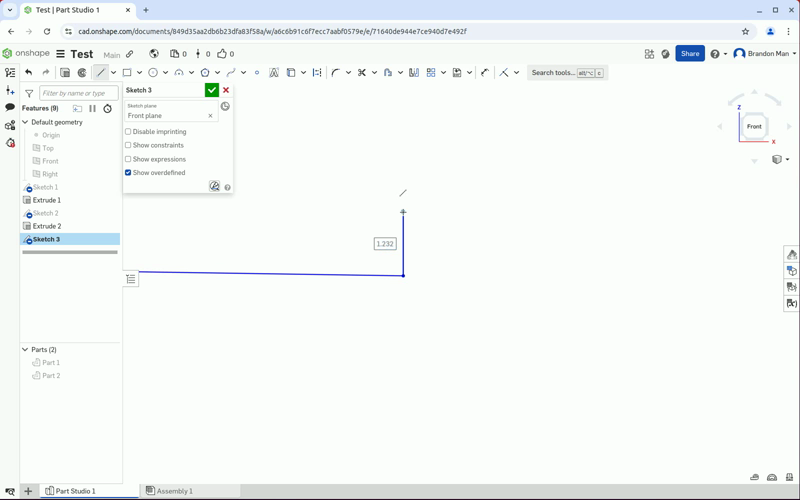
scroll(-6)
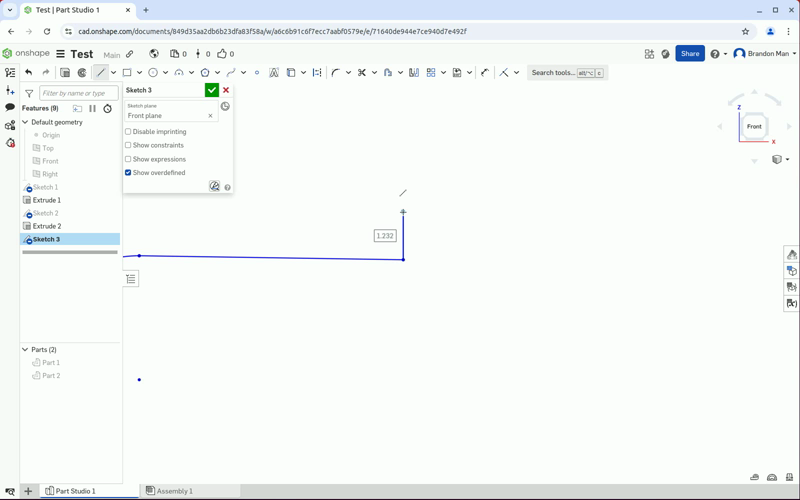
scroll(-6)
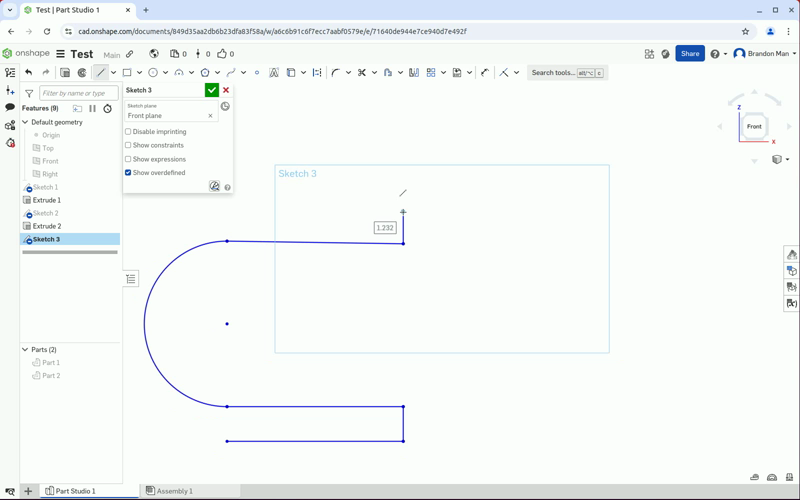
scroll(-6)
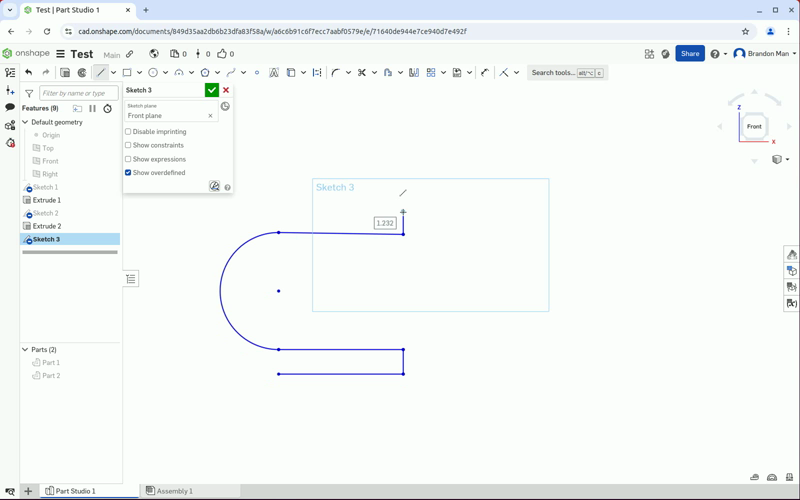
scroll(-6)
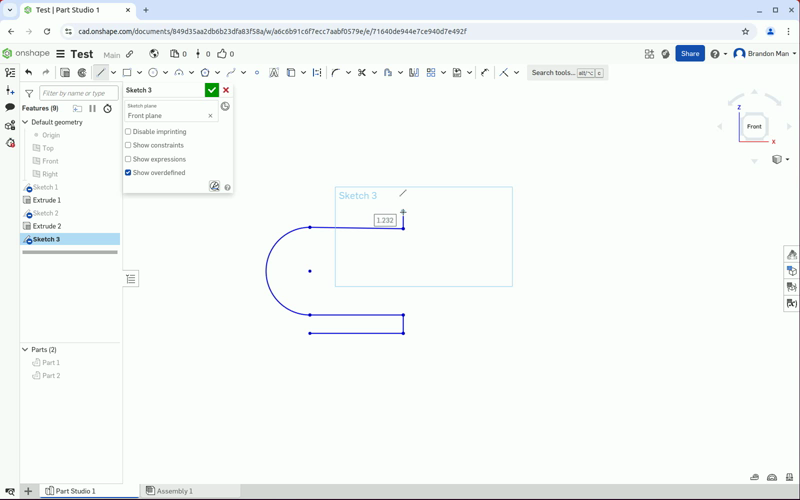
scroll(-6)
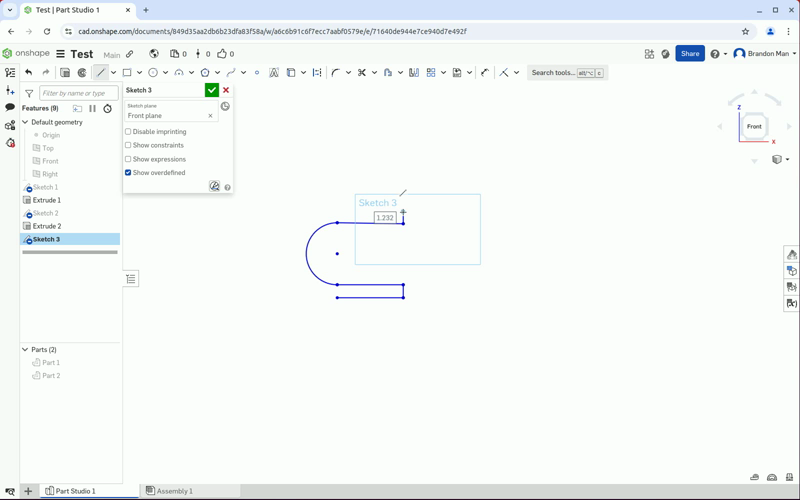
scroll(-6)
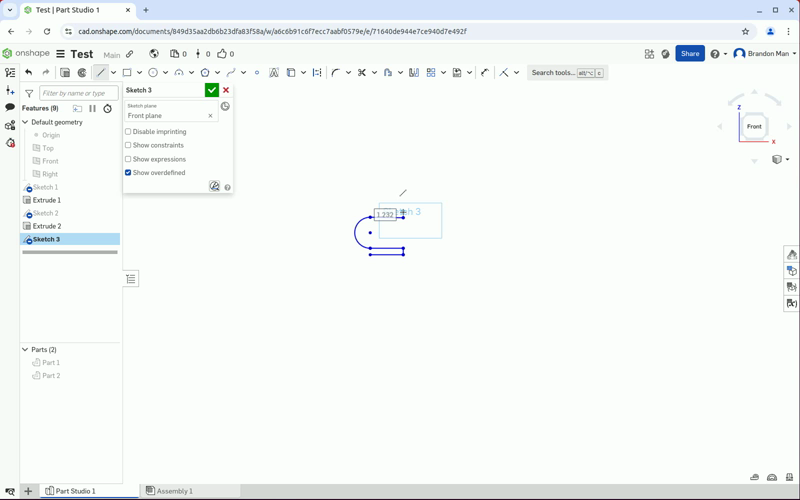
key_up(shift)
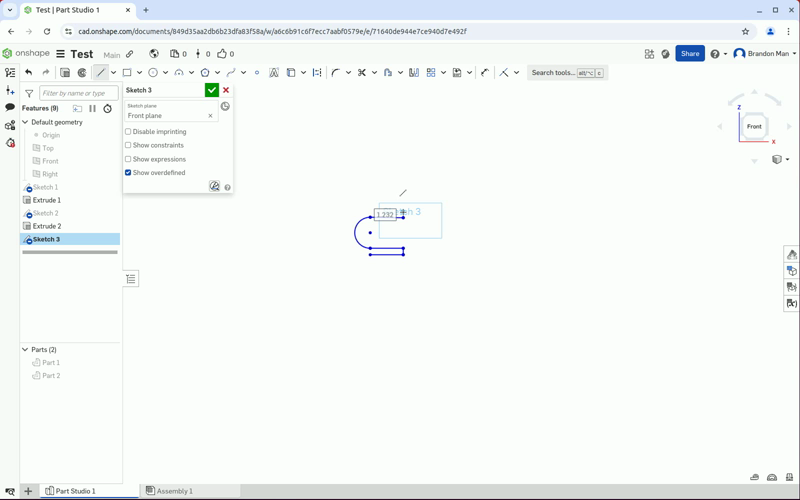
key_down(shift)
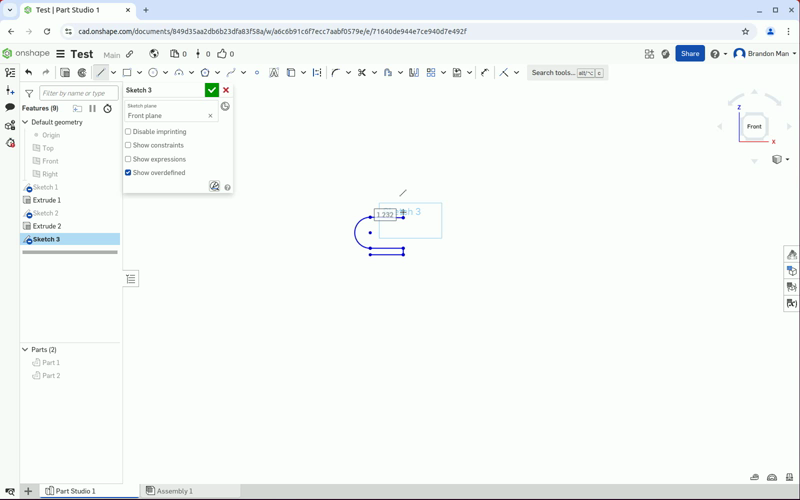
mouse_move(433, 211)
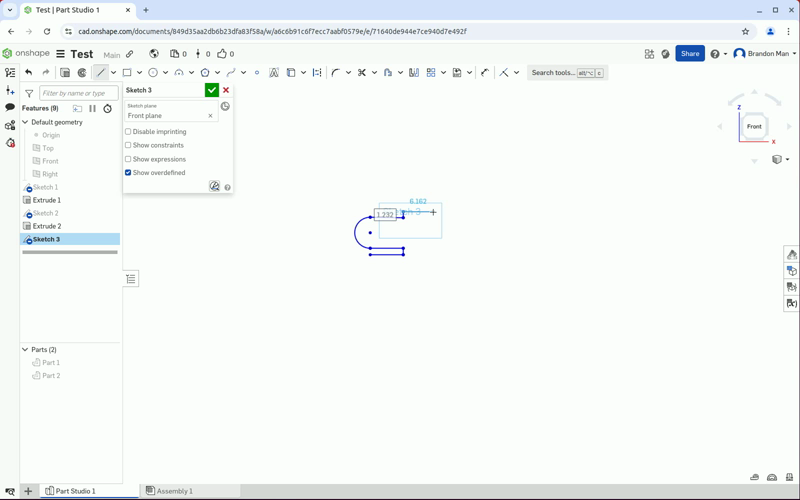
mouse_move(371, 210)
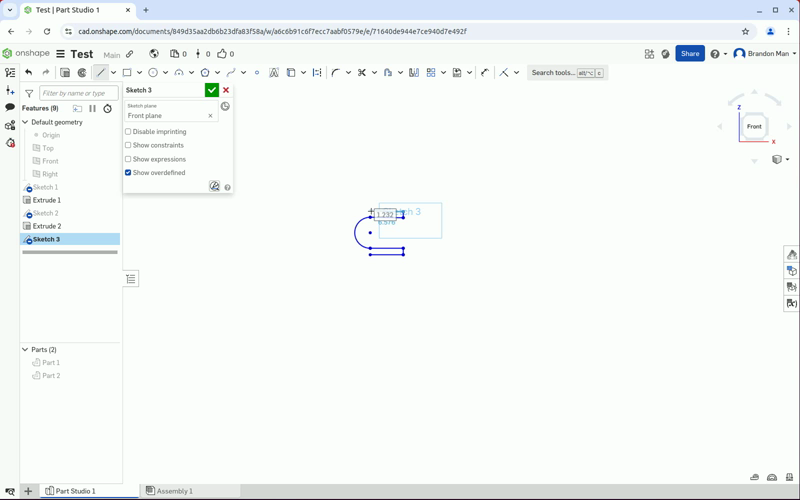
click(371, 210)
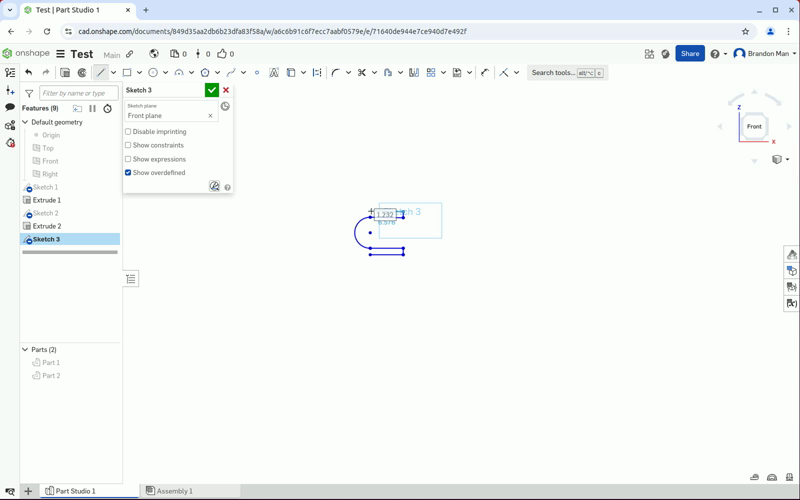
key_up(shift)
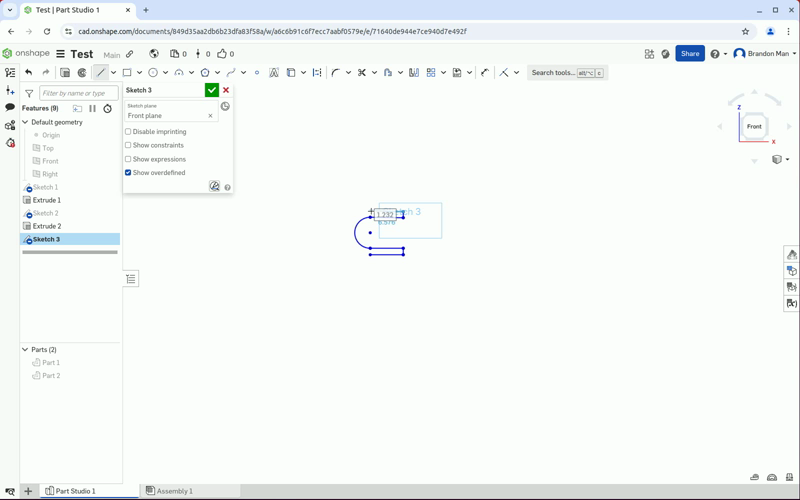
key(esc)
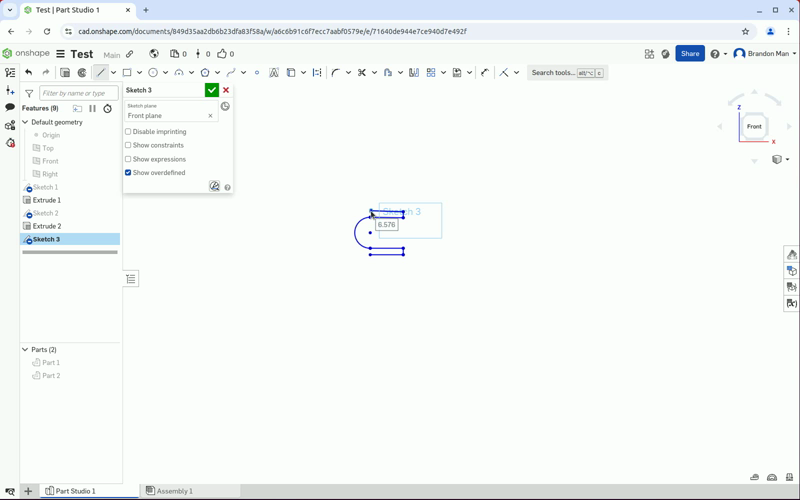
key(a)
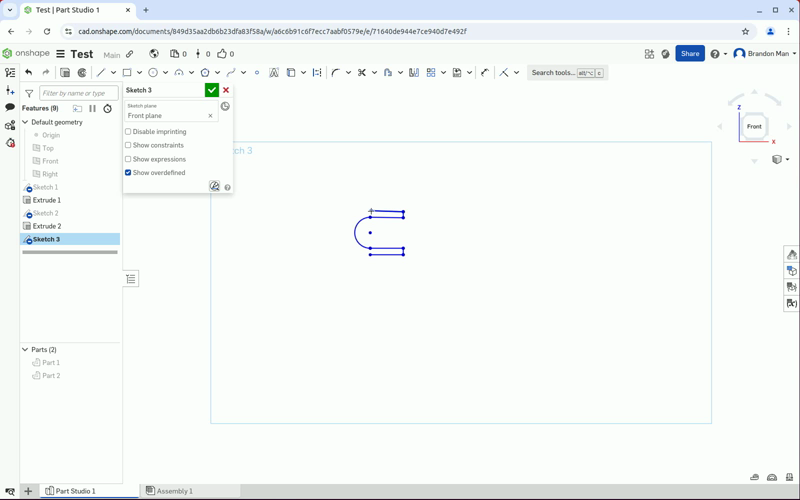
mouse_move(371, 210)
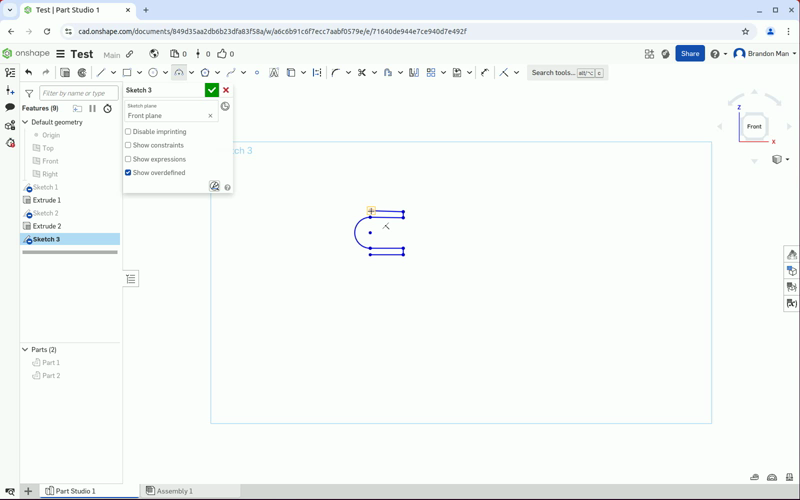
click(371, 210)
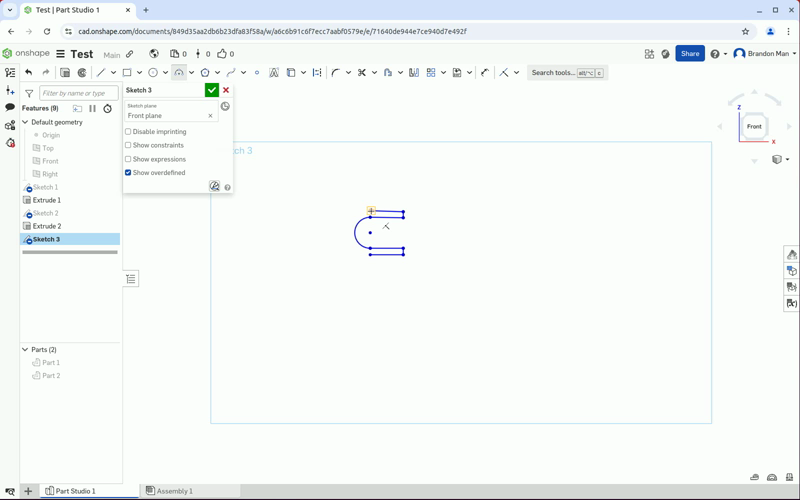
mouse_move(370, 254)
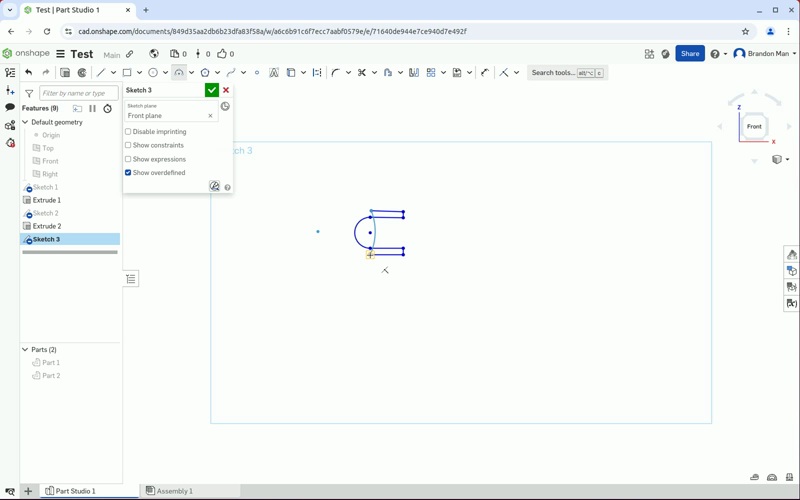
click(370, 254)
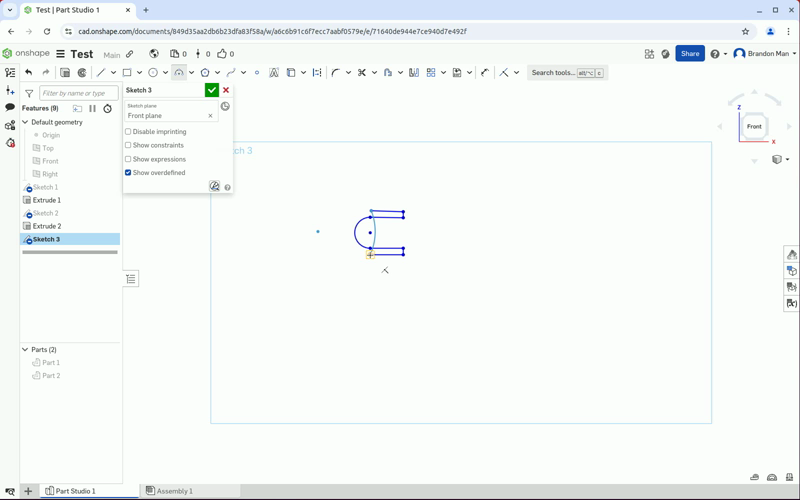
key_down(shift)
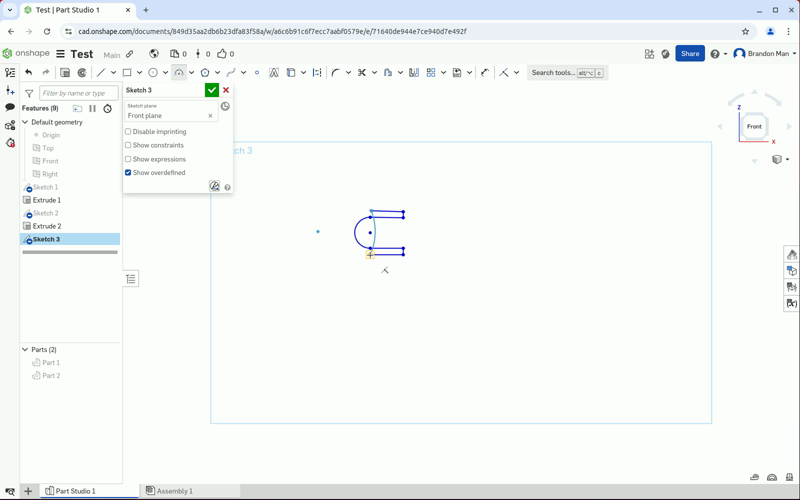
mouse_move(348, 232)
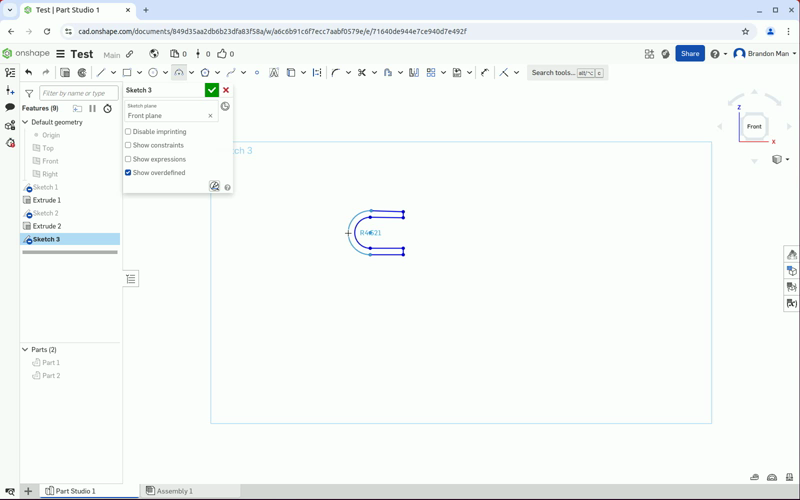
click(348, 232)
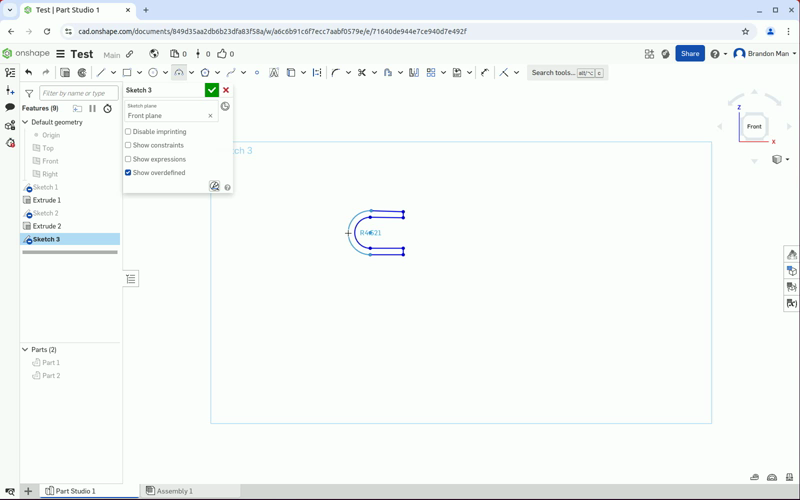
key_up(shift)
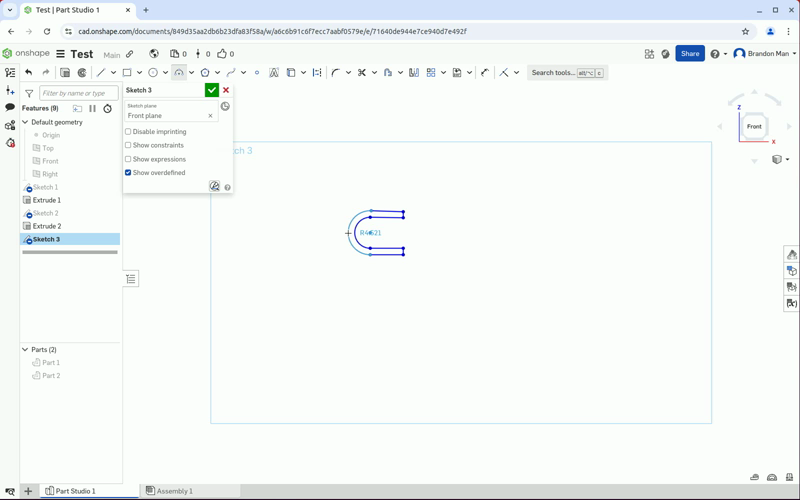
key(esc)
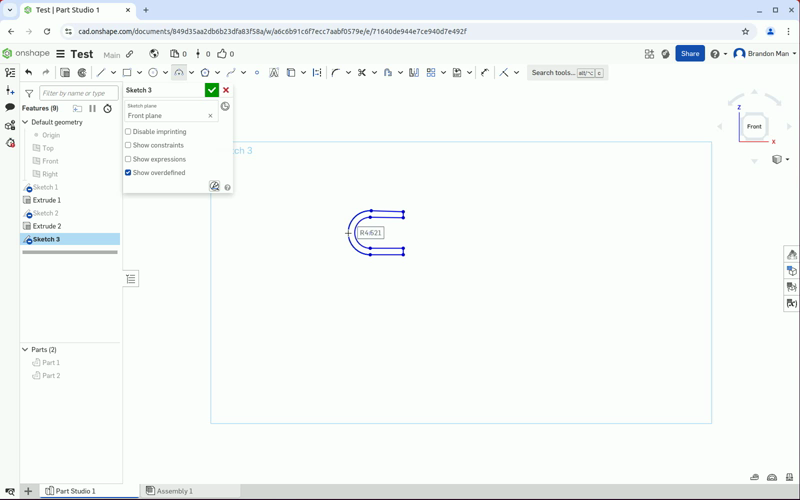
mouse_move(370, 212)
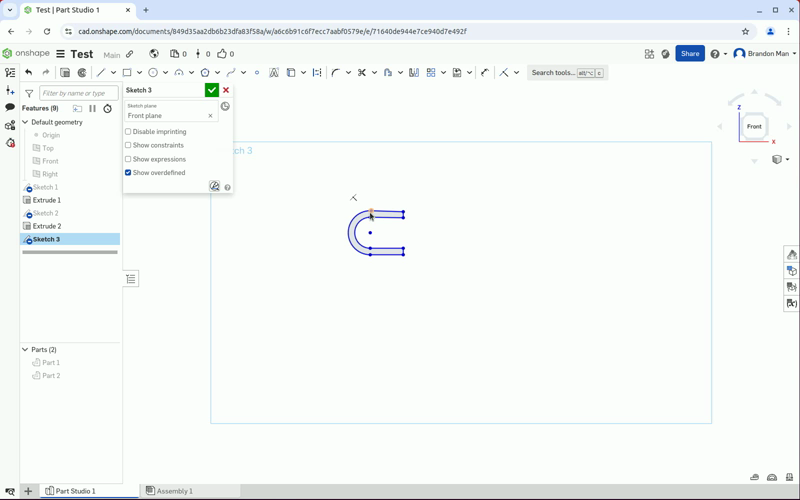
scroll(6)
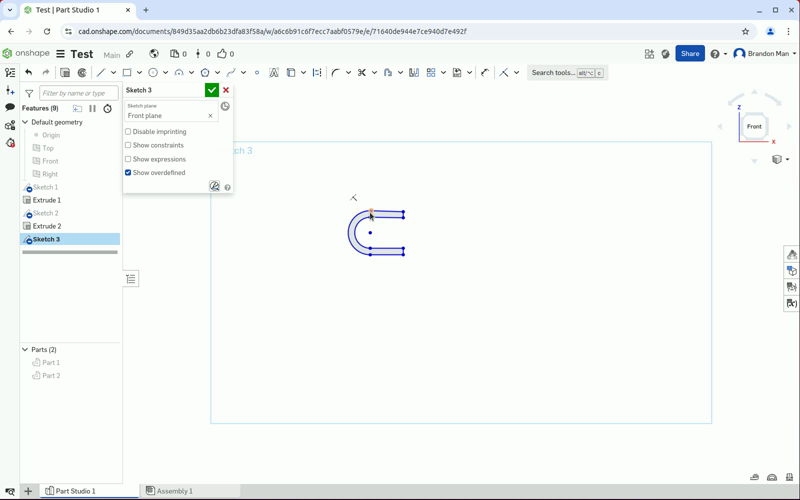
scroll(6)
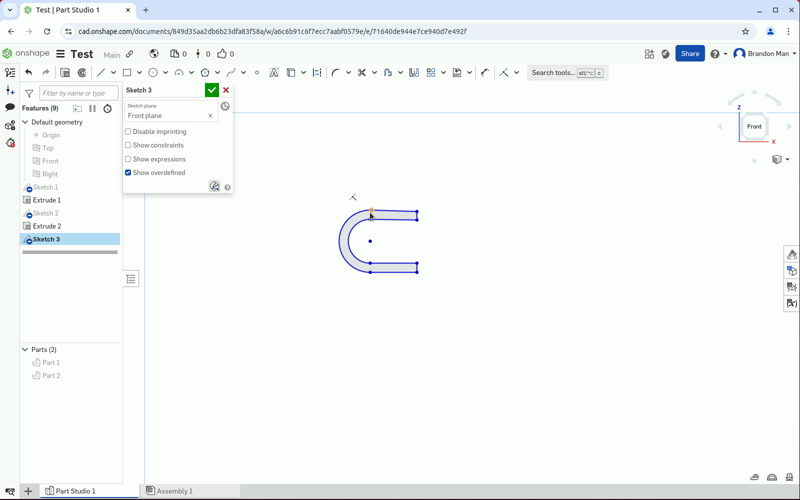
scroll(6)
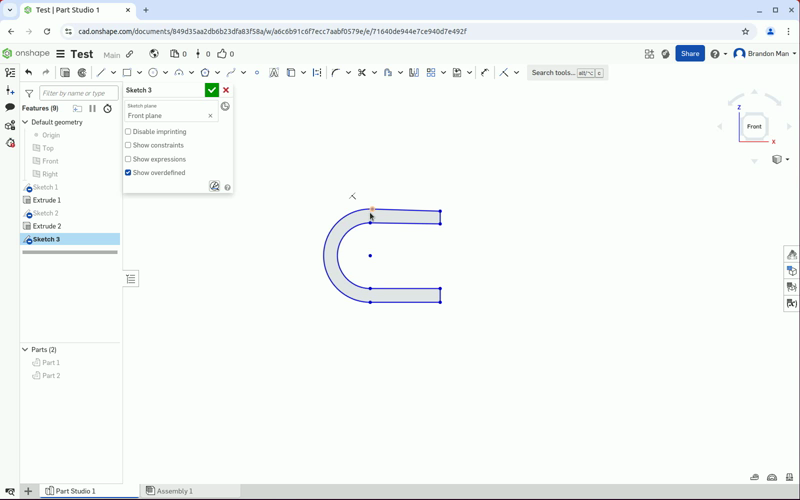
scroll(6)
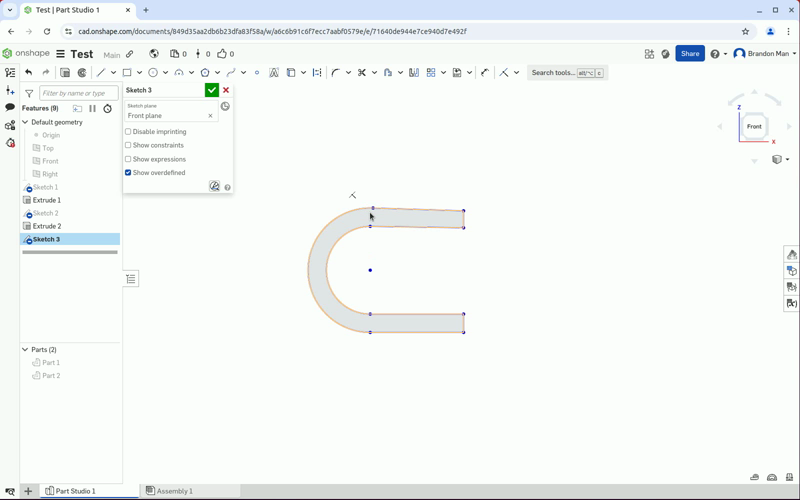
scroll(6)
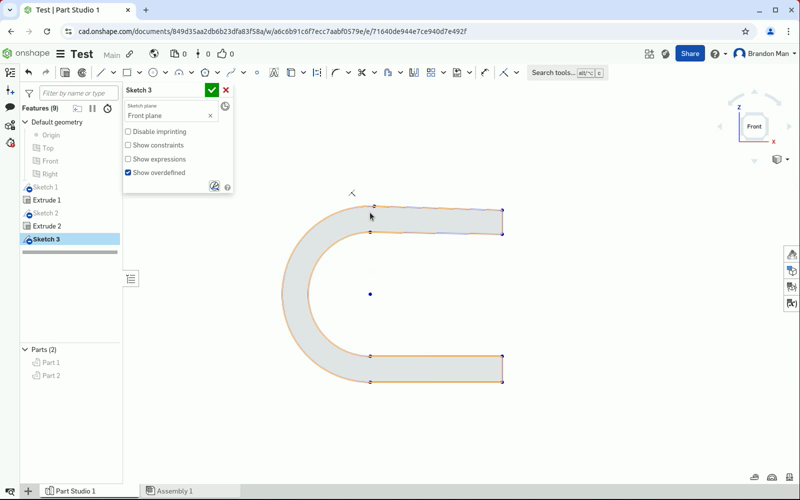
scroll(6)
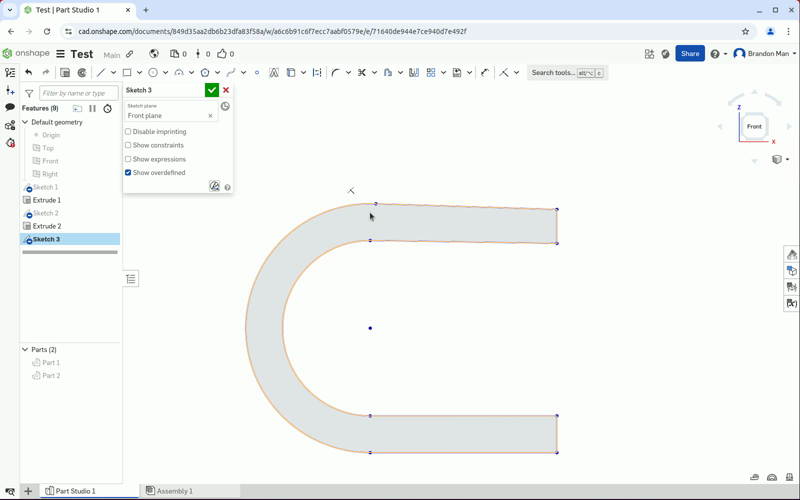
scroll(6)
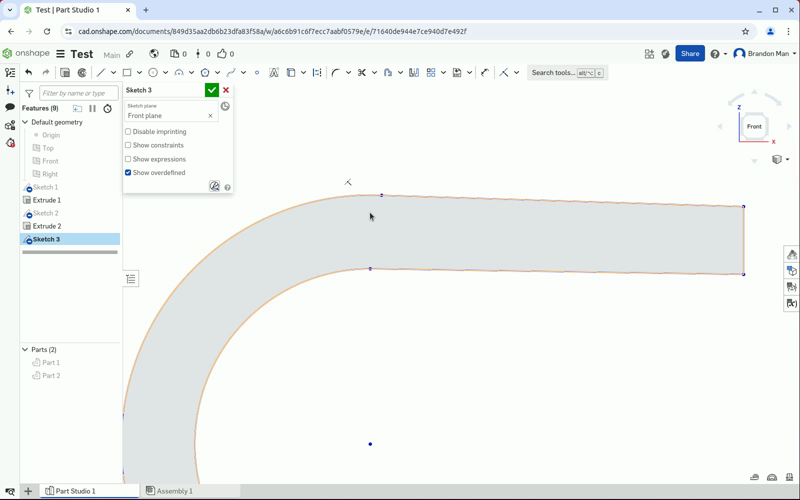
click(370, 212)
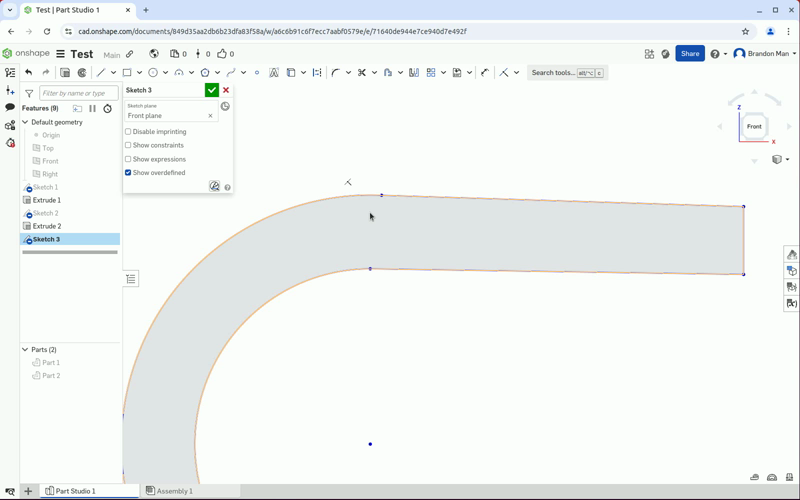
scroll(-6)
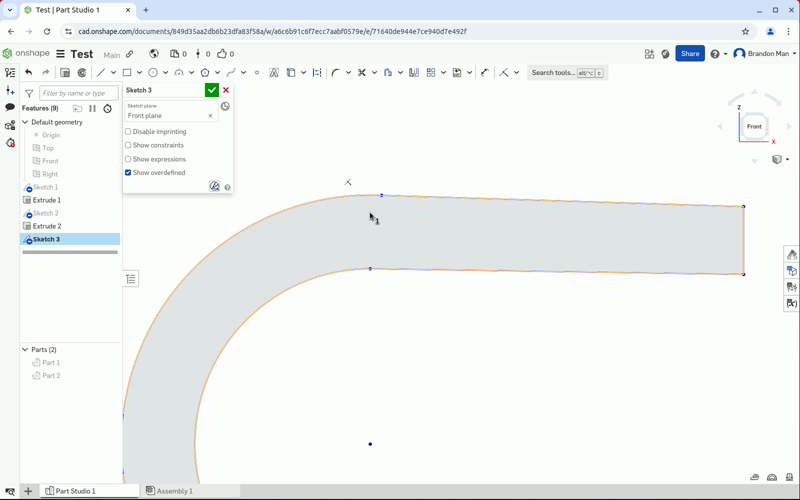
scroll(-6)
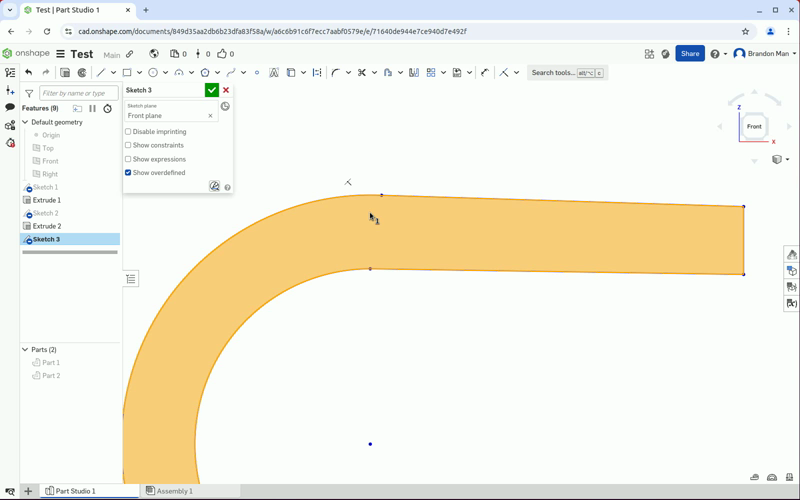
scroll(-6)
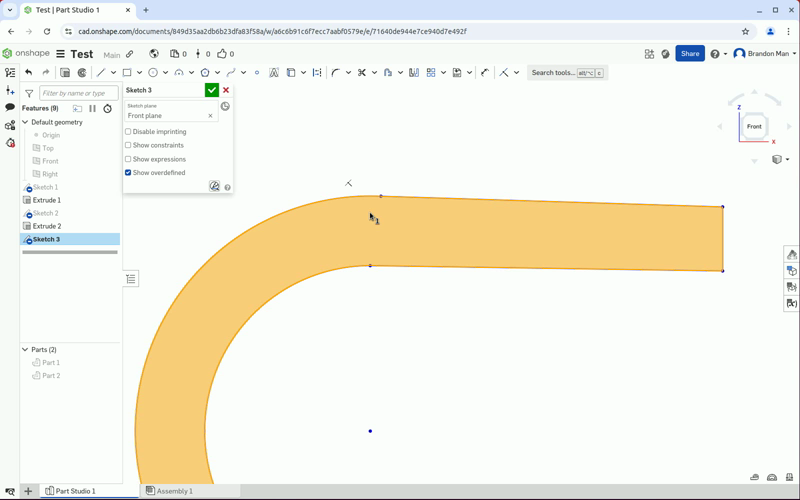
scroll(-6)
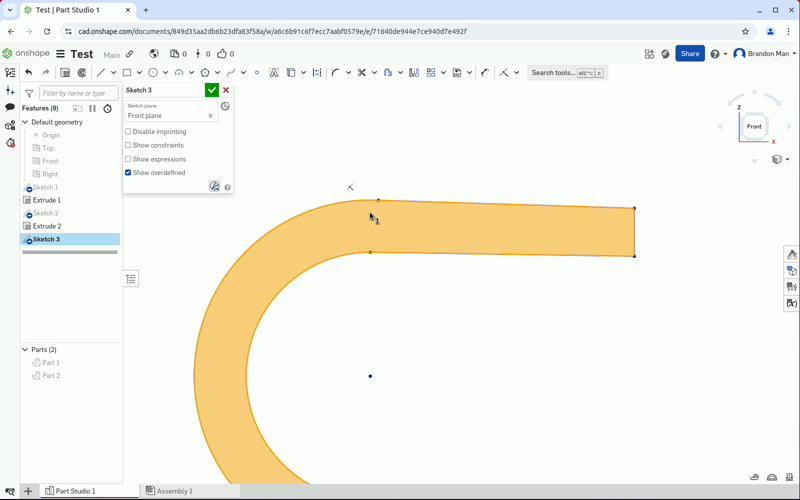
scroll(-6)
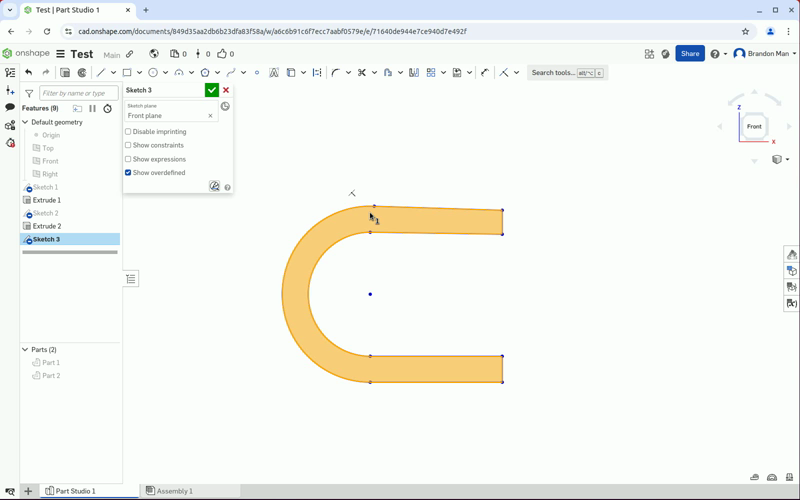
scroll(-6)
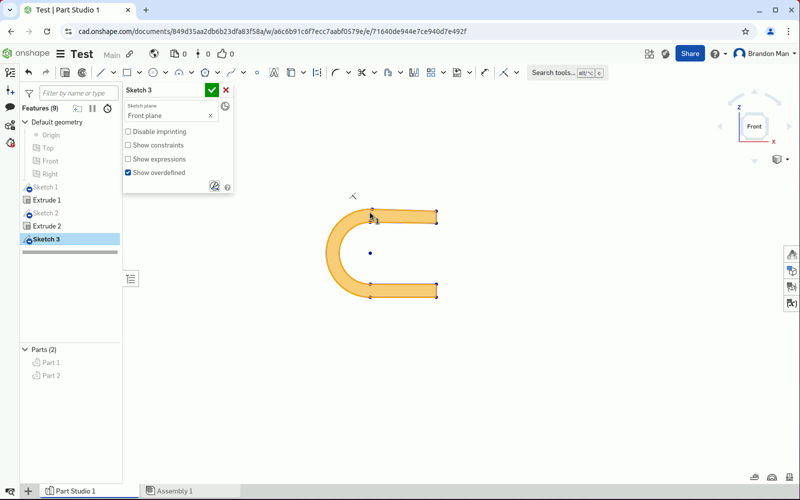
scroll(-6)
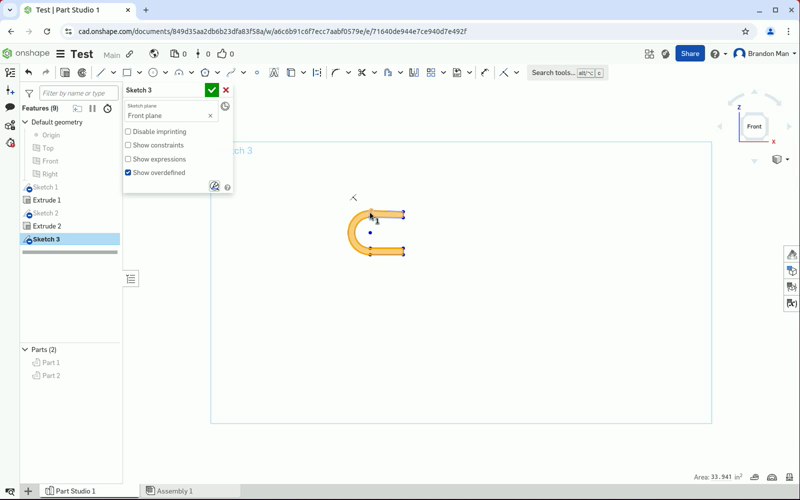
mouse_move(73, 352)
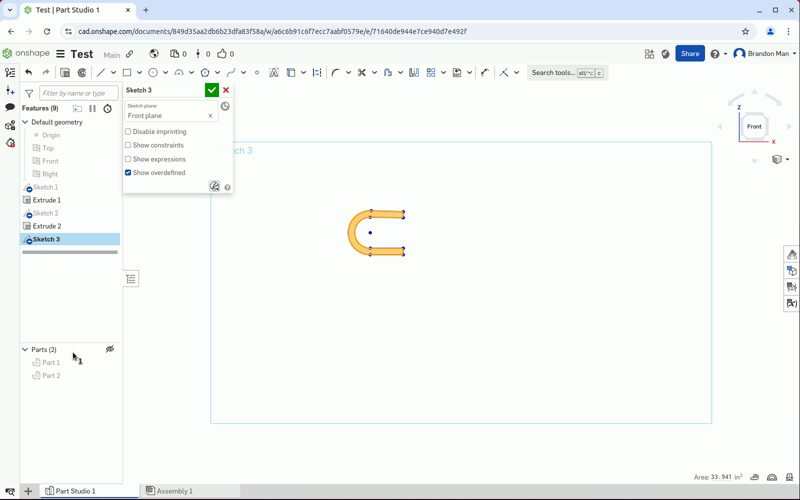
key(shift+y)
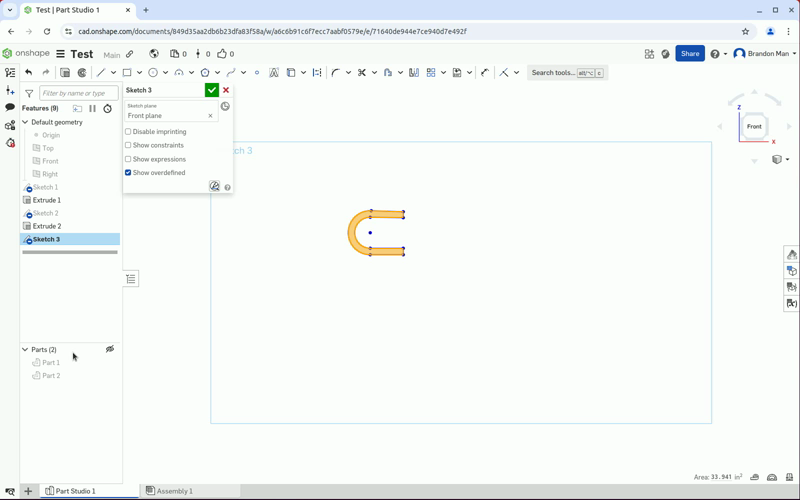
key(shift+e)
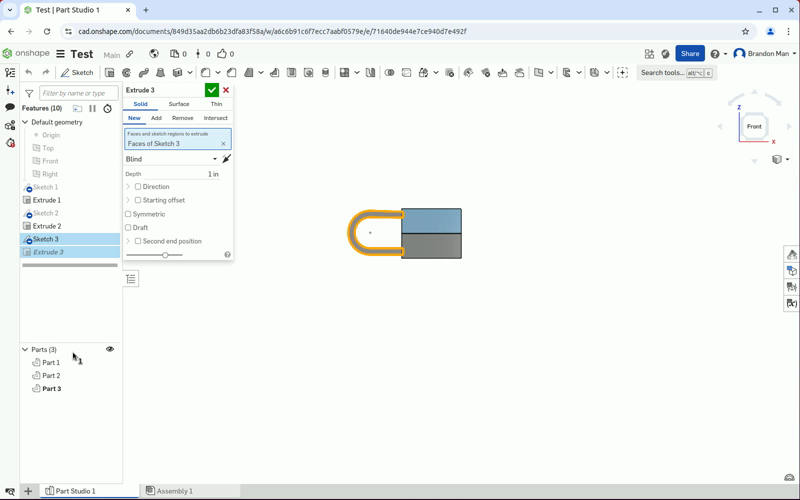
mouse_move(143, 106)
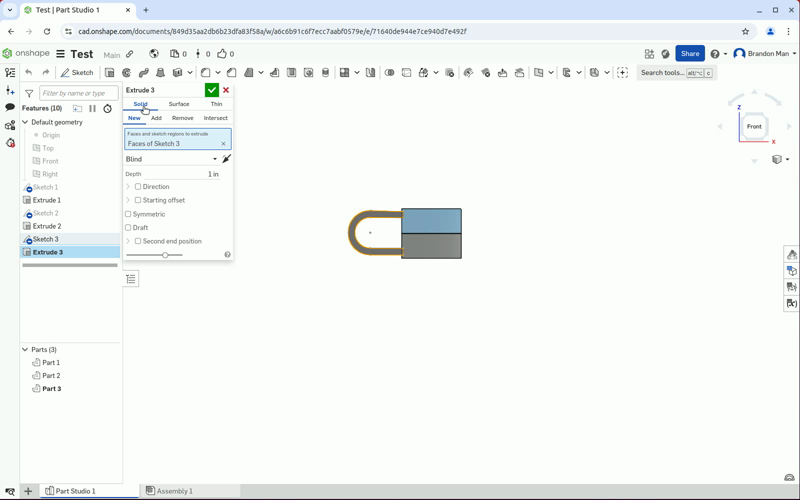
click(143, 106)
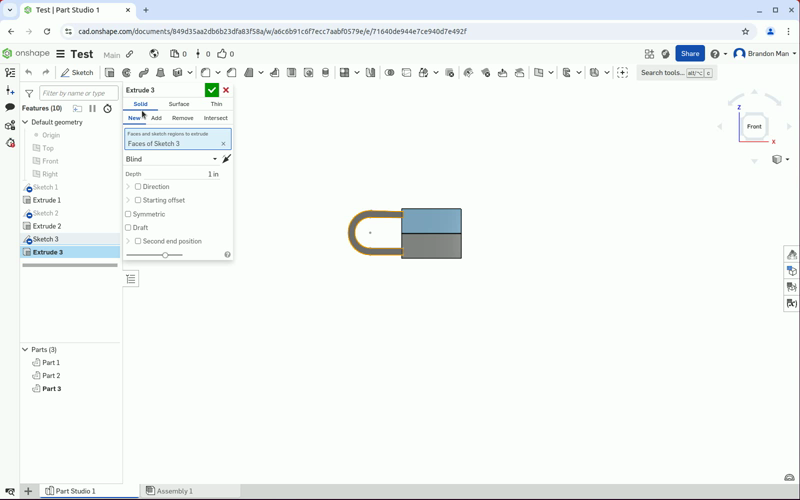
mouse_move(137, 120)
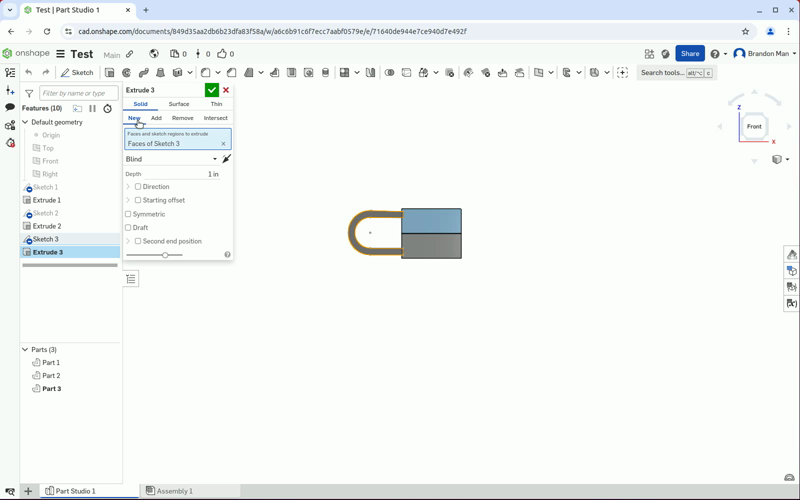
click(137, 120)
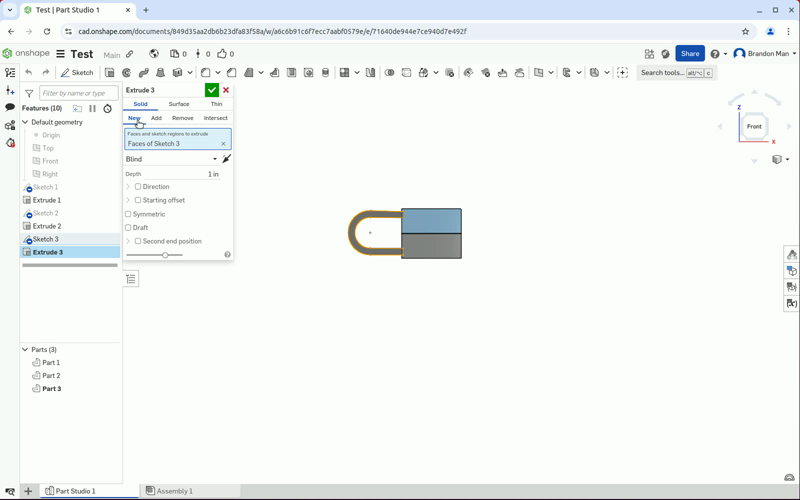
key(tab, 4)
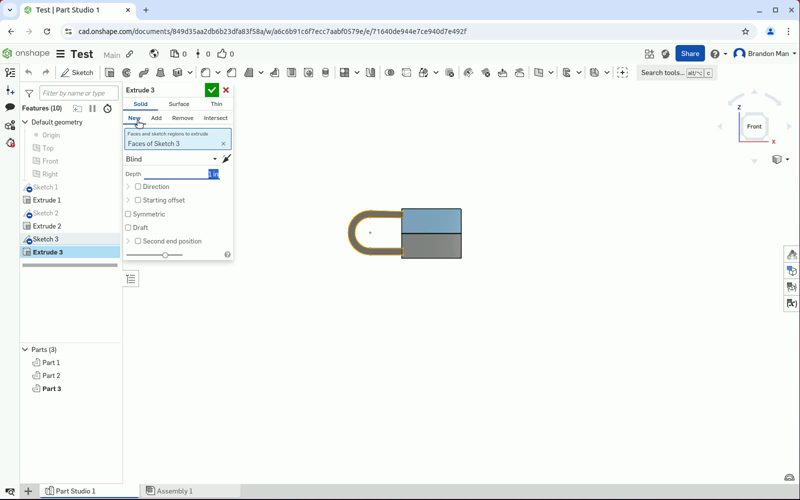
text(0.963)
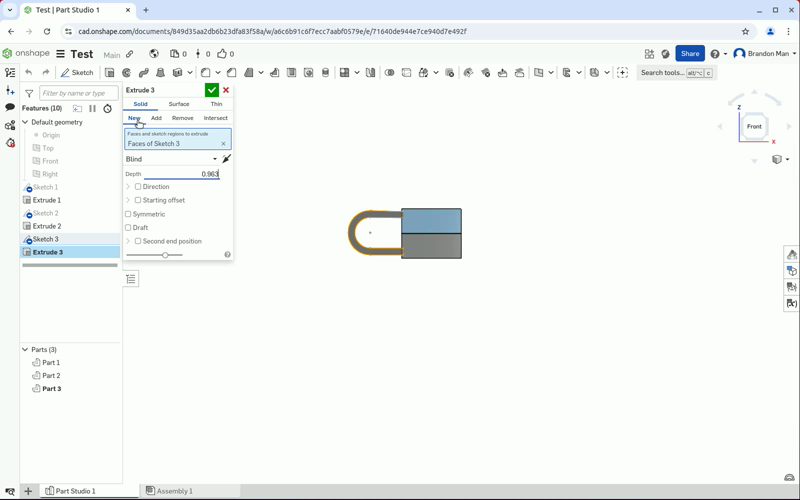
key(enter)
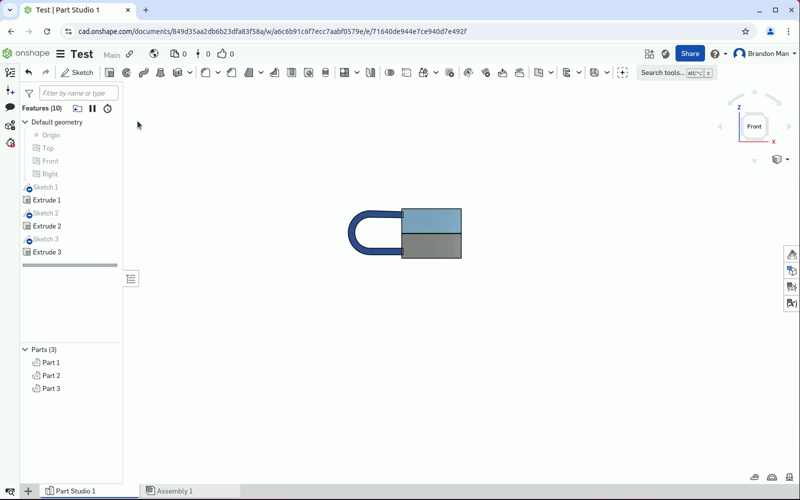
key(shift+h)
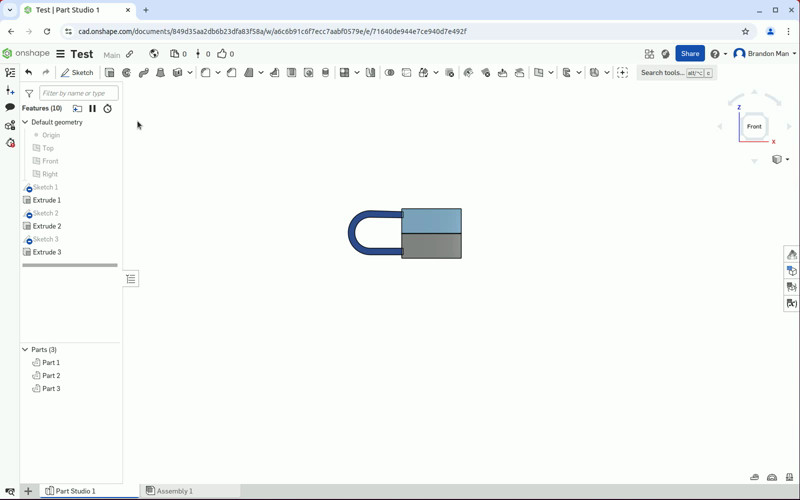
key(shift+h)
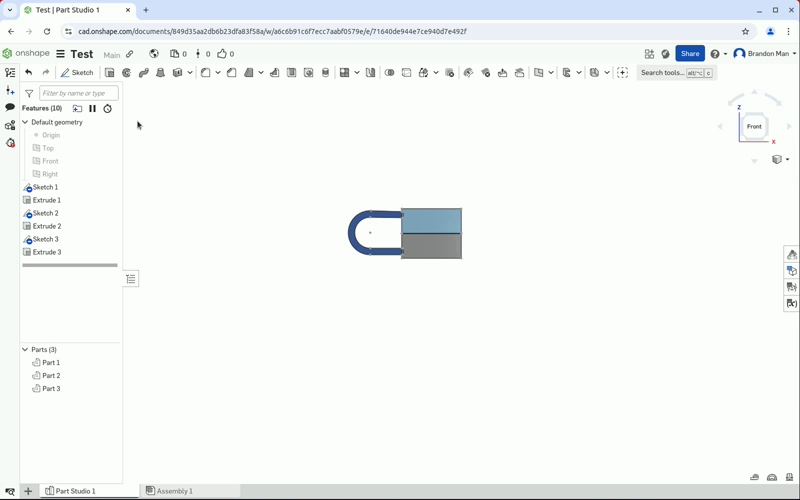
key(shift+7)
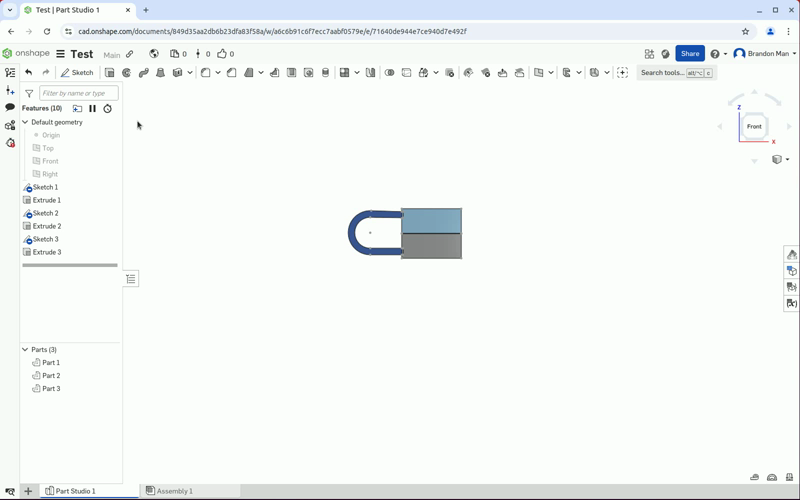
key(left, 2)
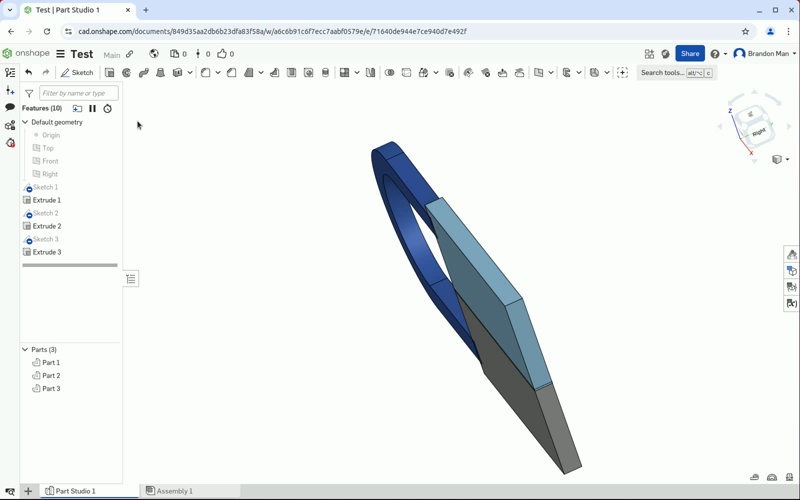
key(down, 2)
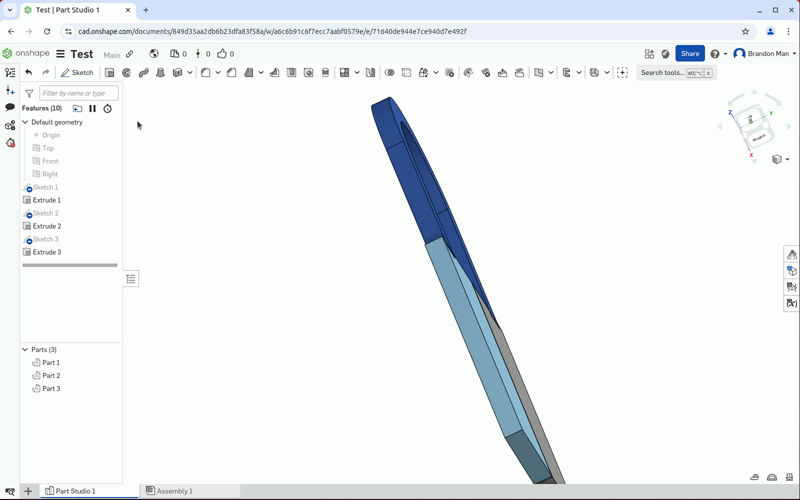
key(up, 2)
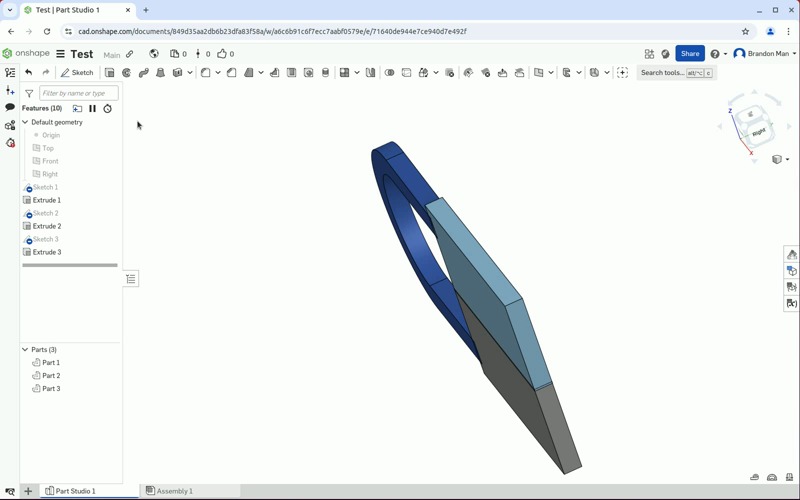
key(right, 2)
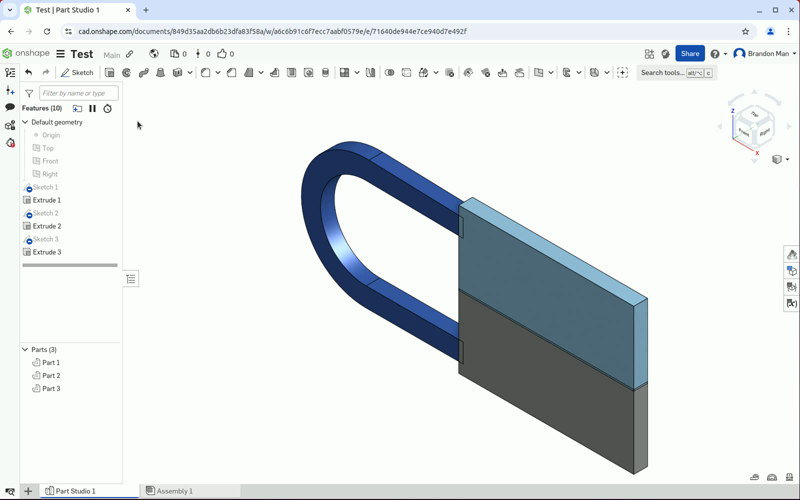
mouse_move(73, 189)
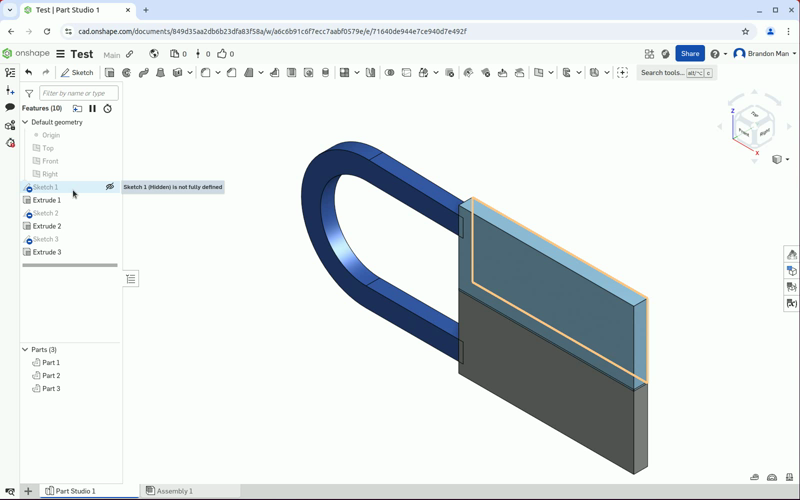
click(73, 189)